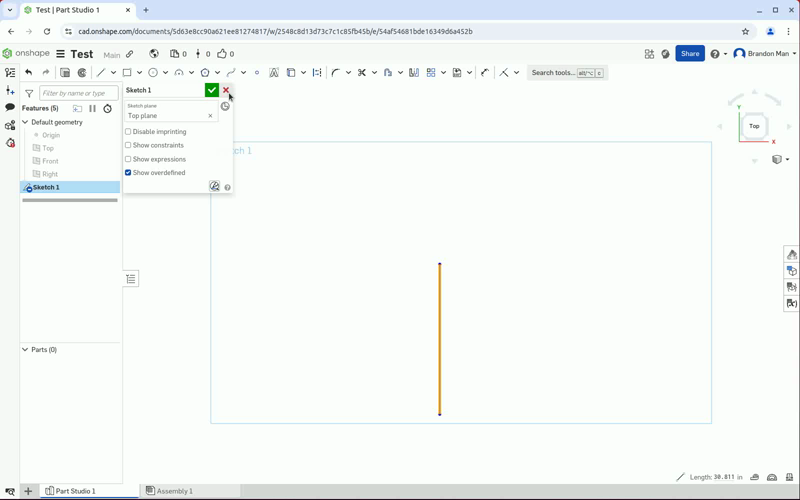
key(shift+h)
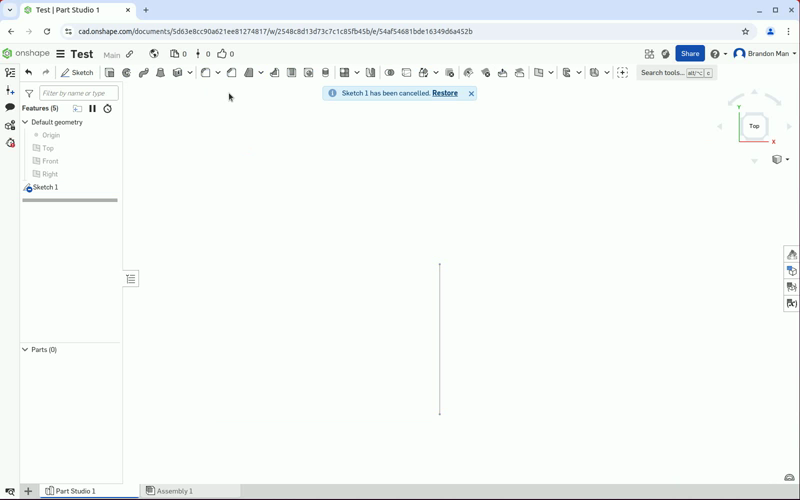
key(shift+s)
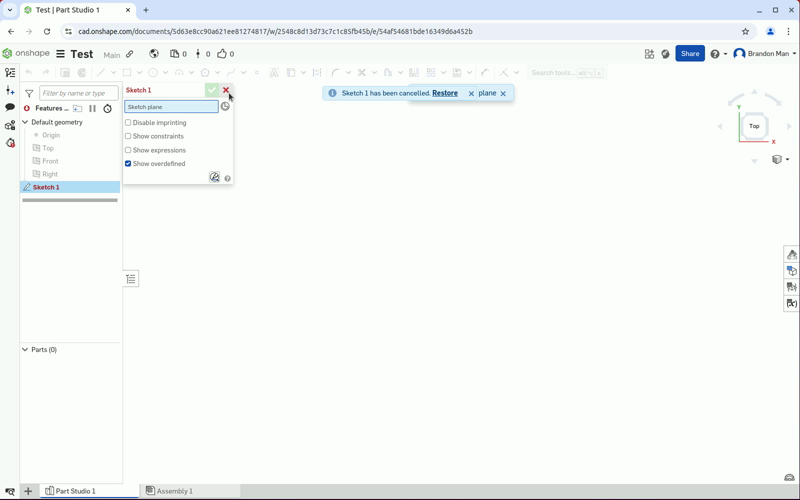
mouse_move(73, 150)
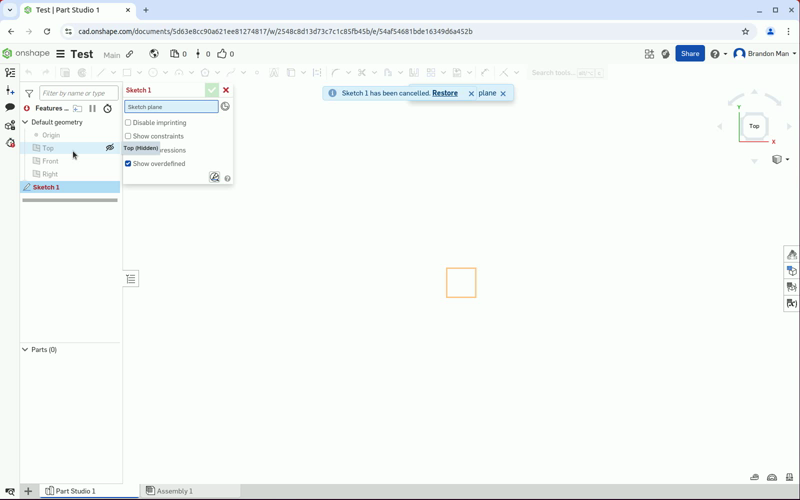
click(73, 150)
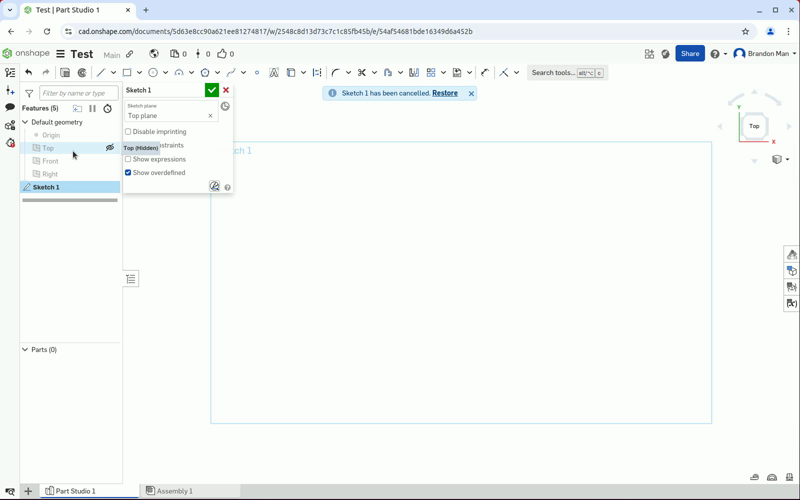
mouse_move(73, 352)
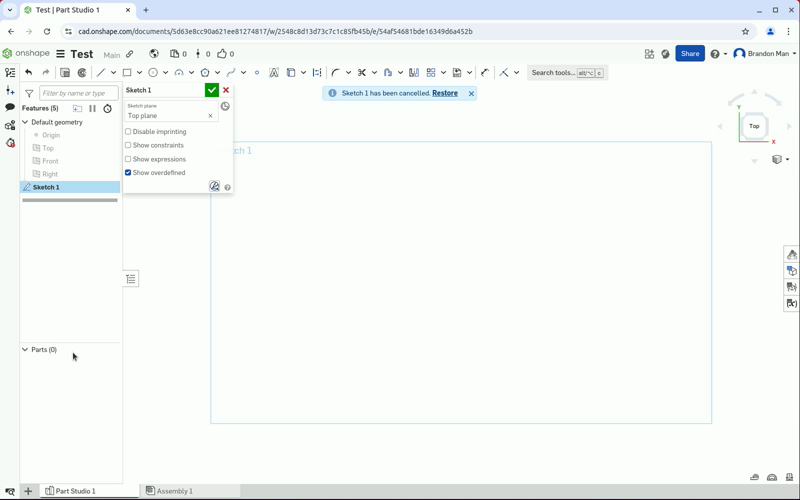
key(y)
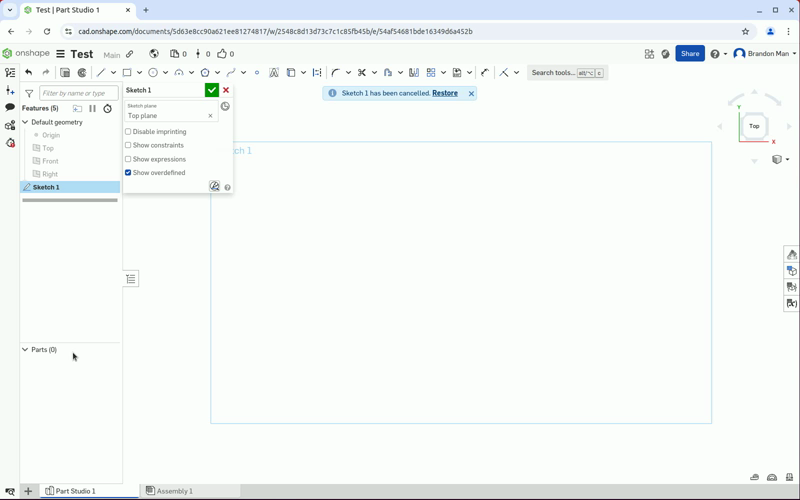
key(l)
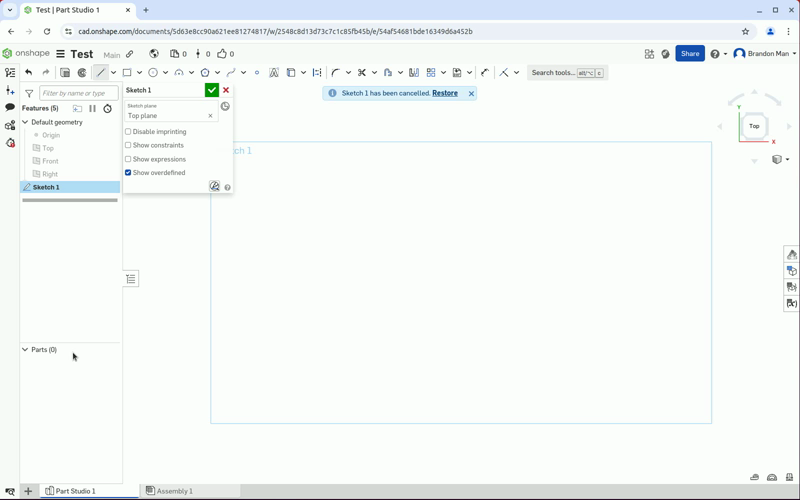
key_down(shift)
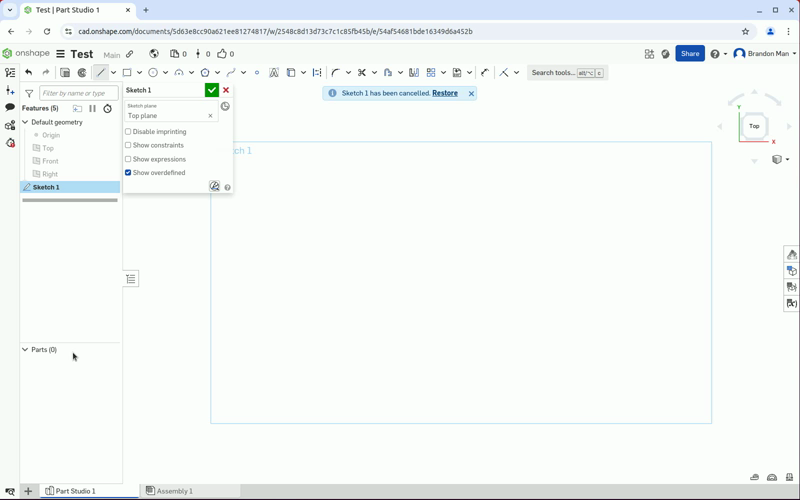
mouse_move(449, 297)
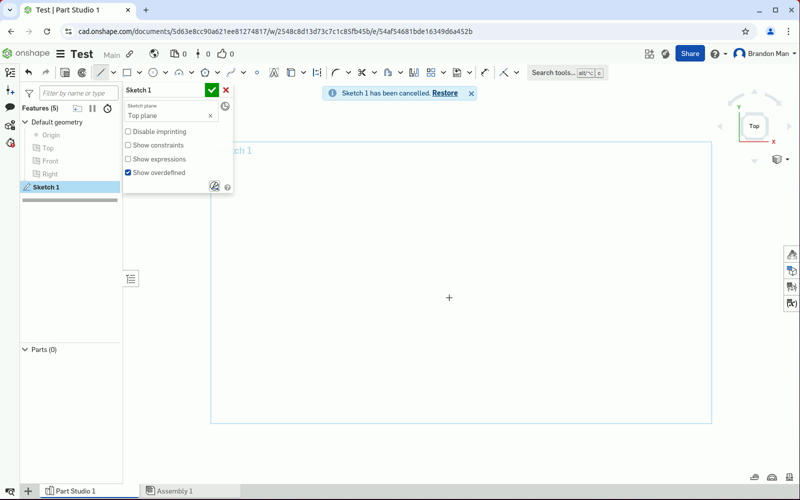
click(449, 297)
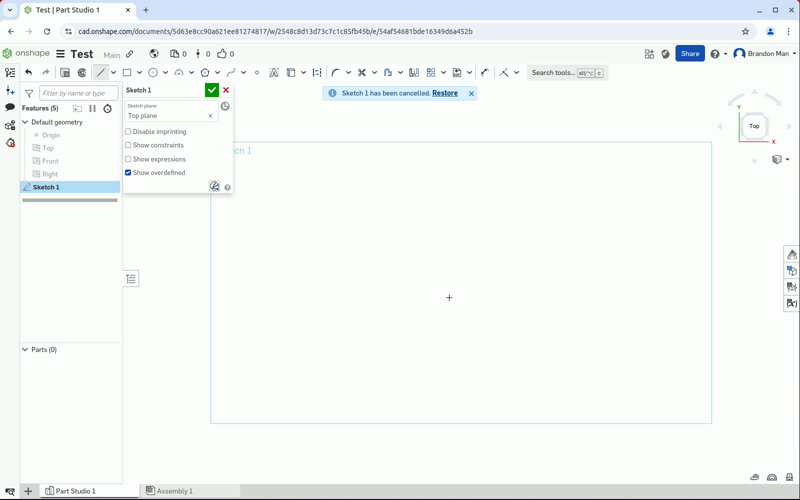
key_up(shift)
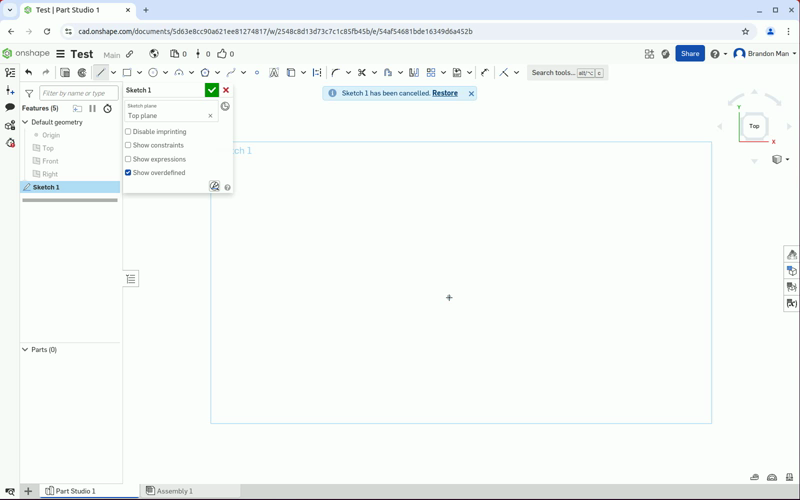
key_down(shift)
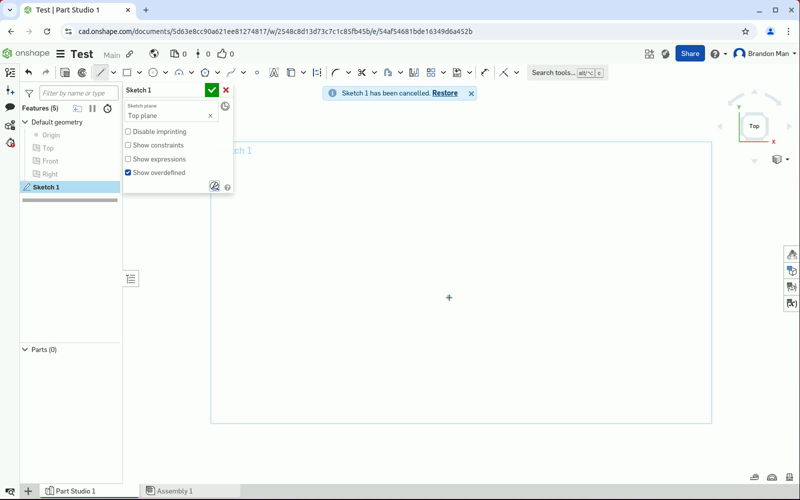
mouse_move(556, 297)
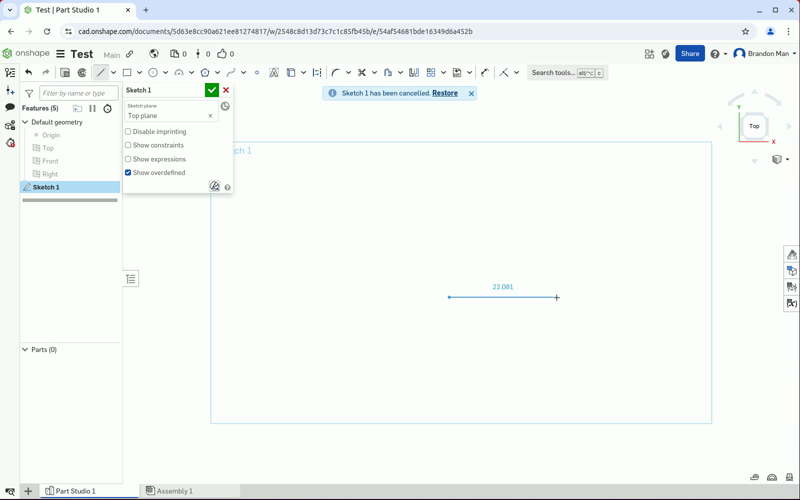
click(556, 297)
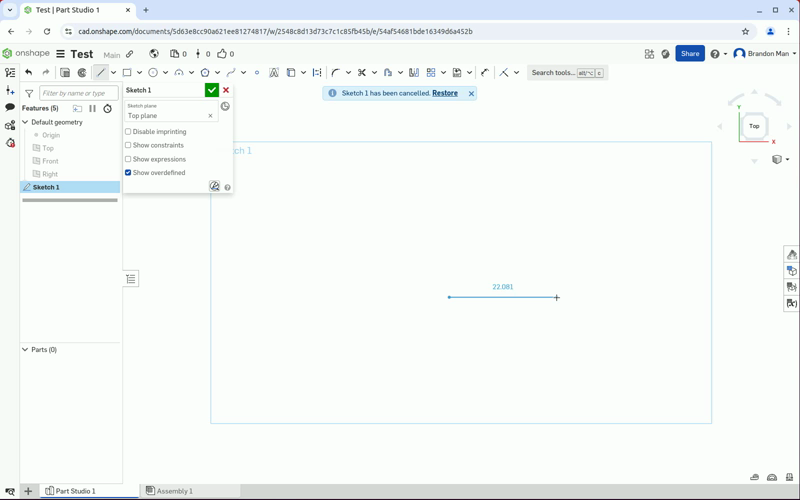
key_up(shift)
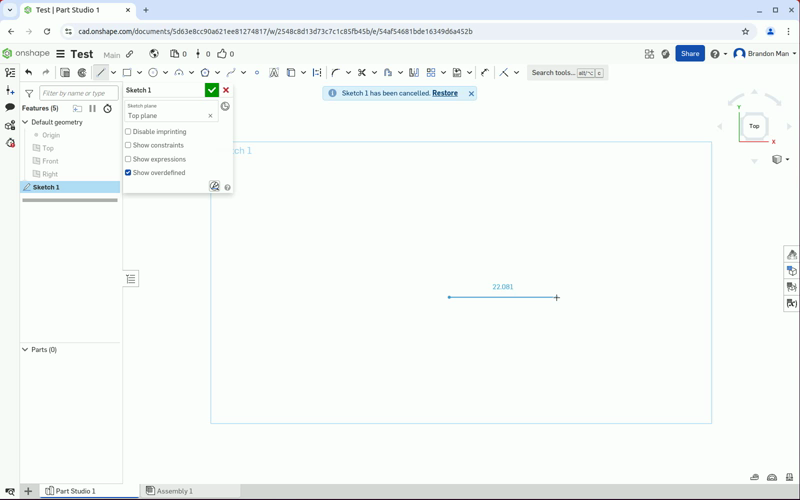
key_down(shift)
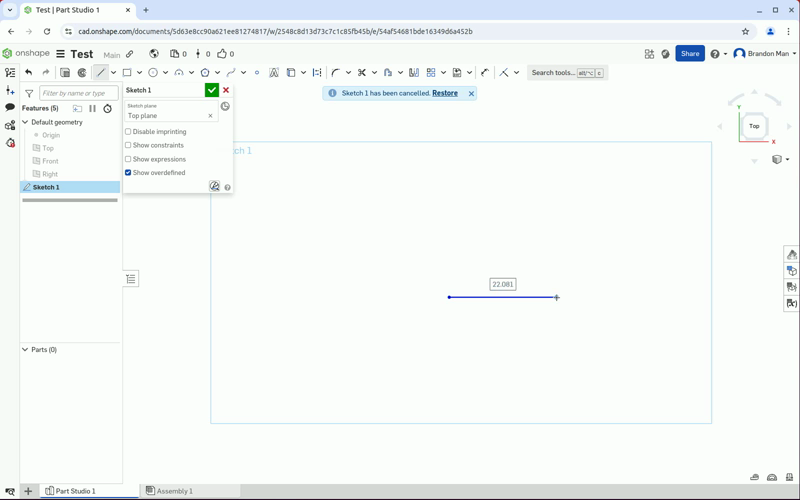
mouse_move(556, 170)
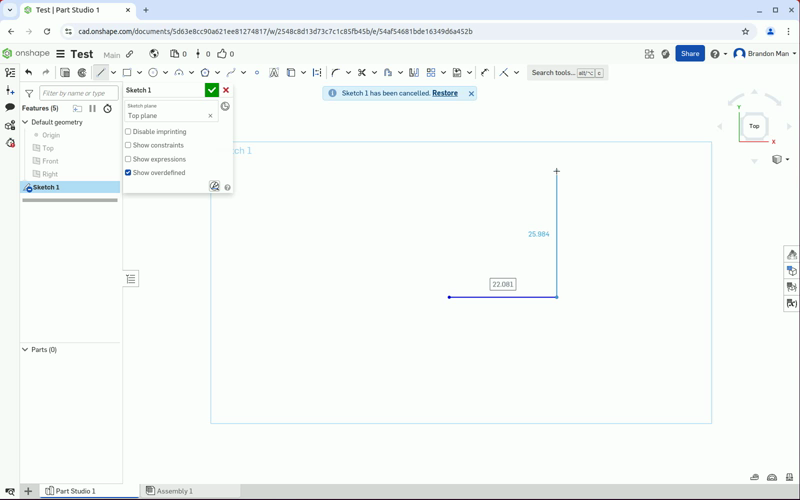
click(556, 170)
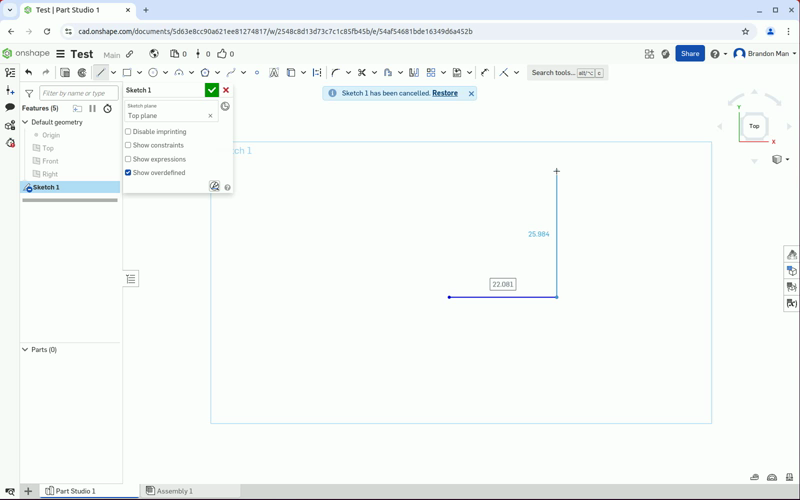
key_up(shift)
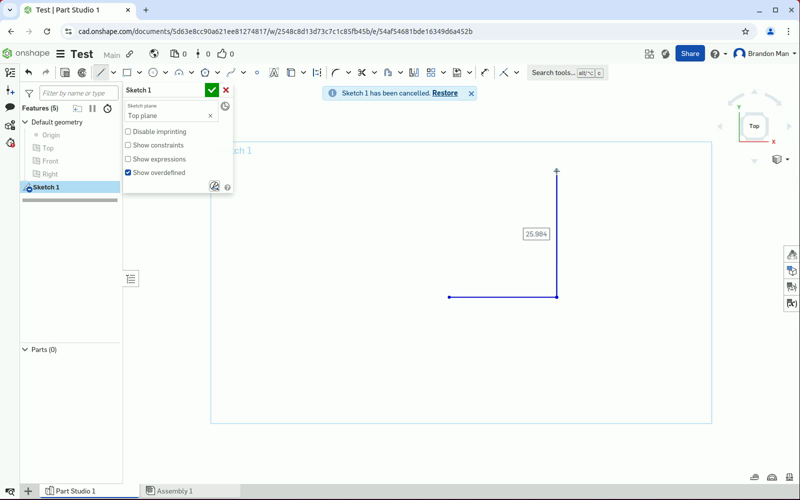
key_down(shift)
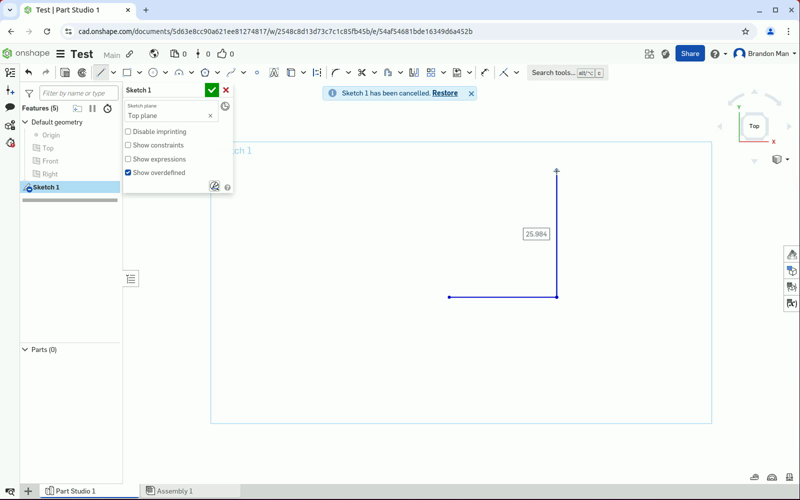
mouse_move(449, 170)
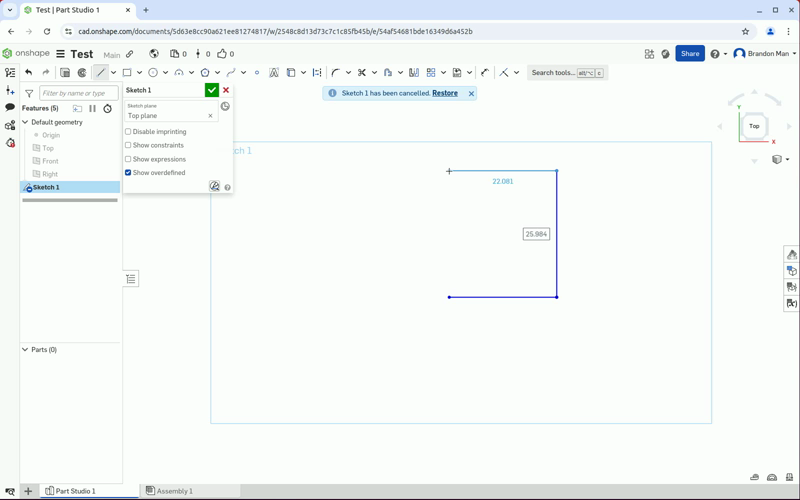
click(449, 170)
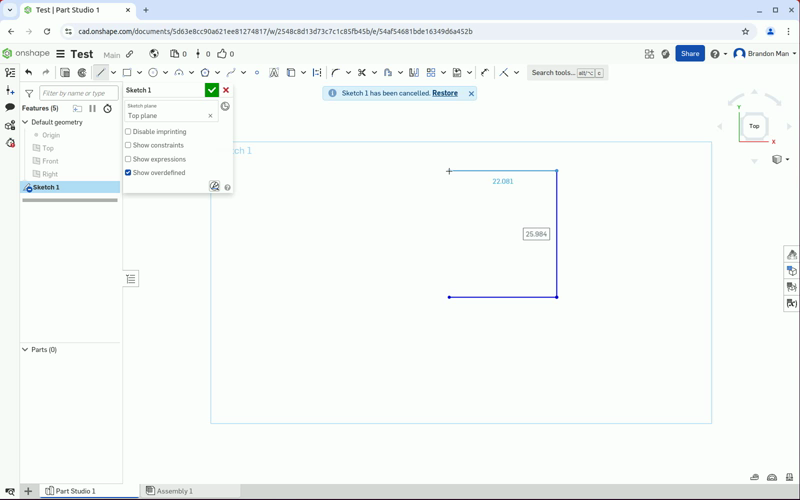
key_up(shift)
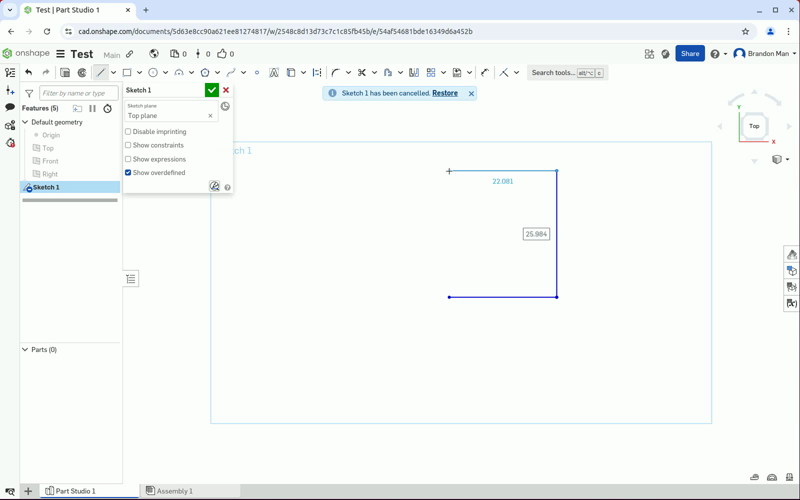
key_down(shift)
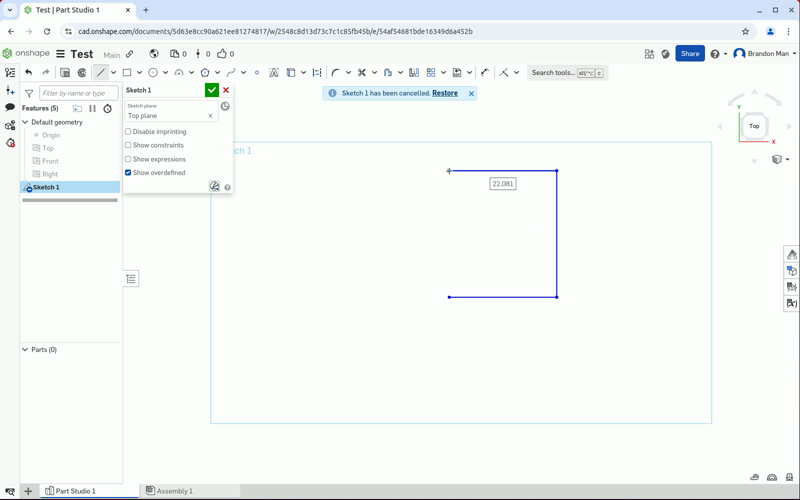
mouse_move(449, 297)
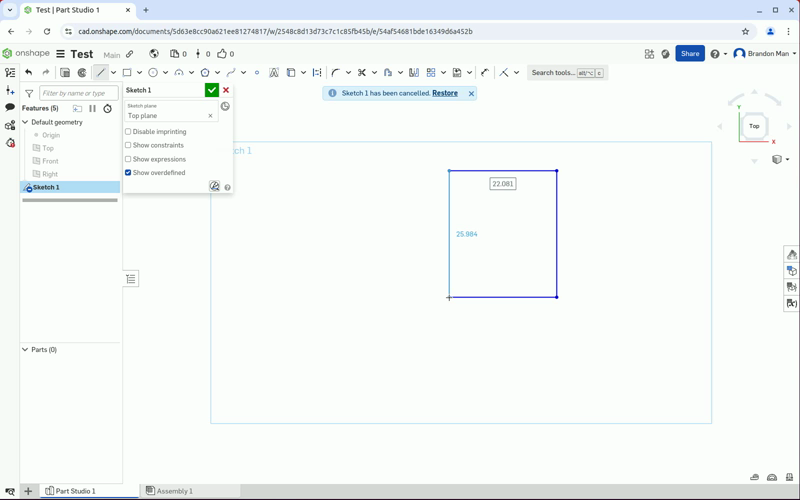
key_up(shift)
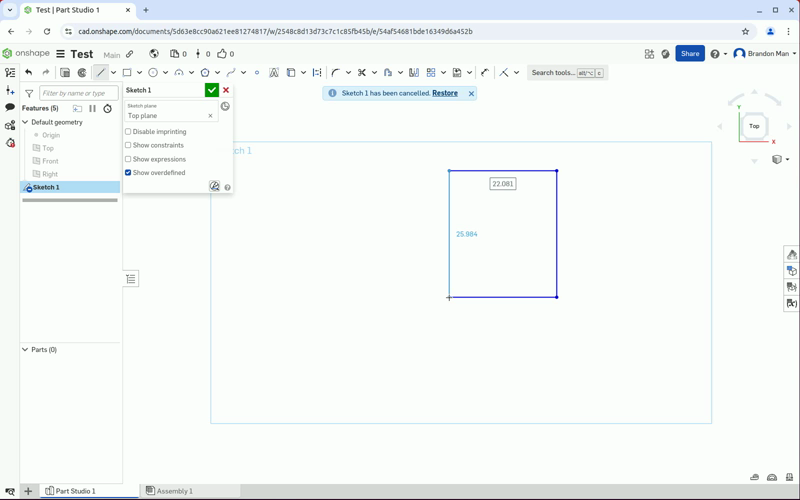
click(449, 297)
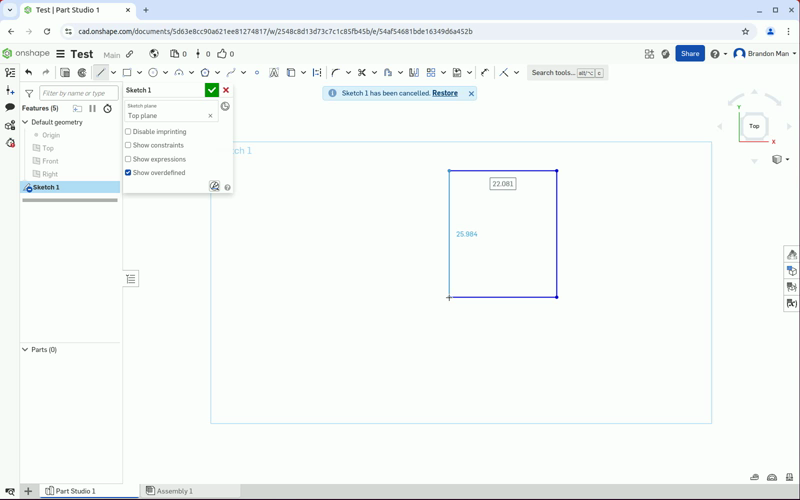
key(esc)
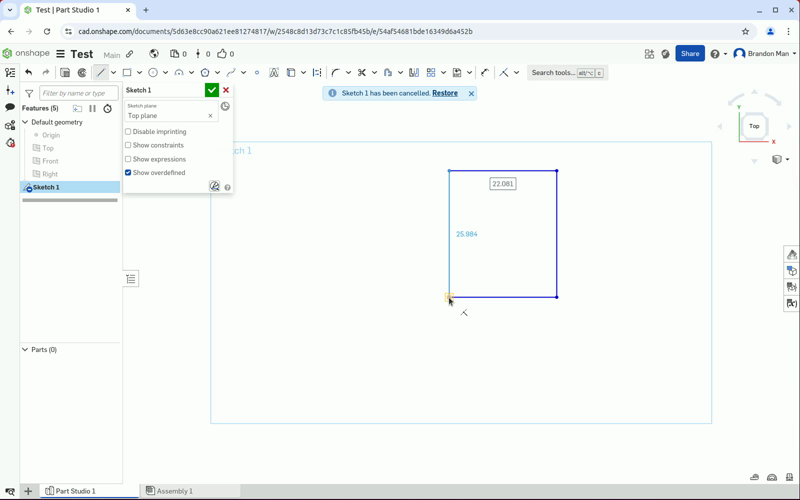
mouse_move(489, 215)
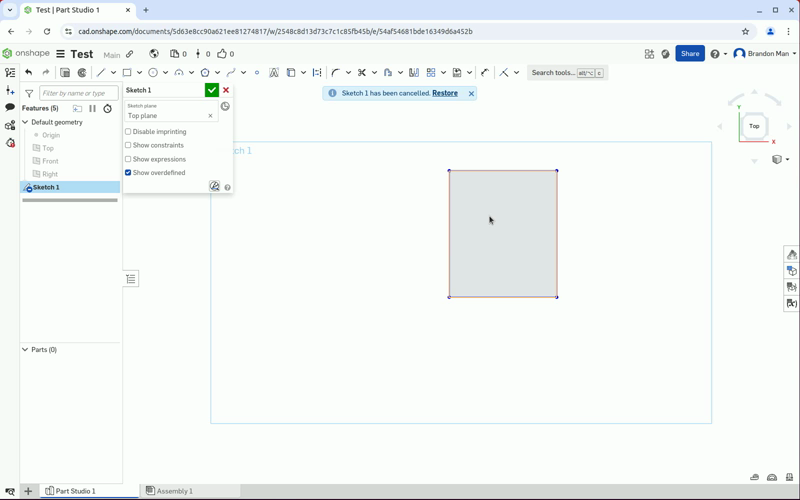
click(489, 215)
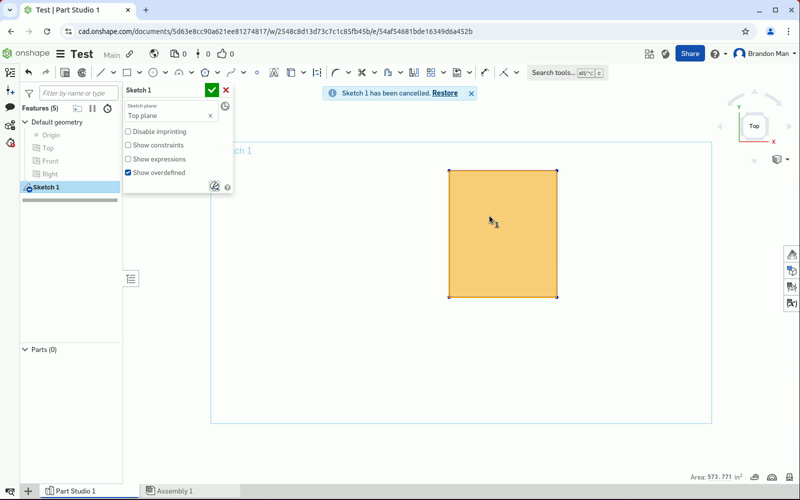
mouse_move(73, 352)
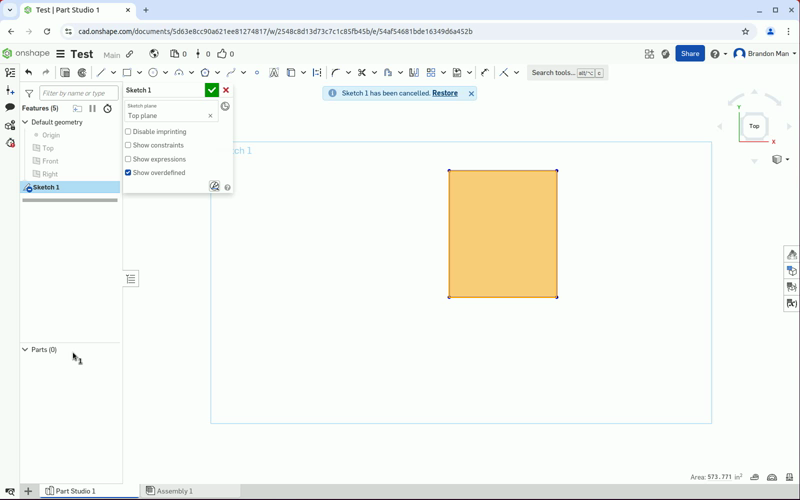
key(shift+y)
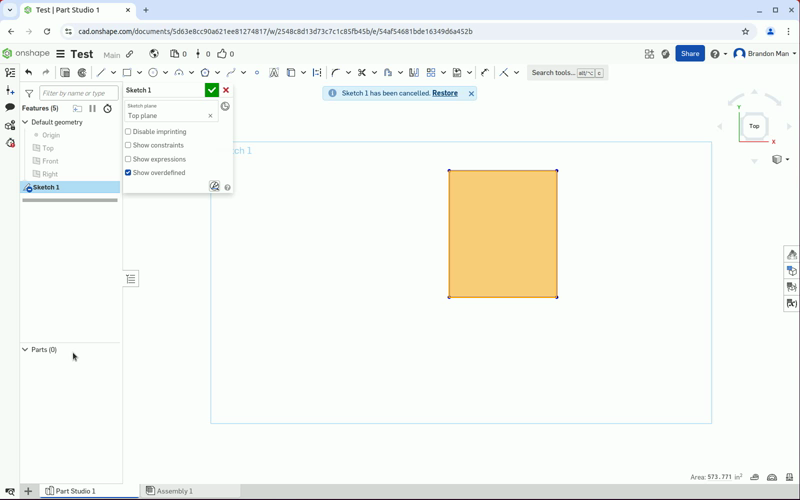
key(shift+e)
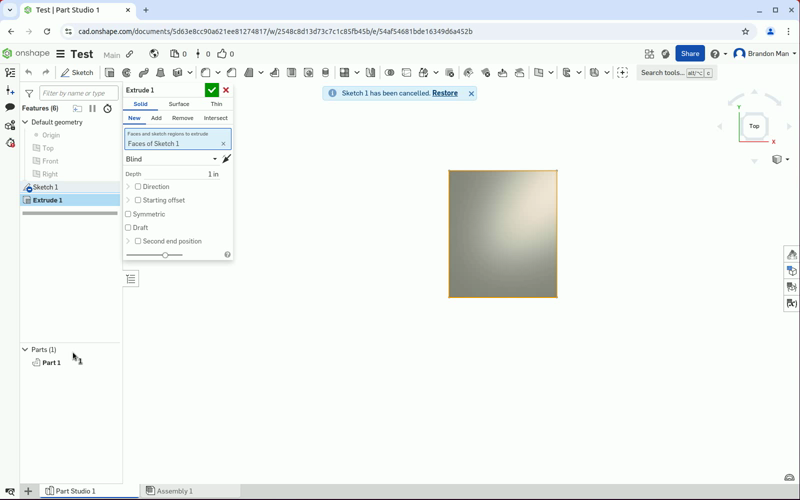
mouse_move(143, 106)
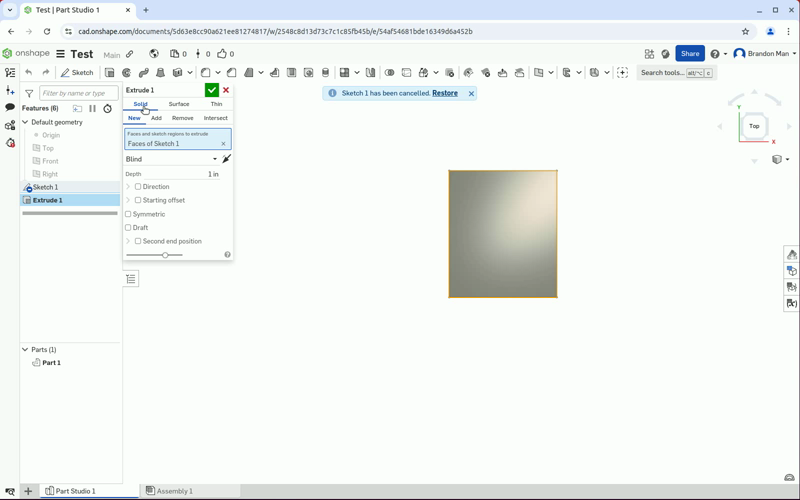
click(143, 106)
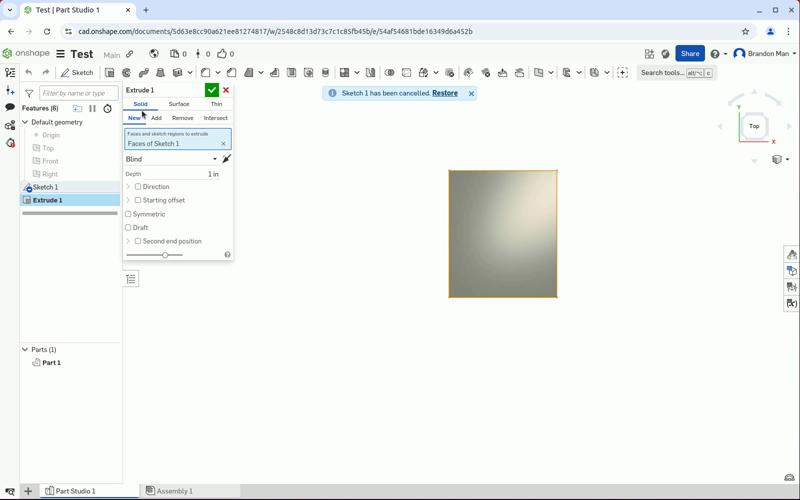
mouse_move(137, 120)
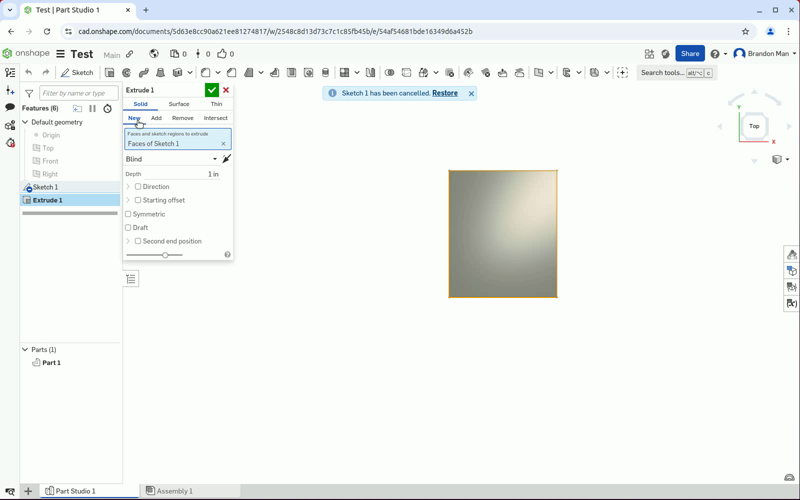
click(137, 120)
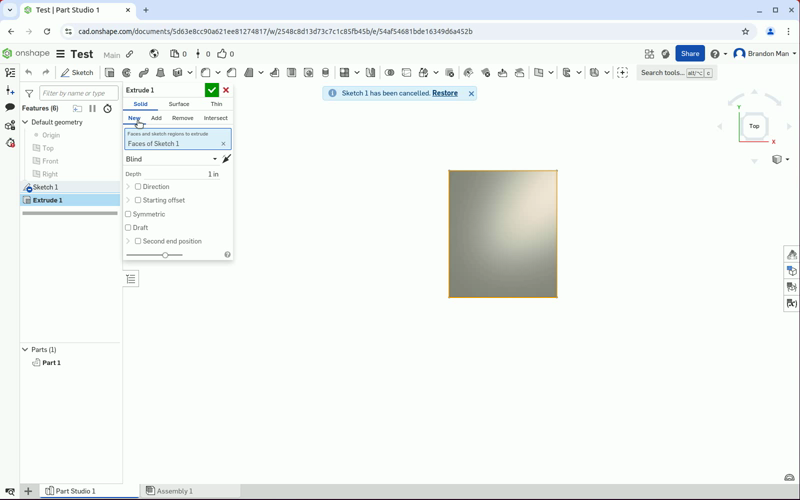
key(tab, 4)
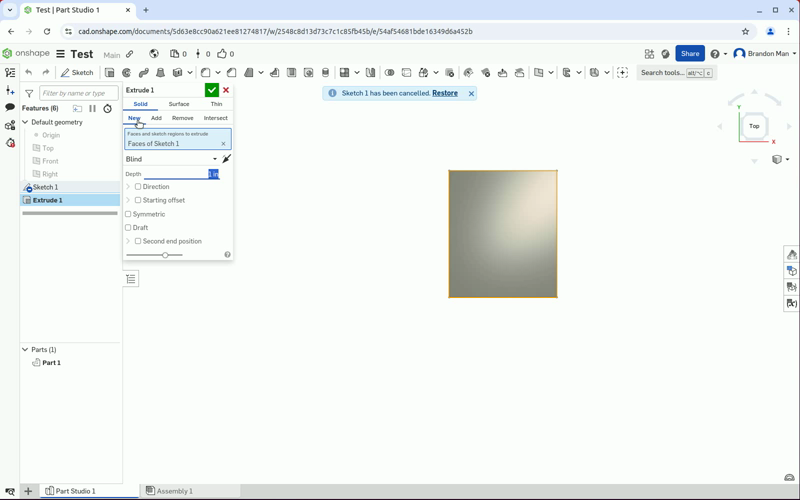
text(0.722)
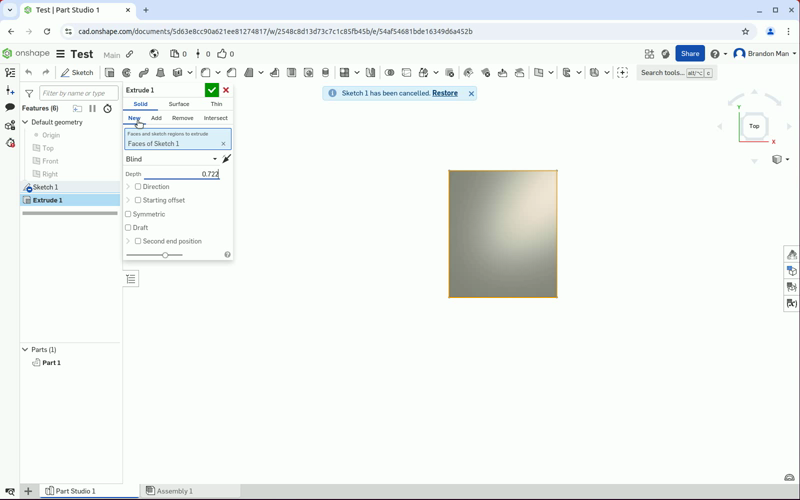
key(enter)
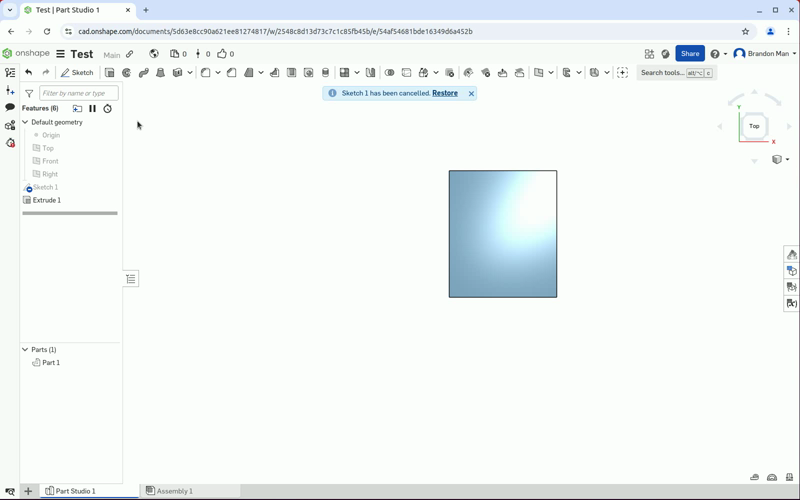
key(shift+h)
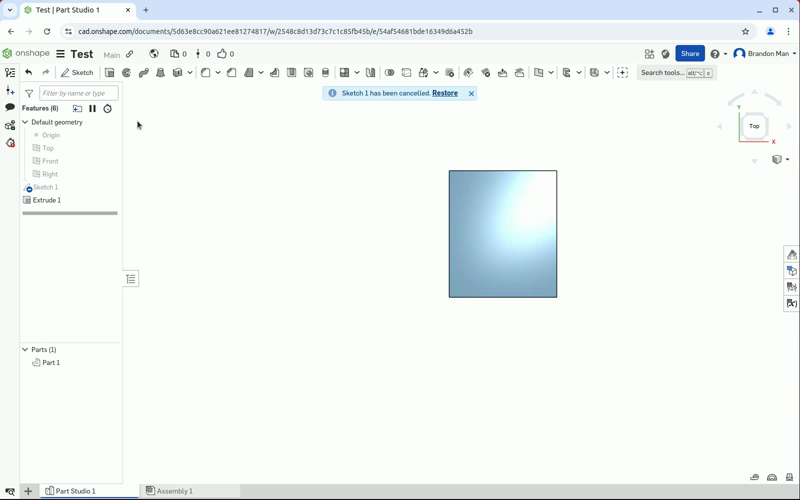
key(shift+h)
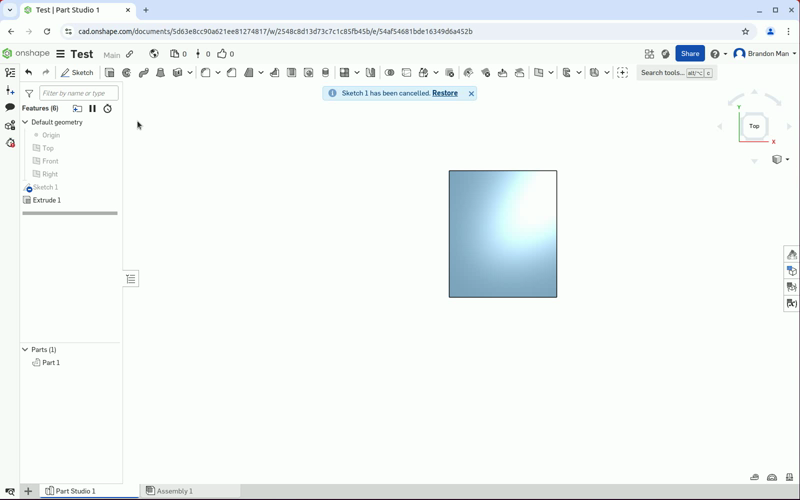
mouse_move(73, 189)
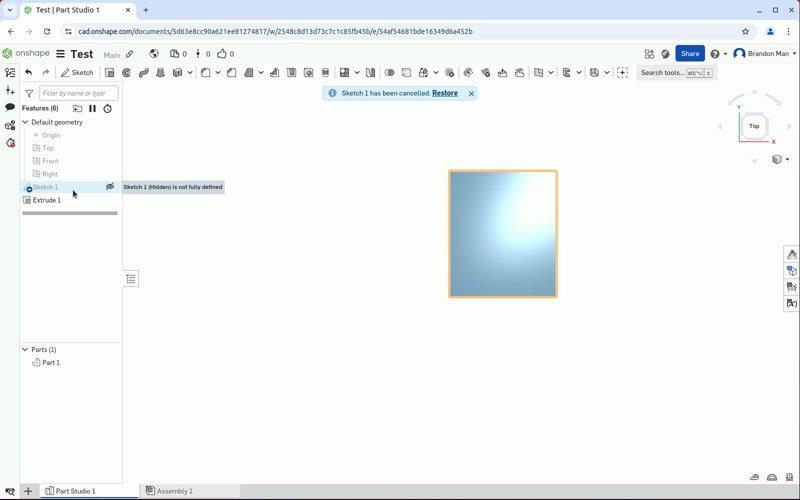
click(73, 189)
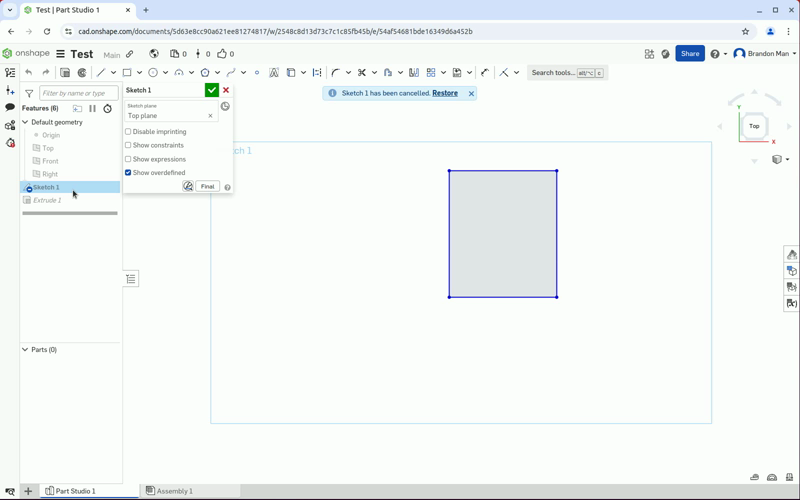
mouse_move(229, 92)
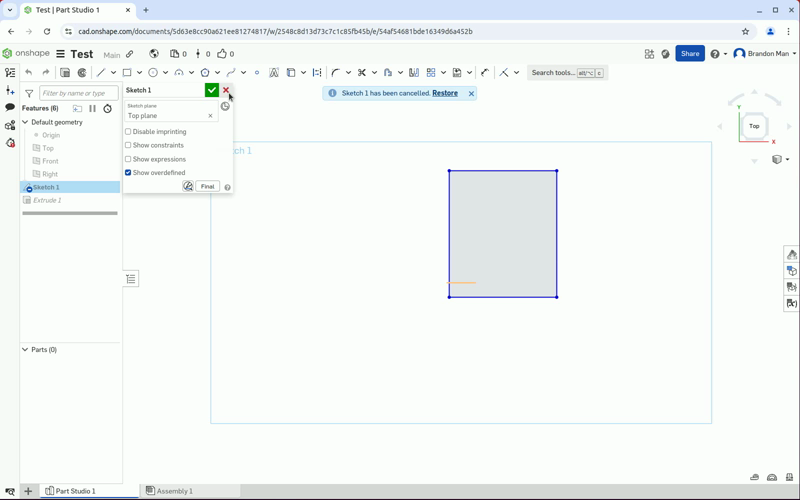
click(229, 92)
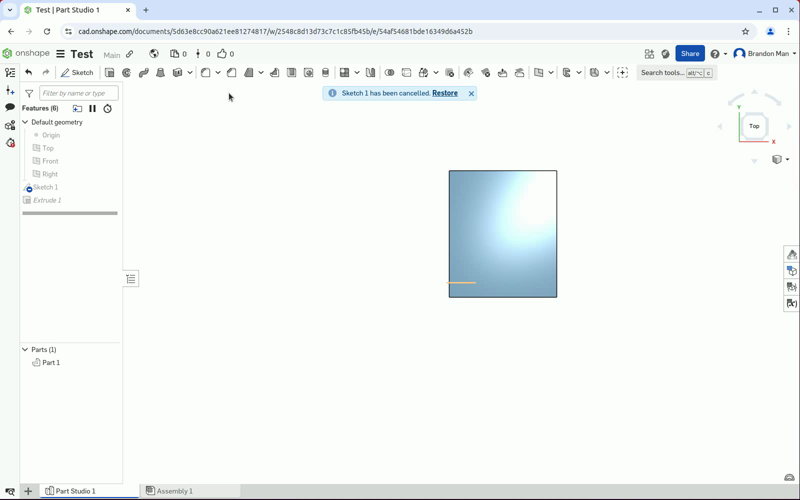
mouse_move(541, 75)
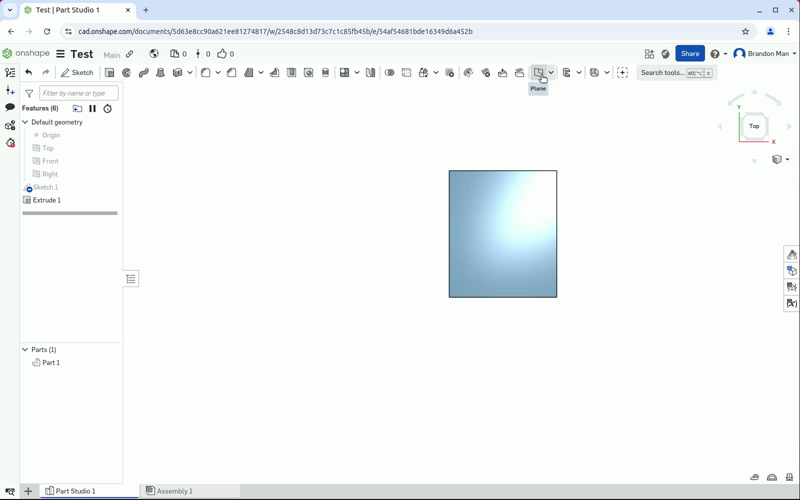
click(541, 75)
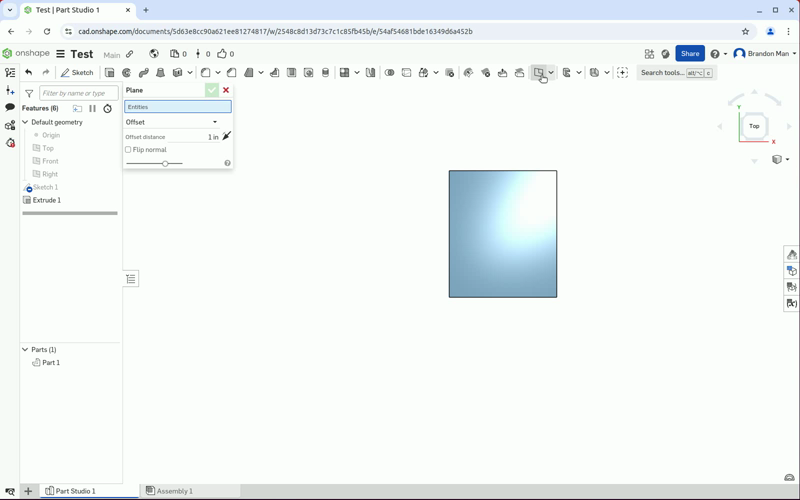
mouse_move(73, 150)
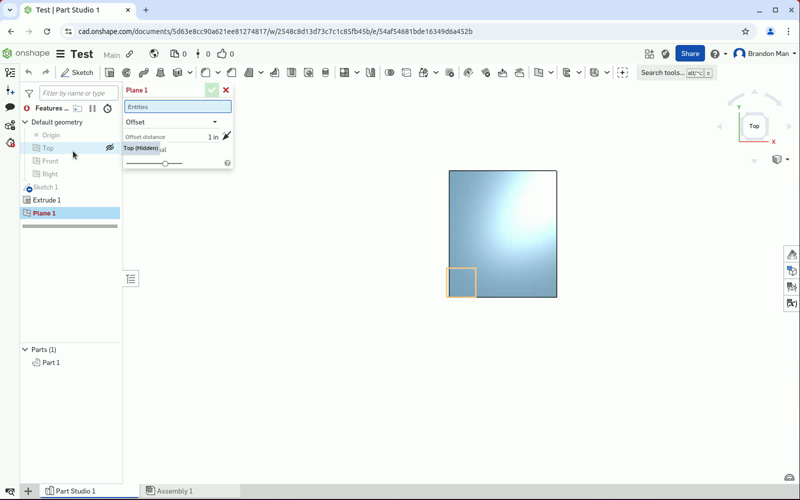
click(73, 150)
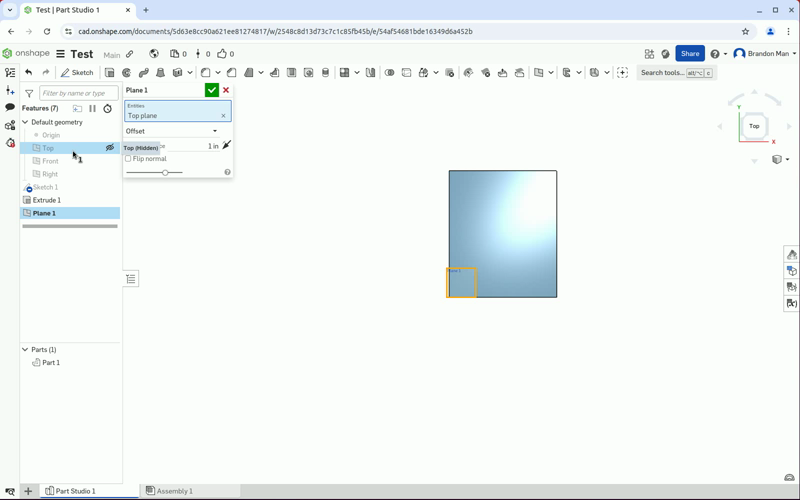
key(tab, 2)
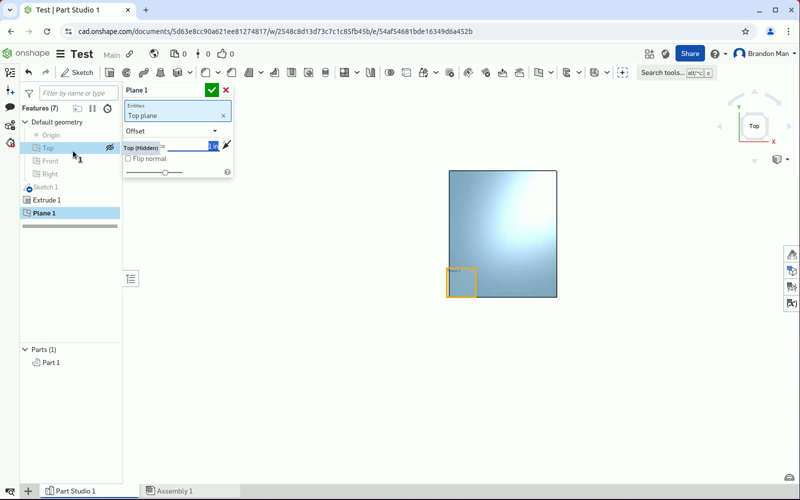
text(0.709)
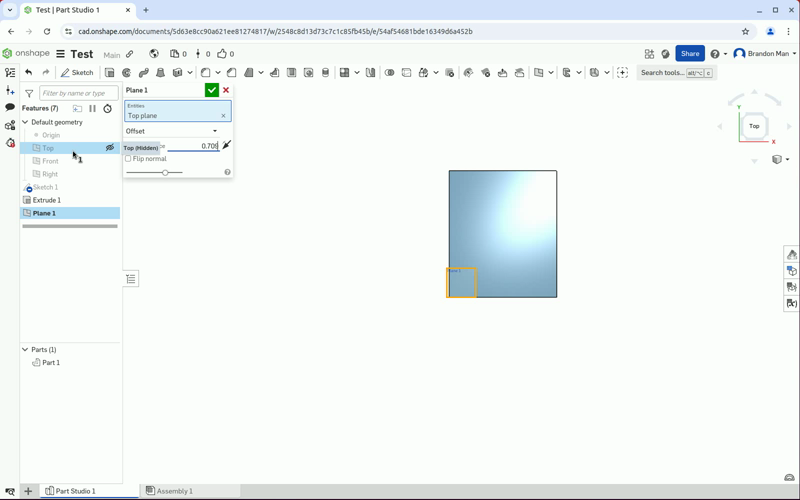
key(enter, 2)
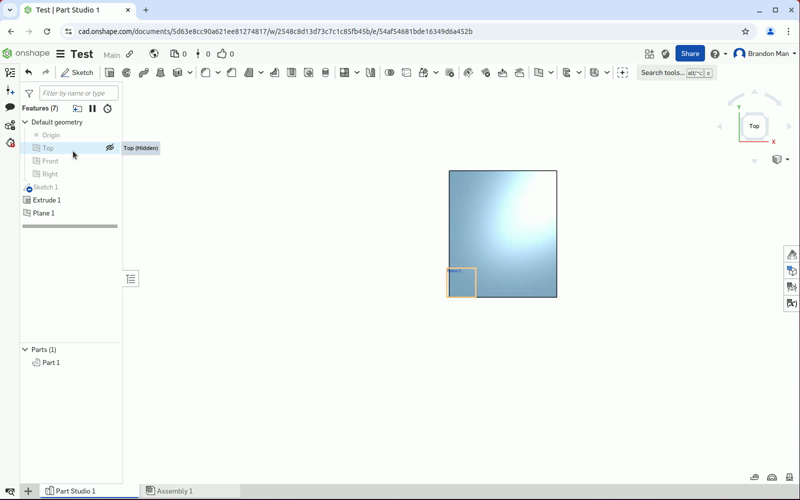
key(shift+s)
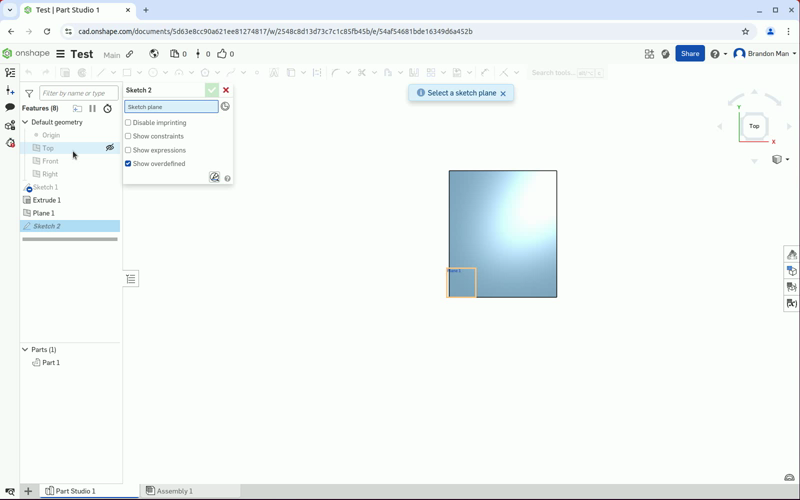
mouse_move(73, 215)
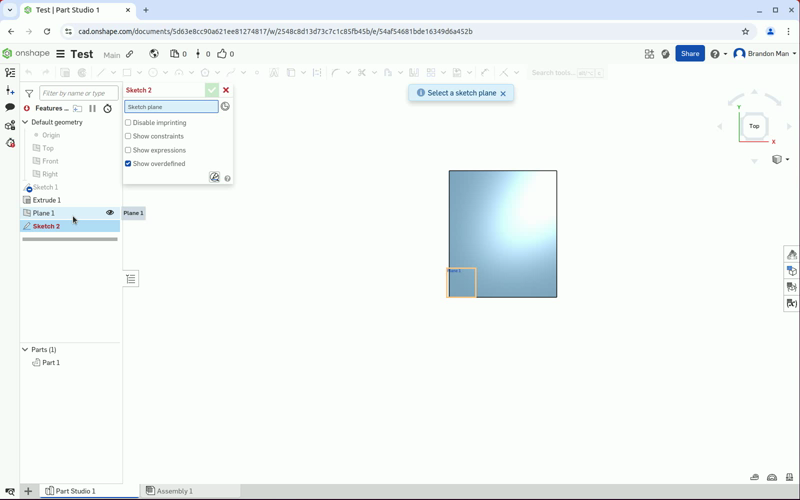
click(73, 215)
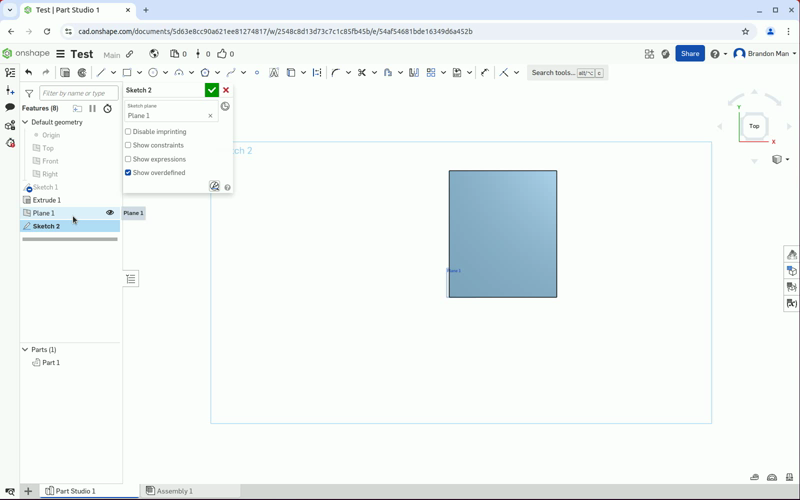
mouse_move(73, 352)
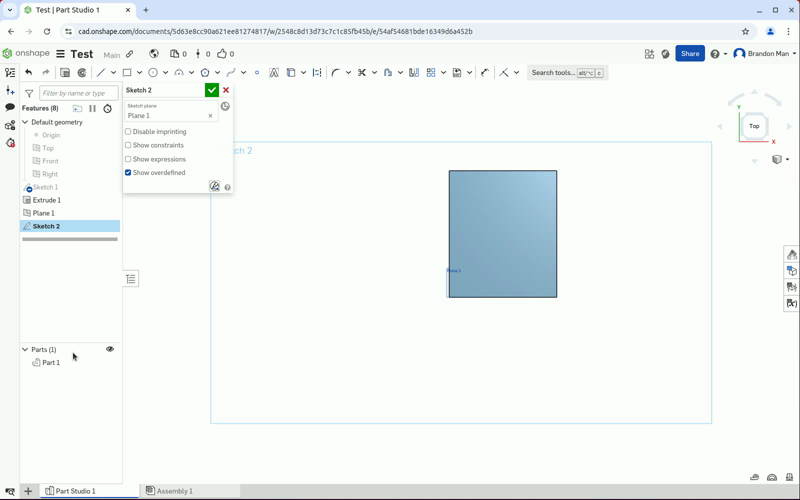
key(y)
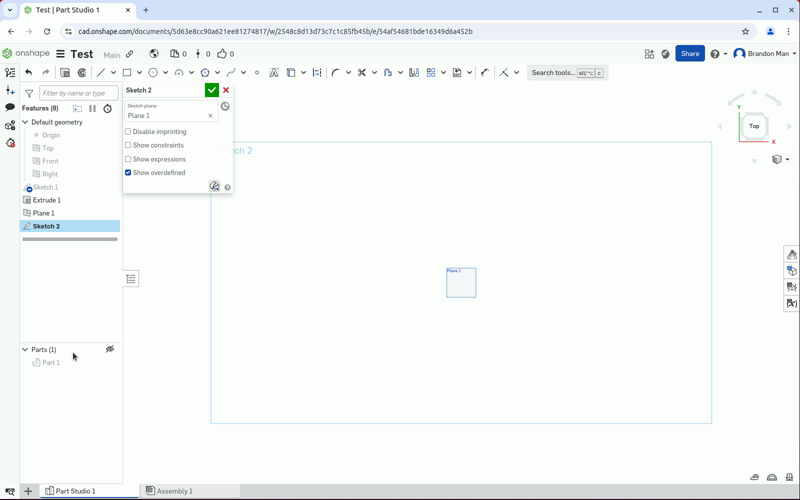
key(l)
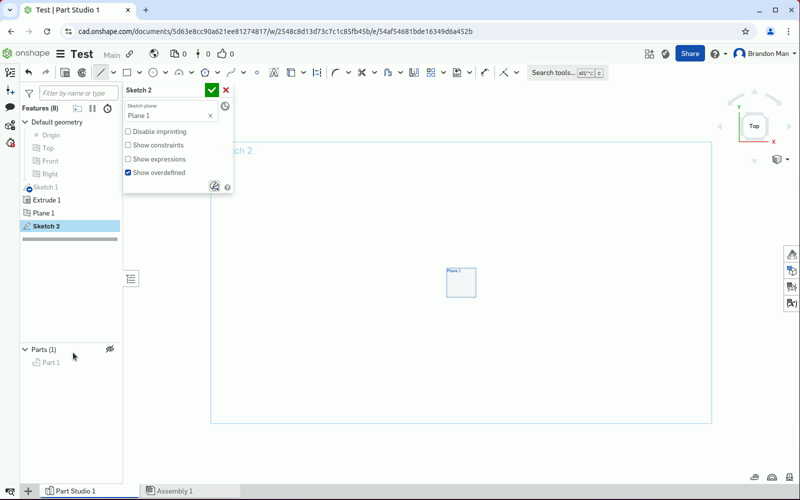
key_down(shift)
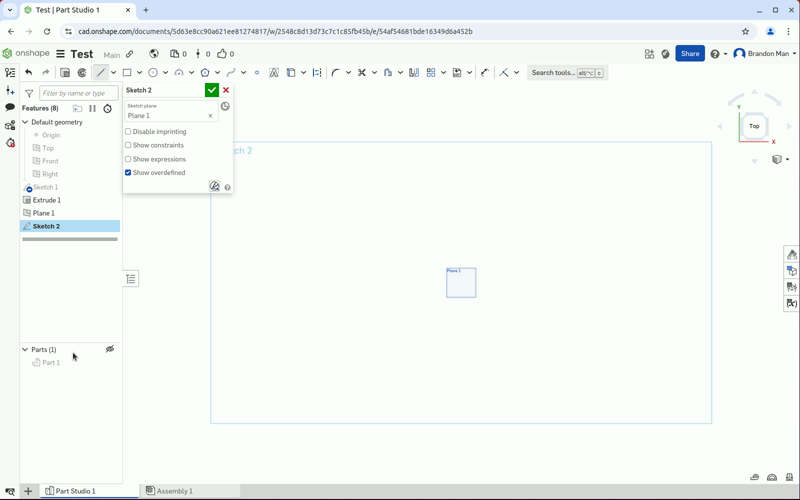
mouse_move(449, 195)
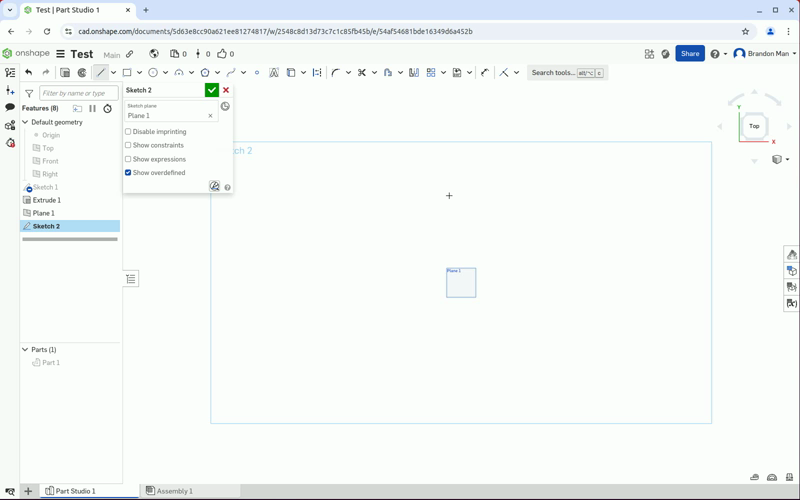
click(449, 195)
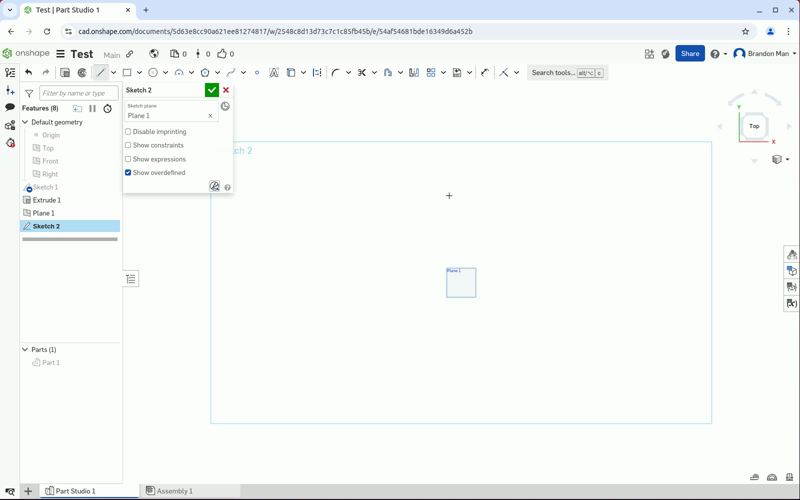
key_up(shift)
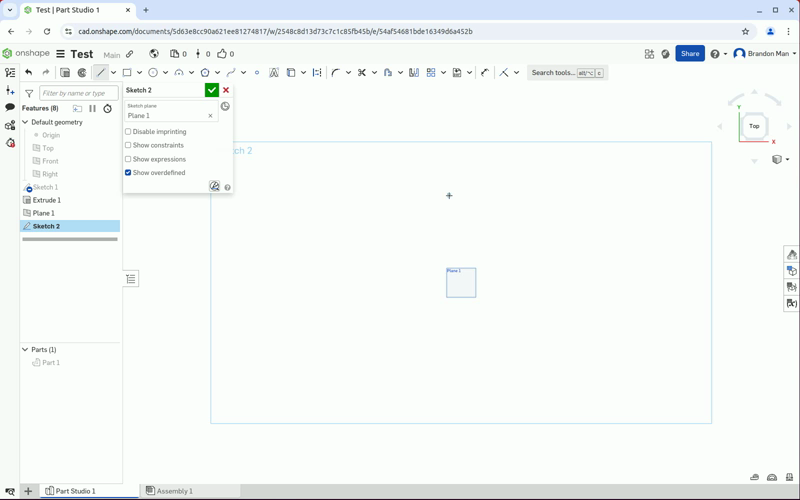
key_down(shift)
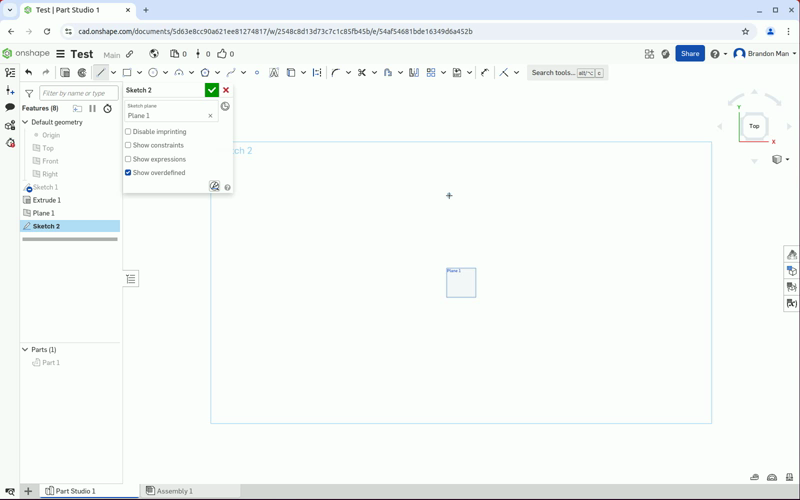
mouse_move(479, 195)
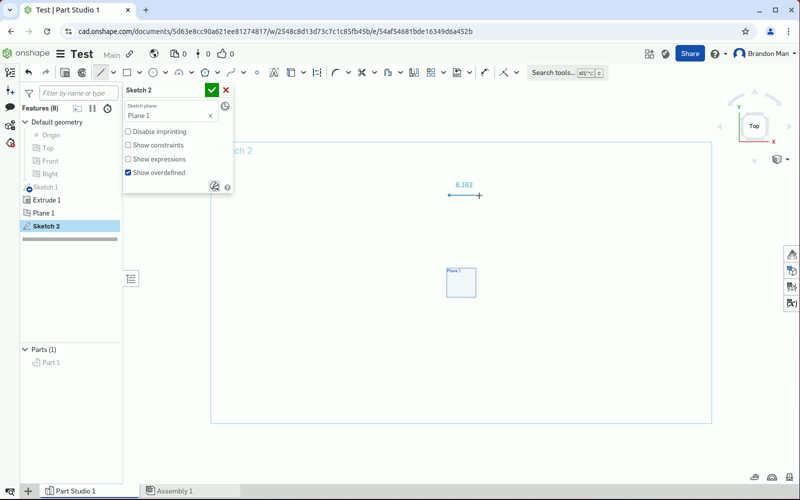
mouse_move(473, 195)
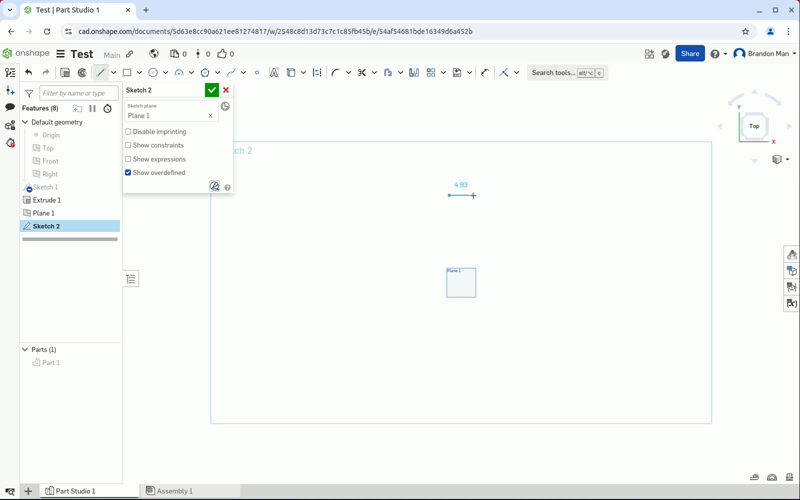
click(473, 195)
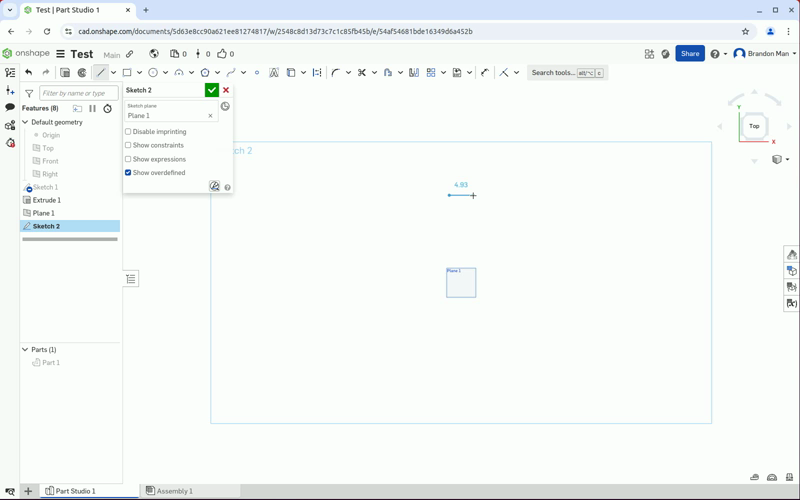
key_up(shift)
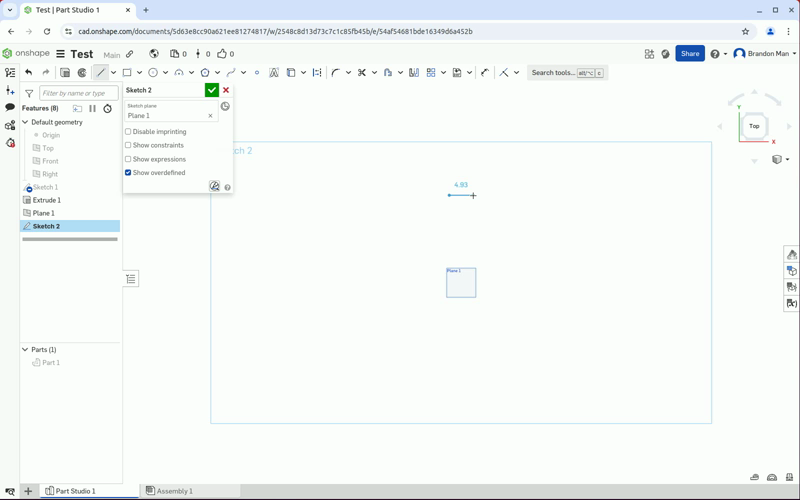
key_down(shift)
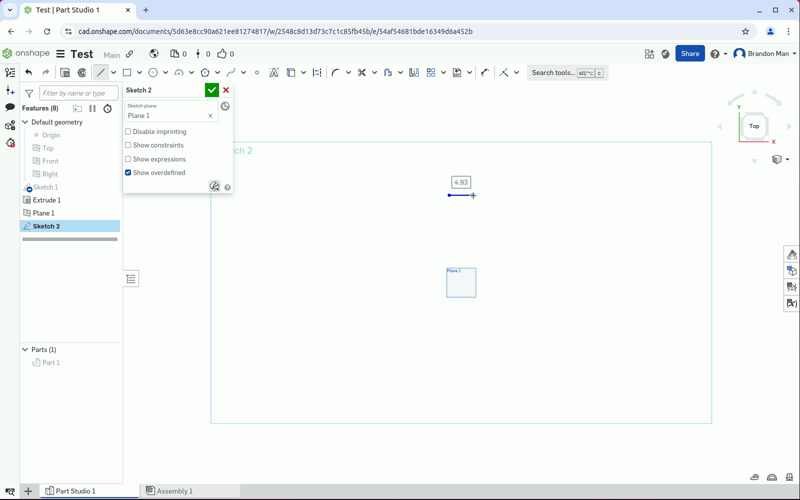
mouse_move(503, 195)
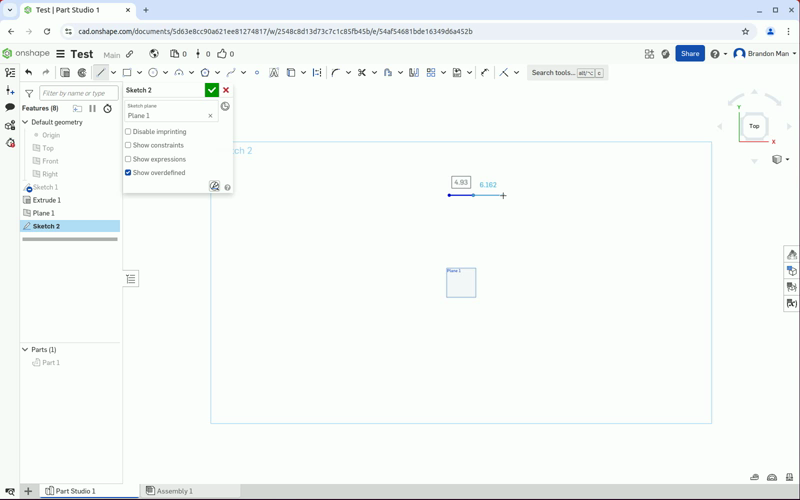
mouse_move(473, 169)
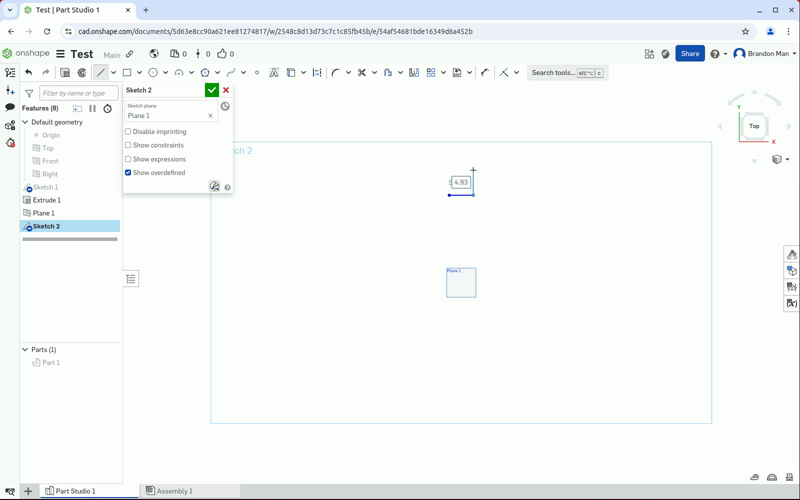
click(473, 169)
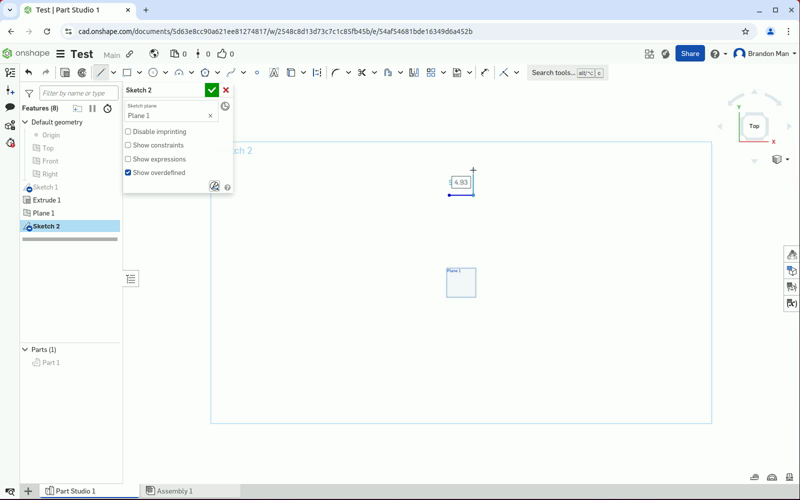
key_up(shift)
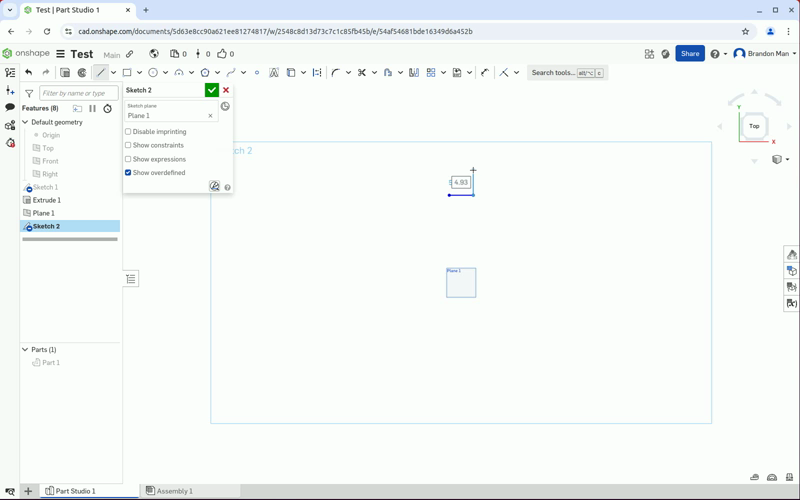
key_down(shift)
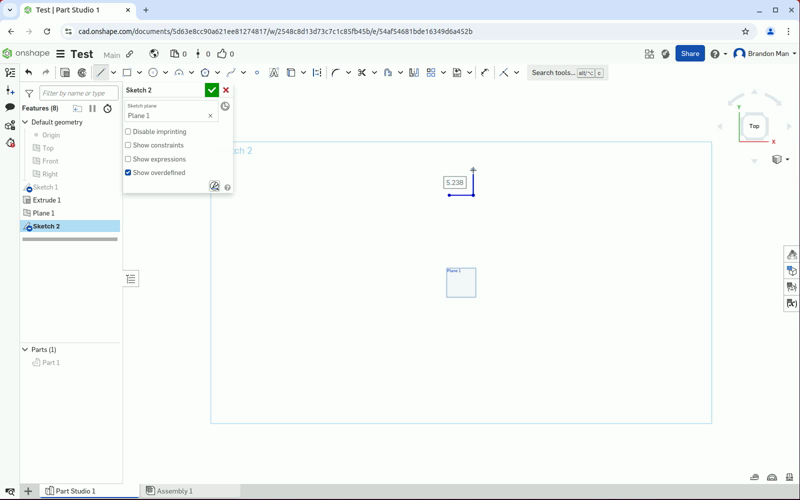
mouse_move(503, 169)
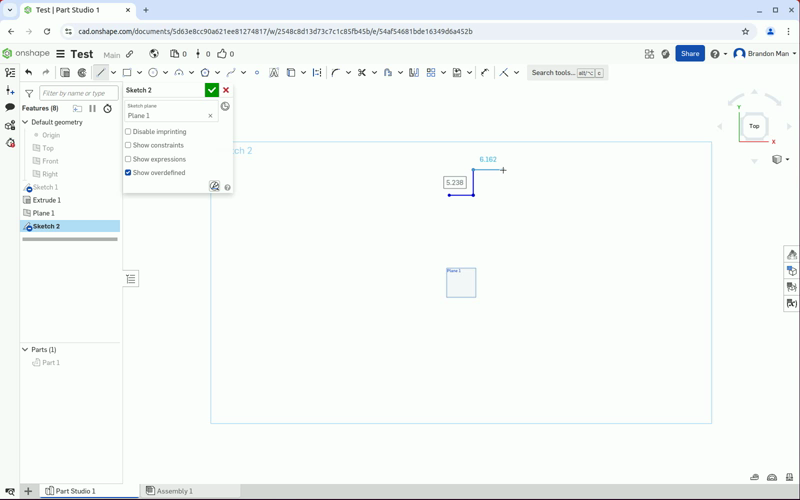
mouse_move(449, 169)
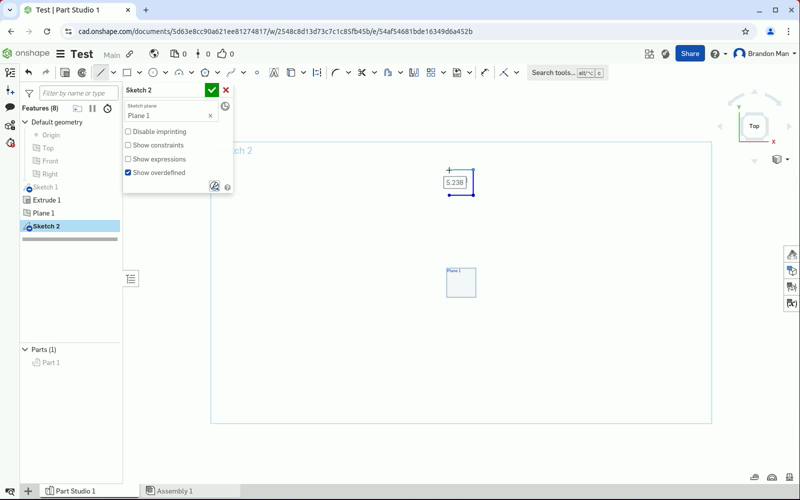
click(449, 169)
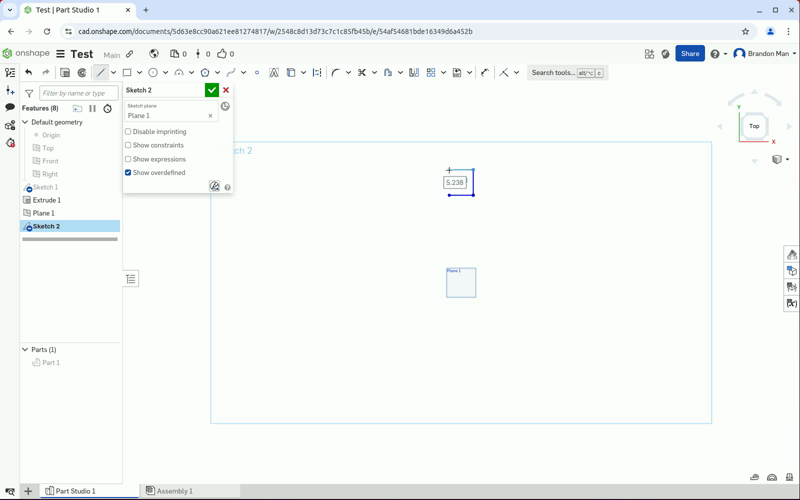
key_up(shift)
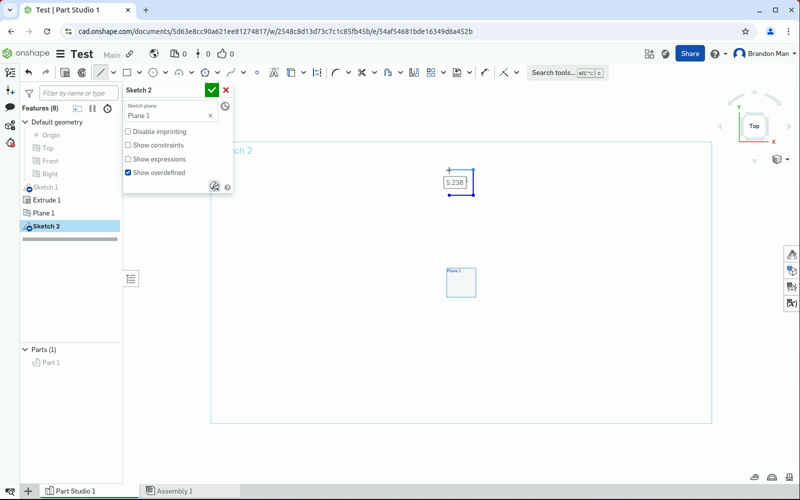
mouse_move(479, 169)
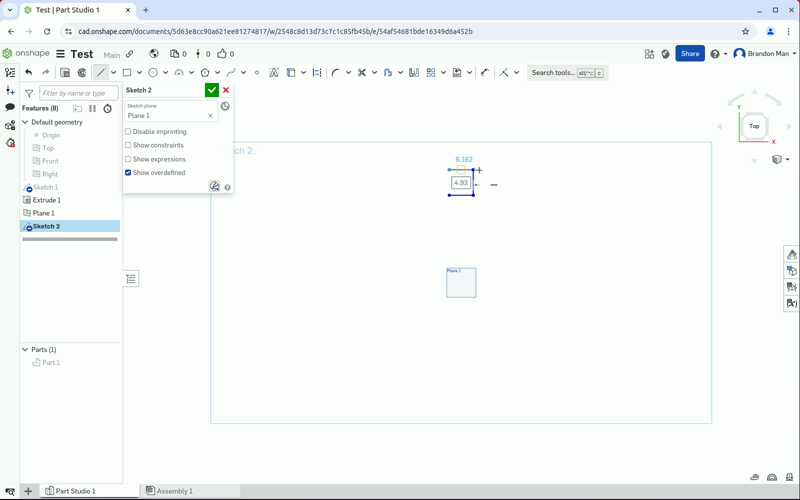
key_down(shift)
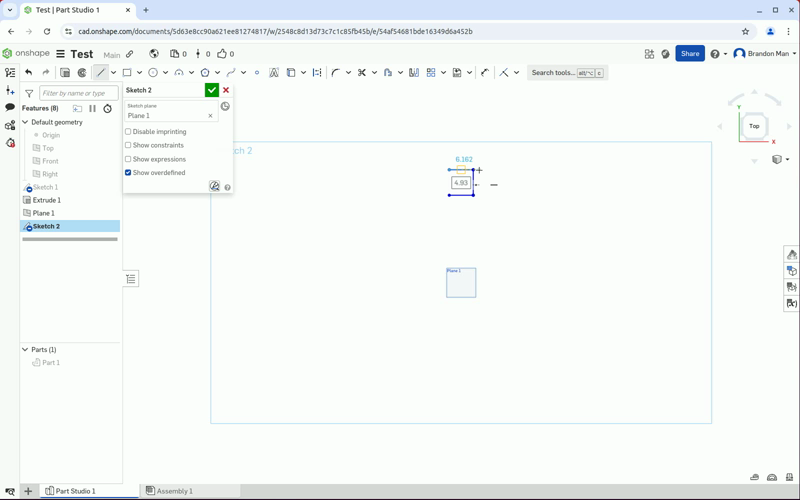
mouse_move(449, 195)
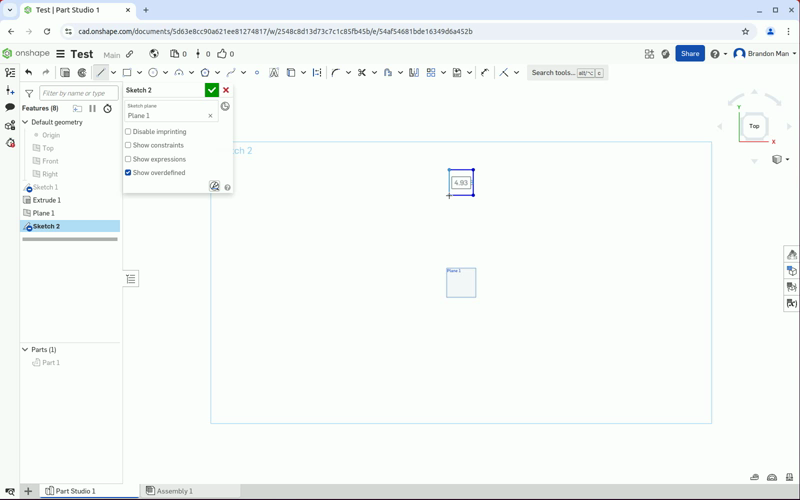
key_up(shift)
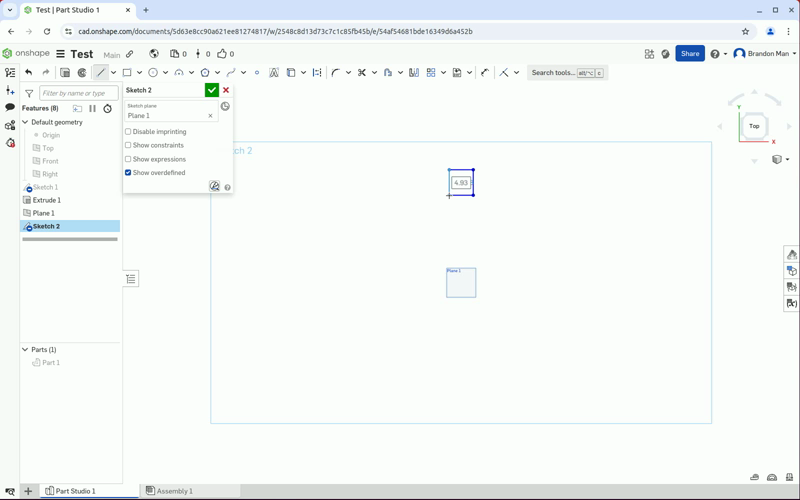
click(449, 195)
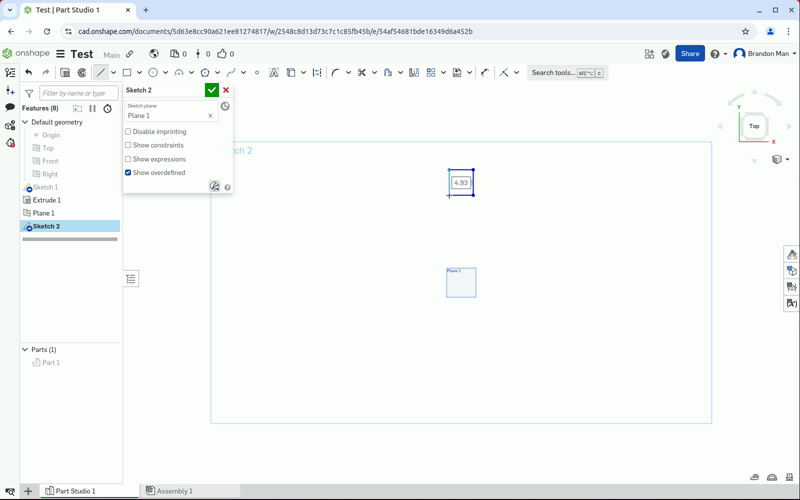
key(esc)
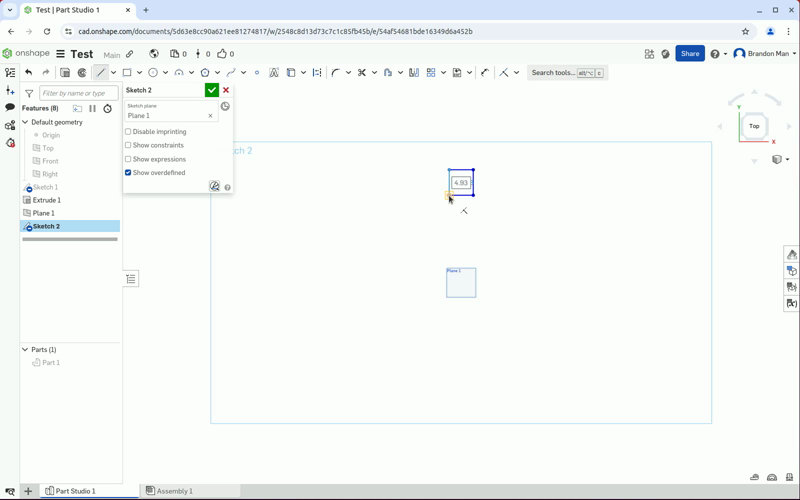
mouse_move(457, 177)
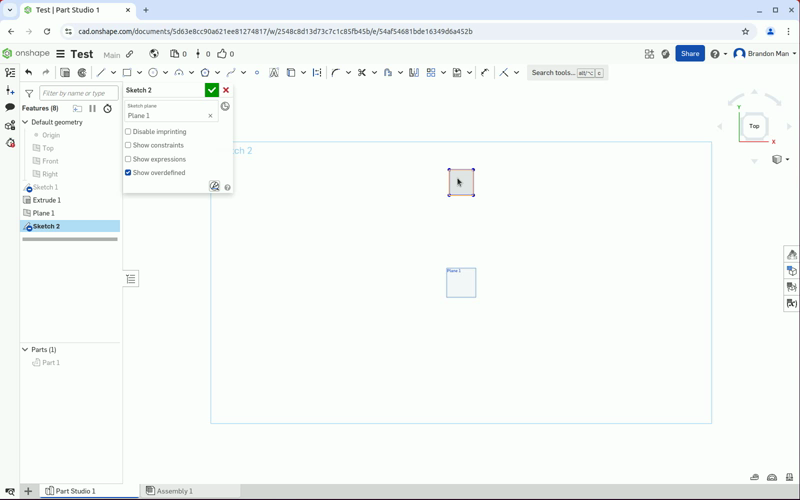
scroll(6)
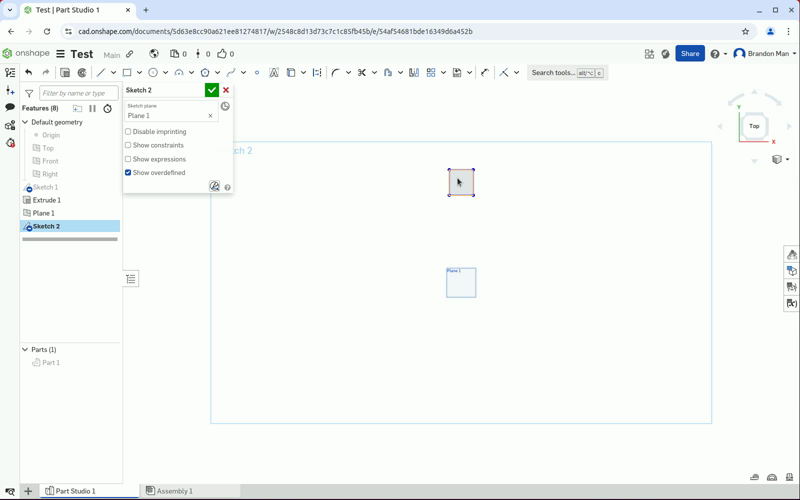
scroll(6)
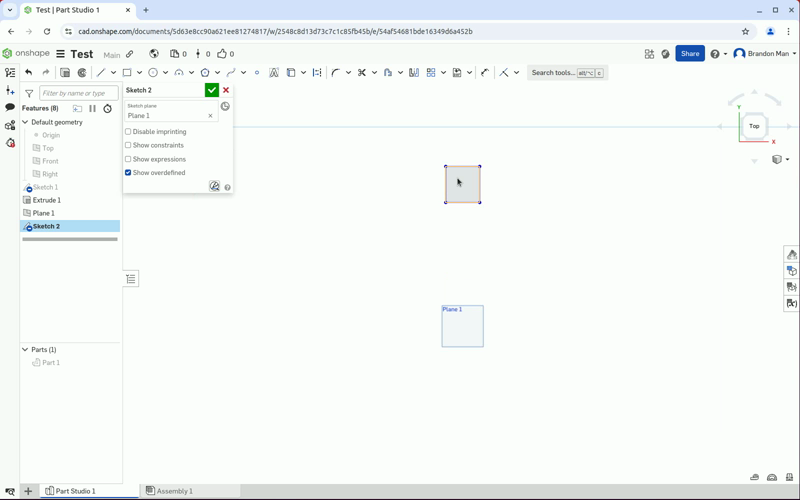
scroll(6)
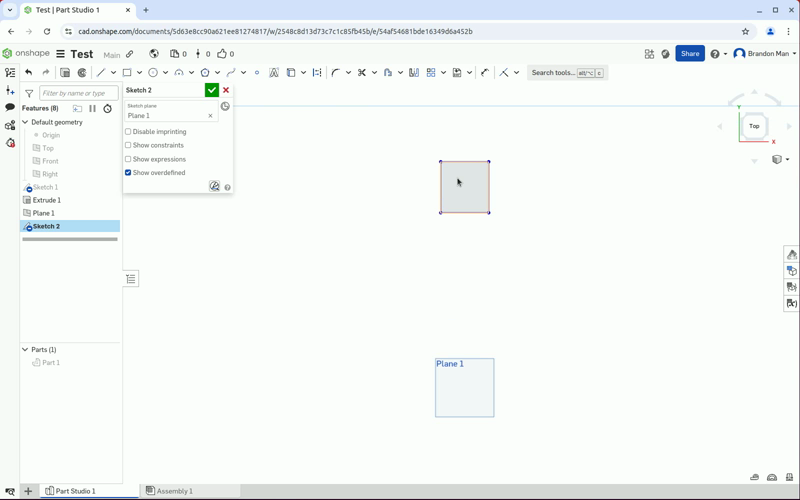
scroll(6)
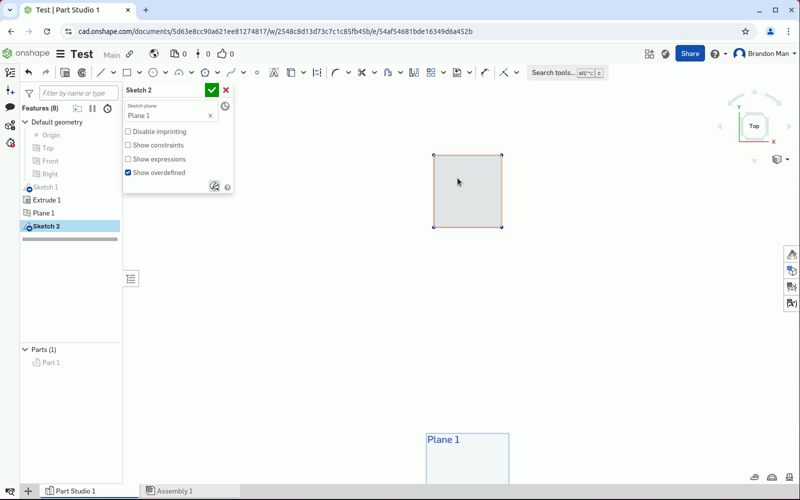
scroll(6)
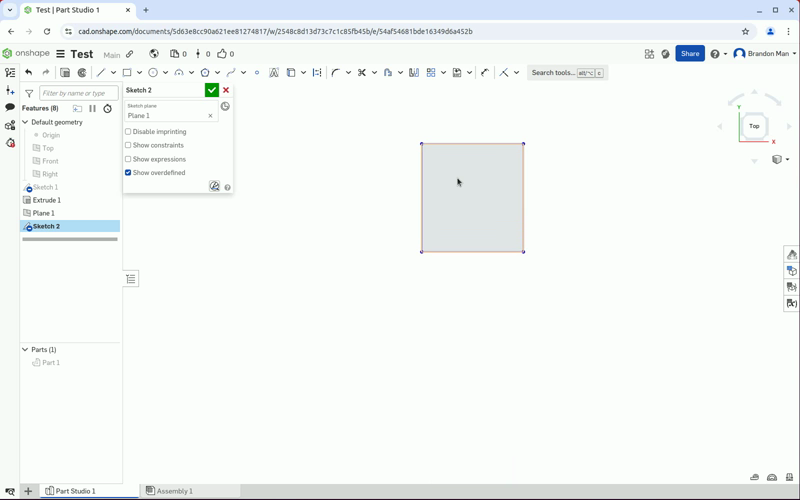
scroll(6)
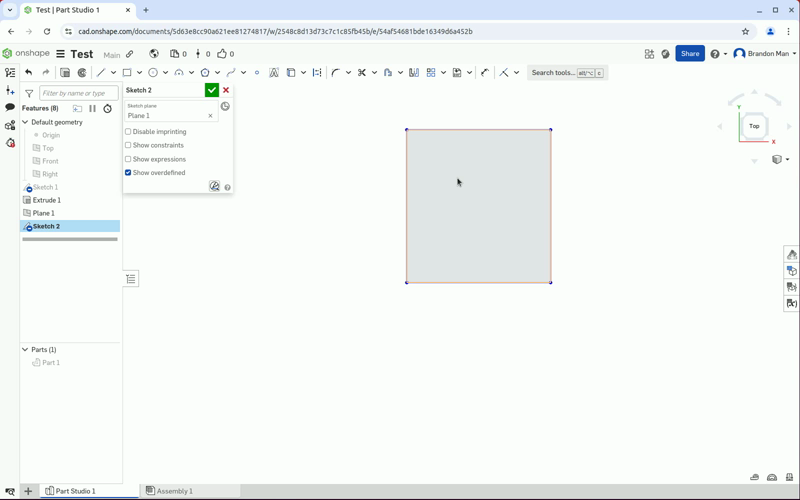
scroll(6)
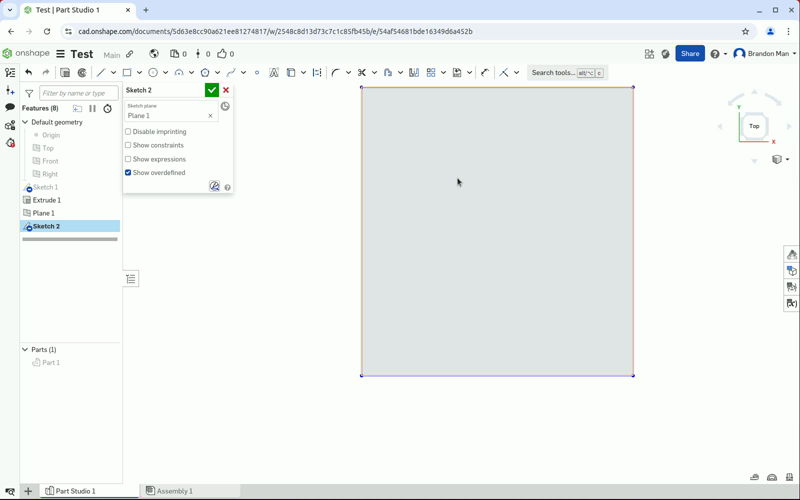
click(457, 177)
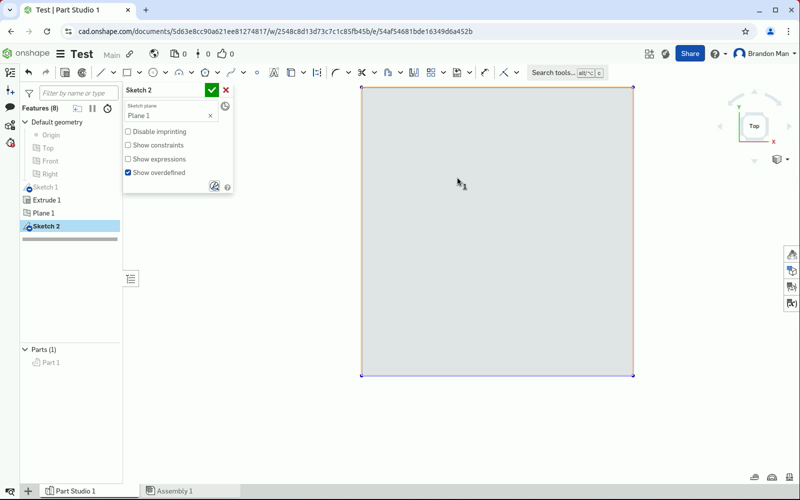
scroll(-6)
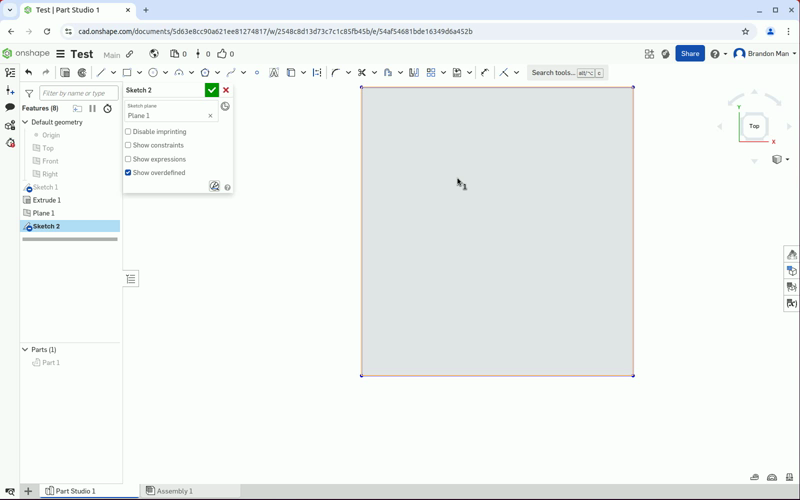
scroll(-6)
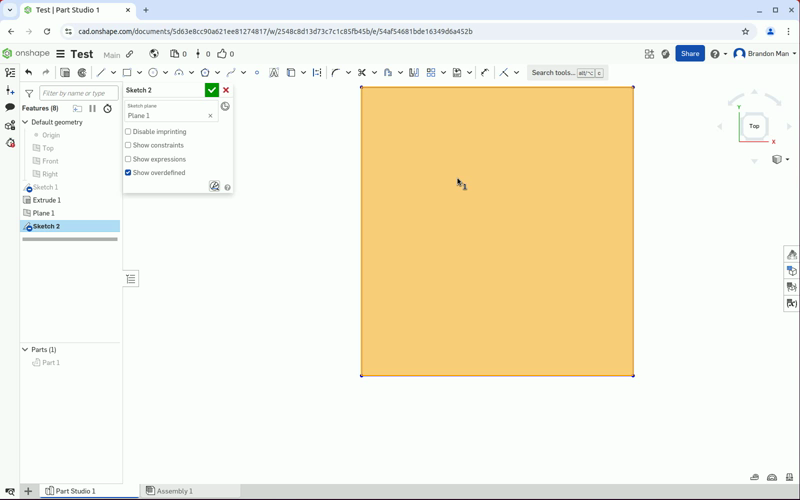
scroll(-6)
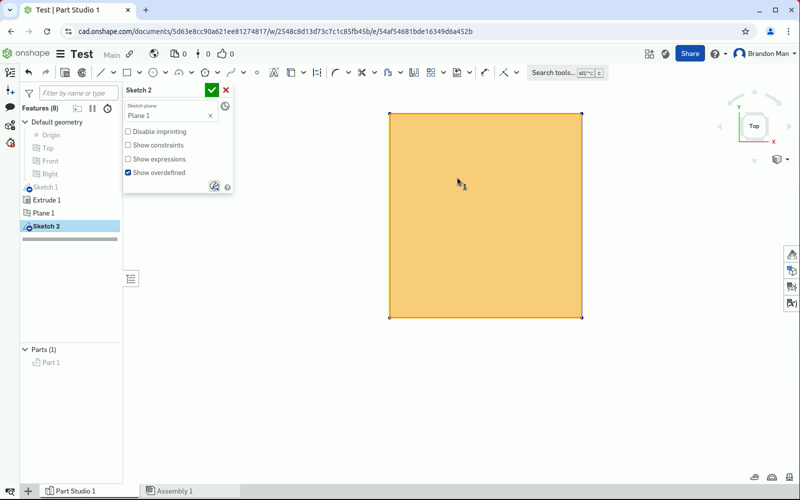
scroll(-6)
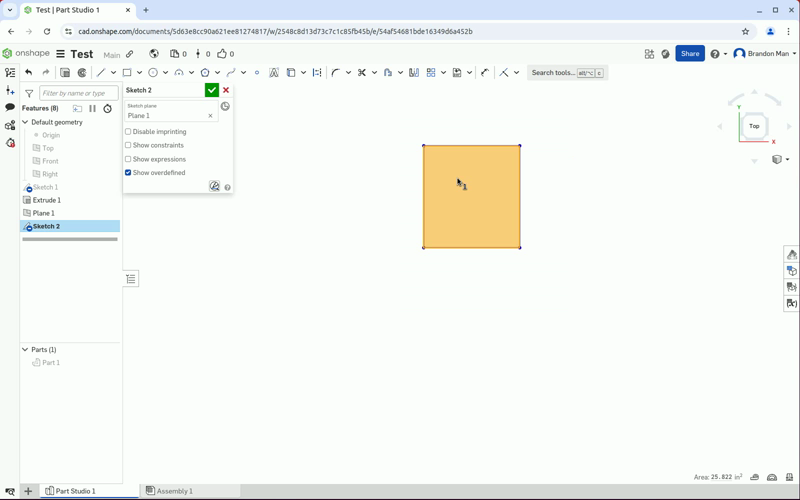
scroll(-6)
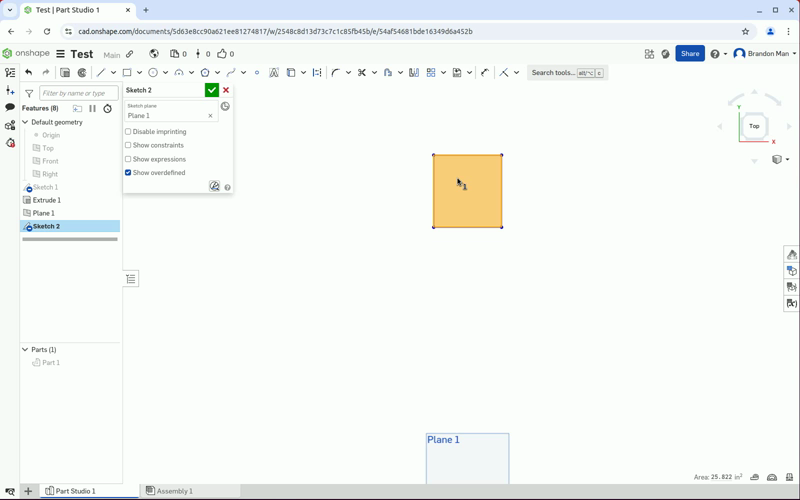
scroll(-6)
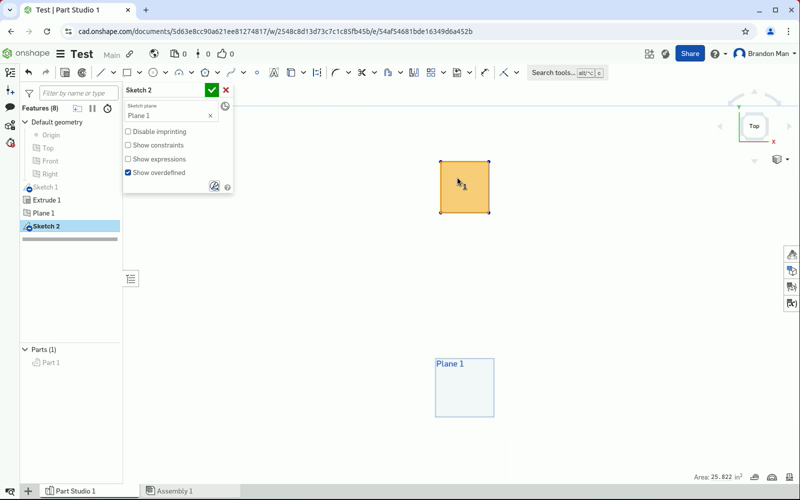
scroll(-6)
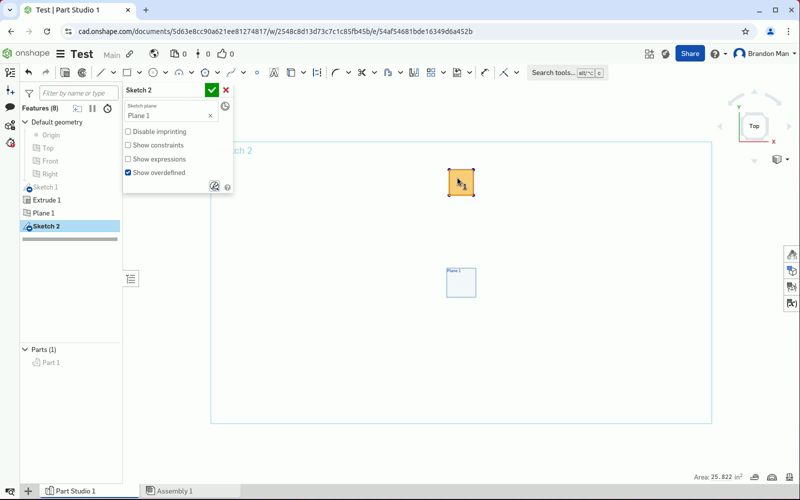
mouse_move(73, 352)
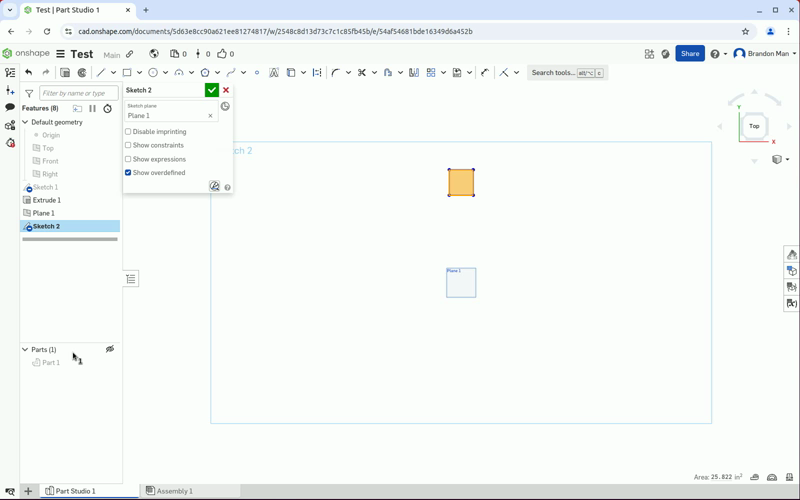
key(shift+y)
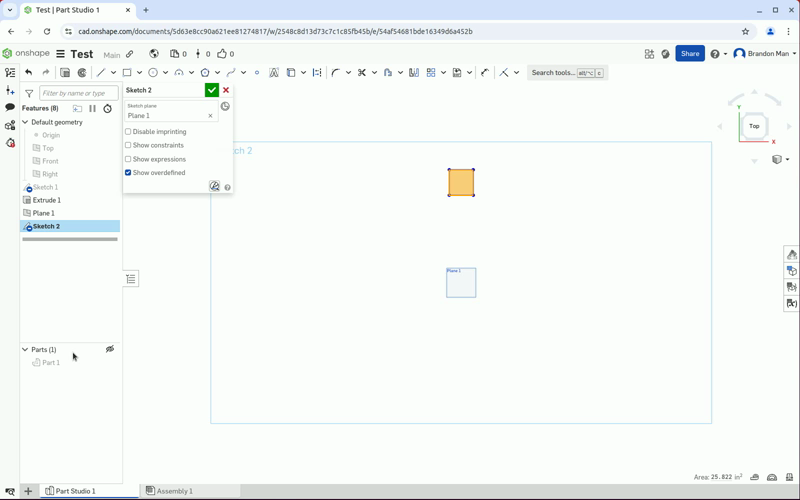
key(shift+e)
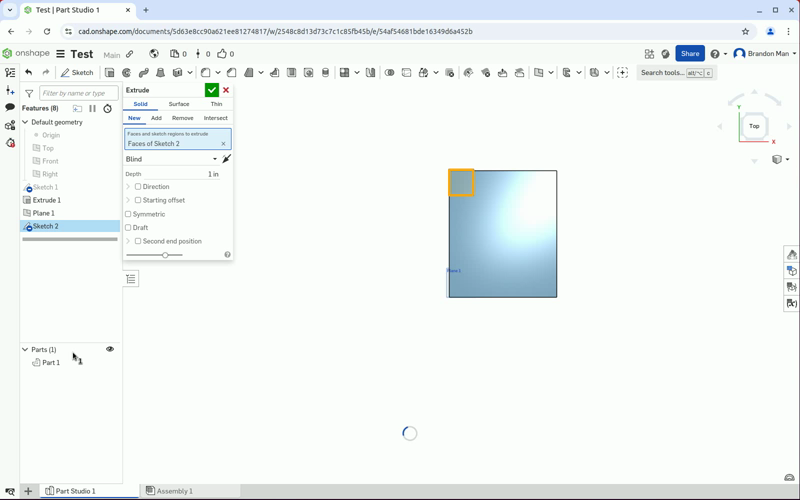
mouse_move(143, 106)
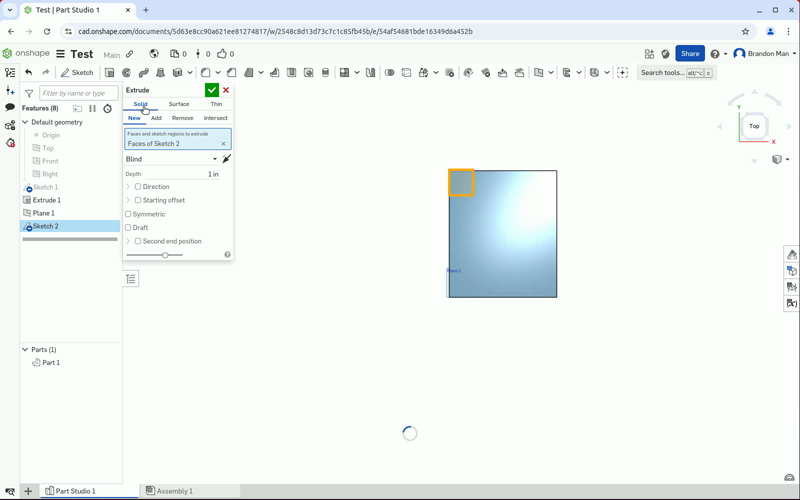
click(143, 106)
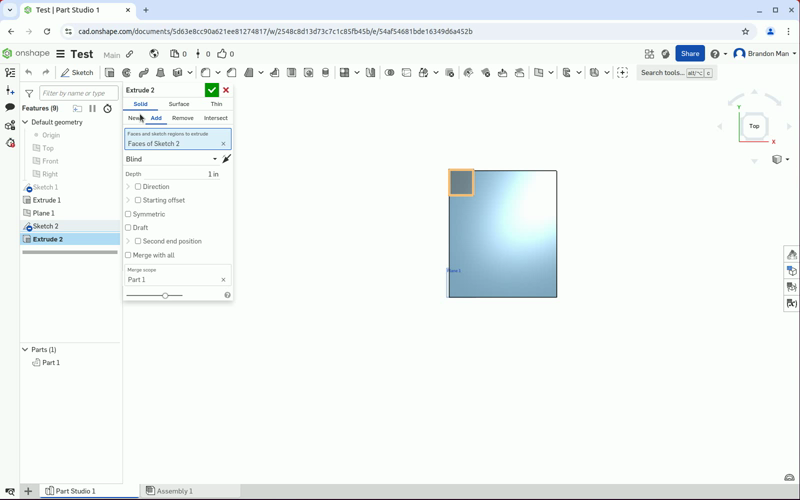
mouse_move(137, 120)
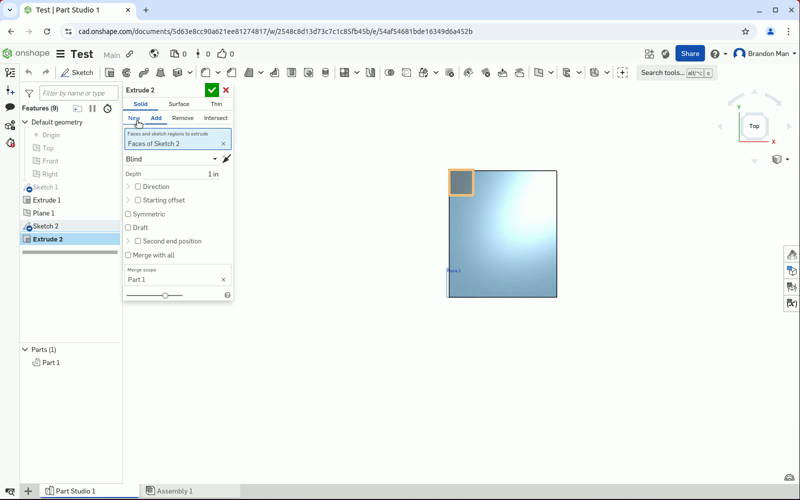
click(137, 120)
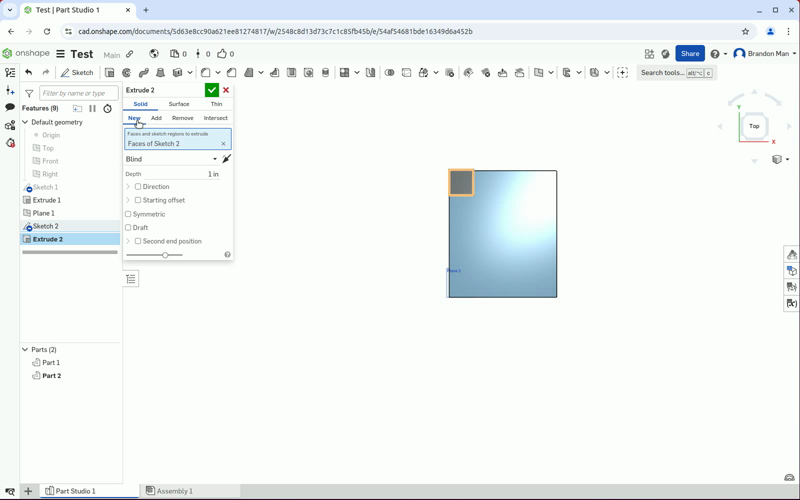
key(tab, 4)
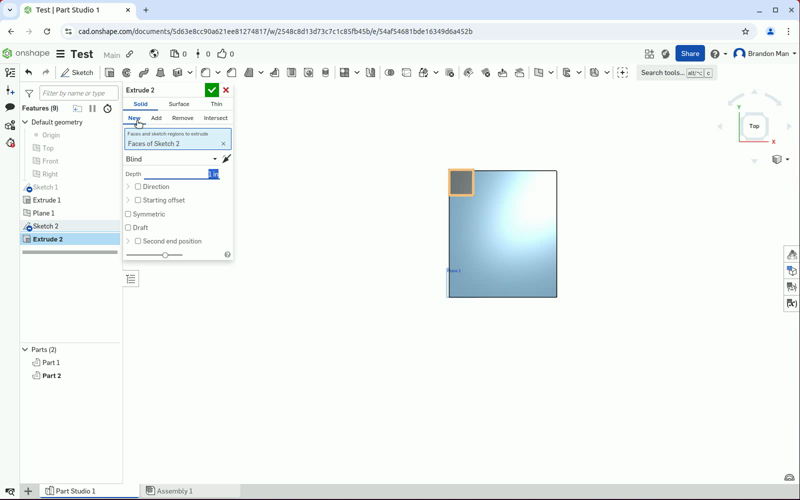
text(1.444)
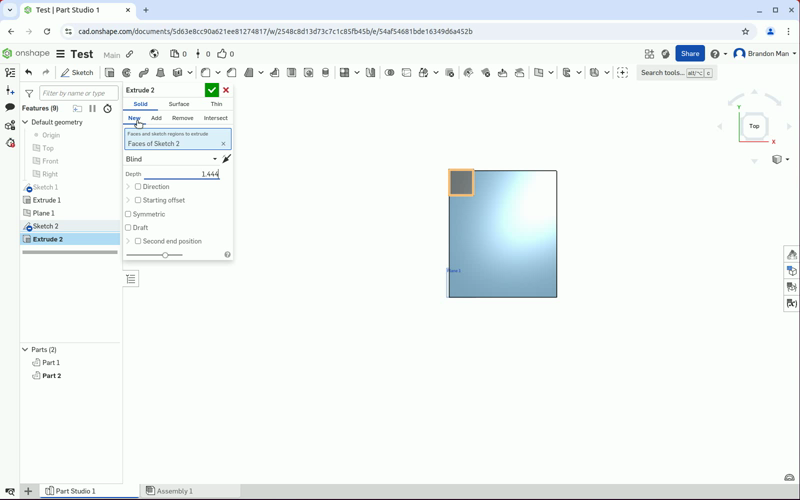
key(enter)
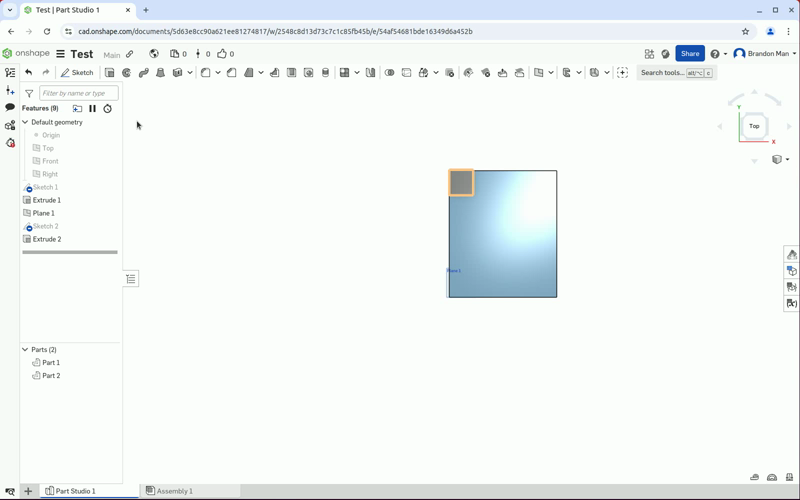
key(shift+h)
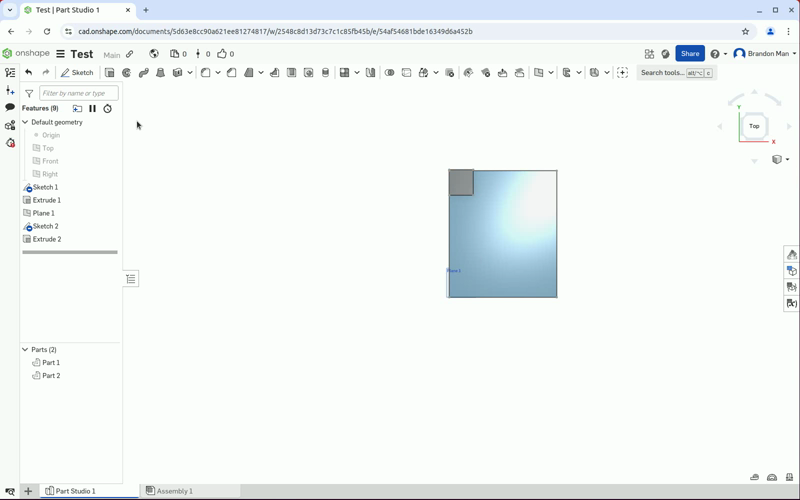
key(shift+h)
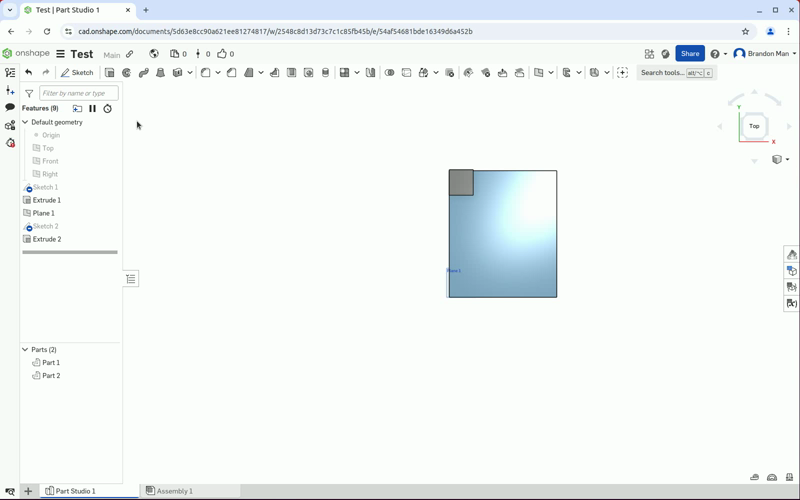
mouse_move(73, 189)
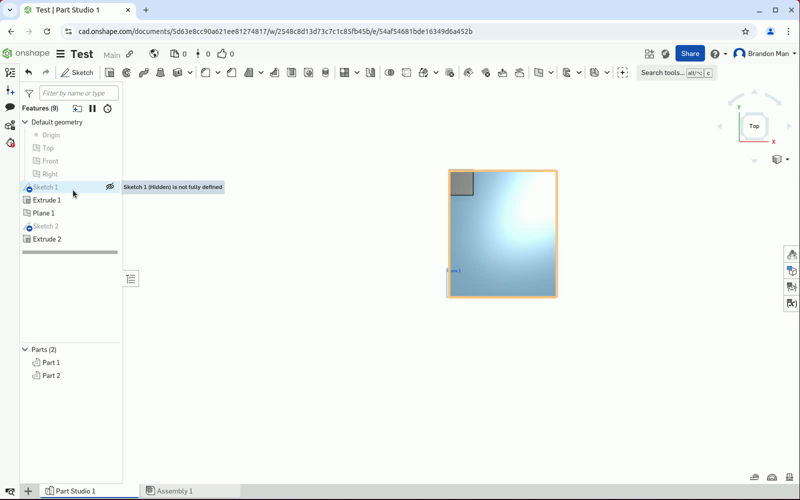
click(73, 189)
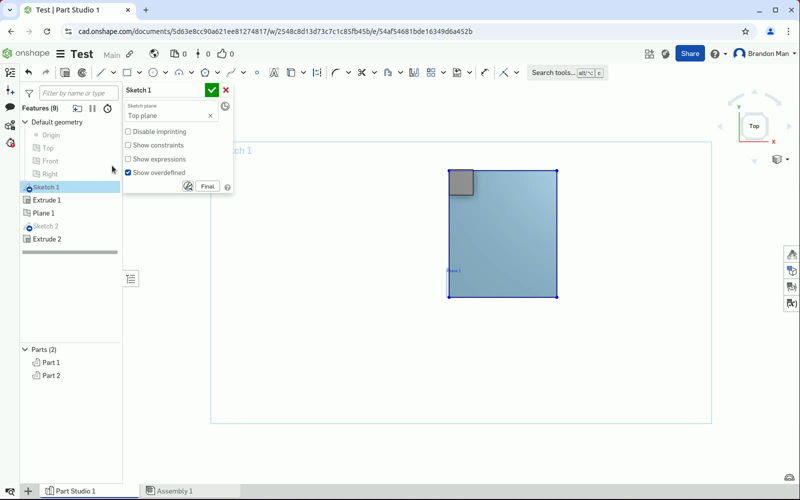
mouse_move(229, 92)
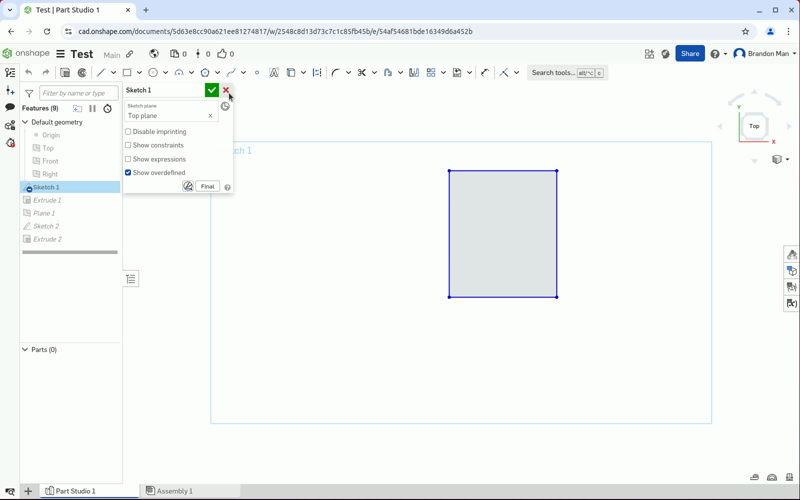
click(229, 92)
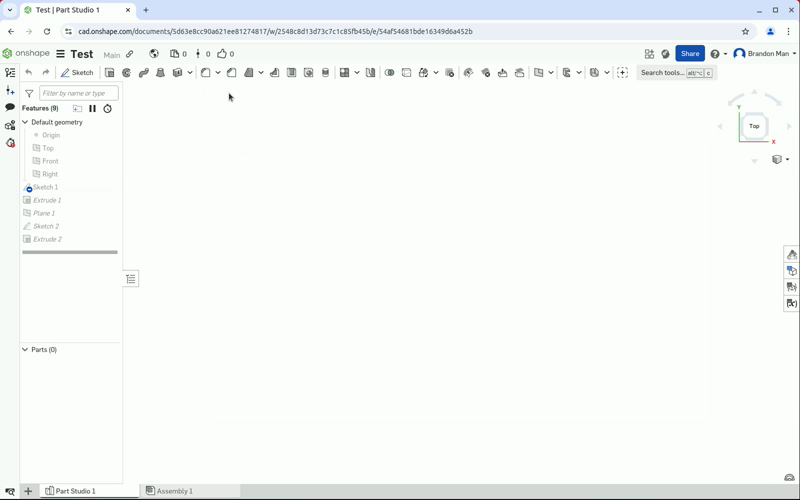
key(shift+s)
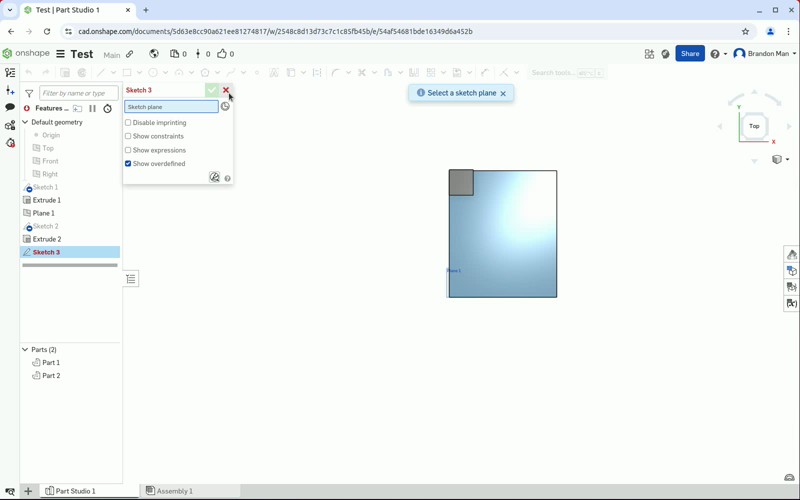
mouse_move(73, 215)
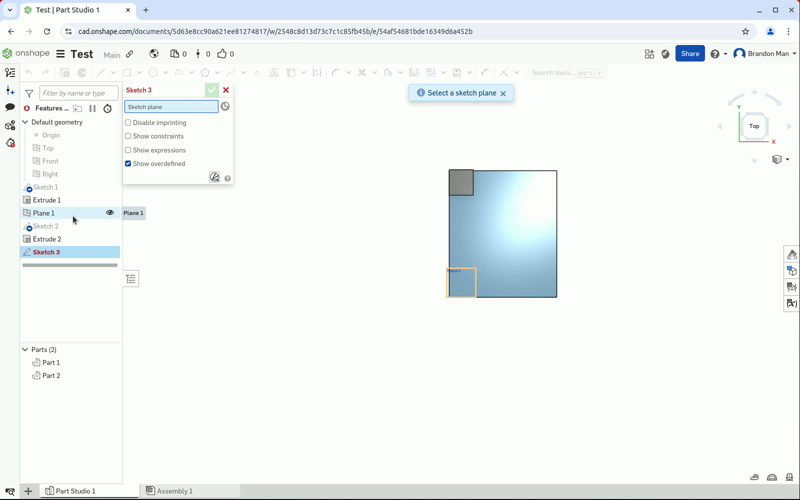
click(73, 215)
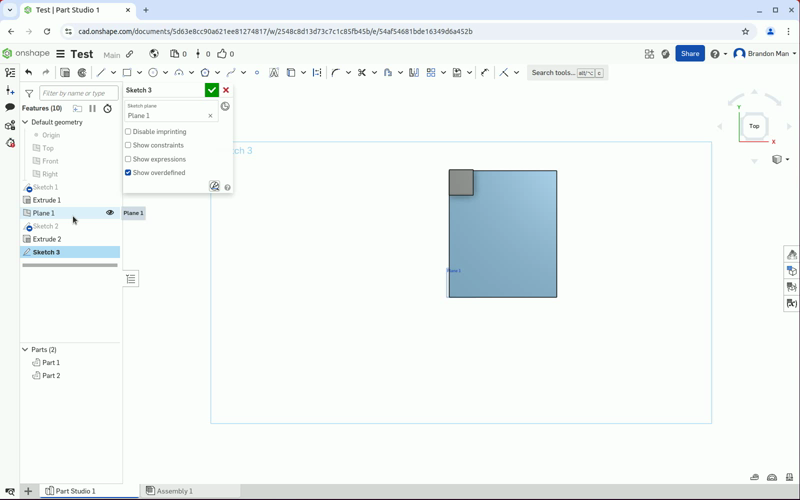
mouse_move(73, 352)
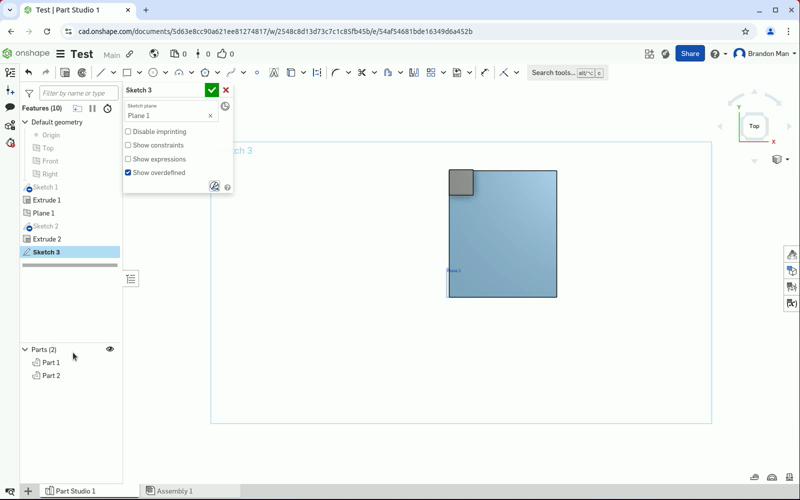
key(y)
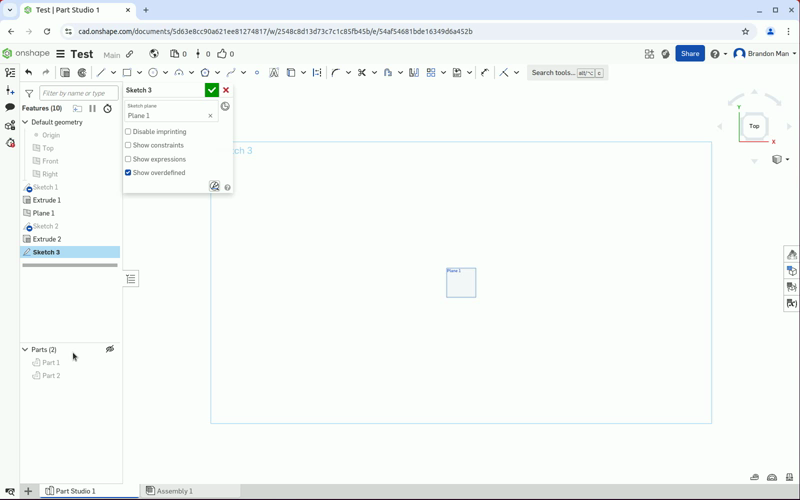
key(l)
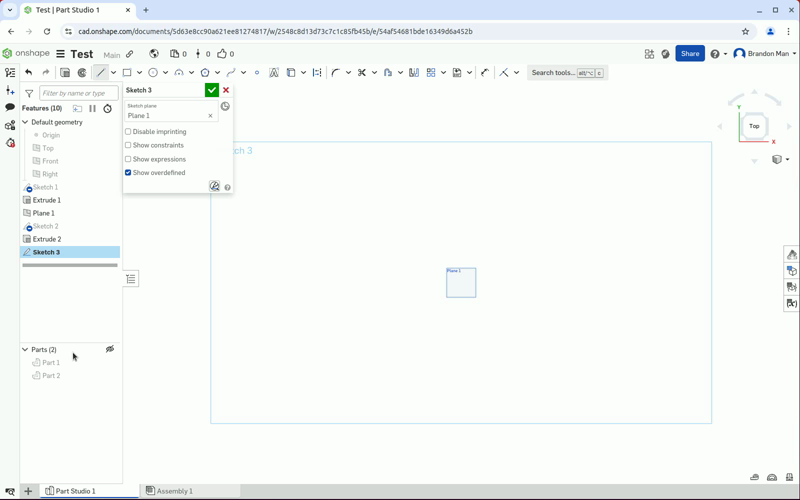
key_down(shift)
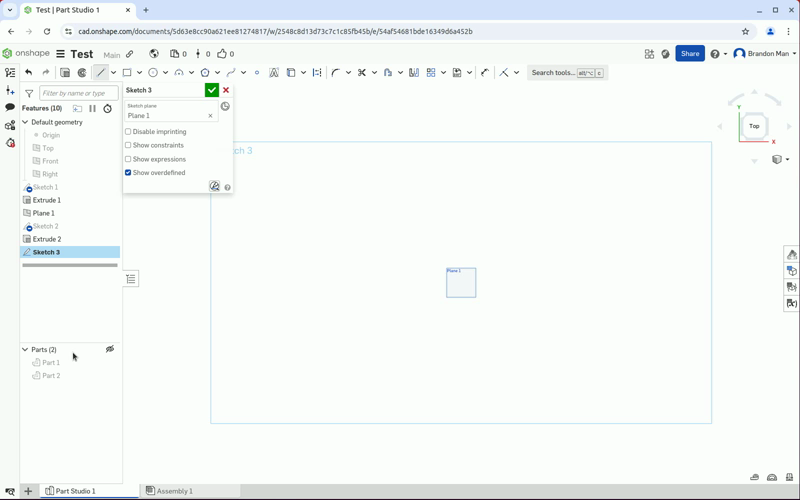
mouse_move(534, 195)
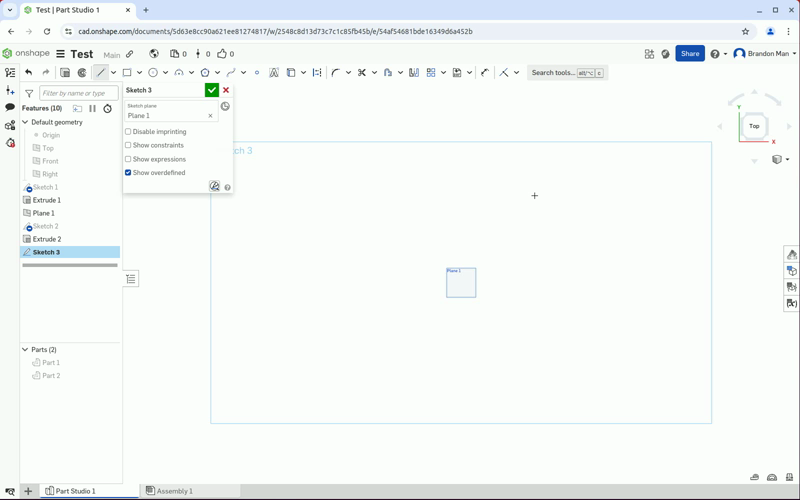
click(534, 195)
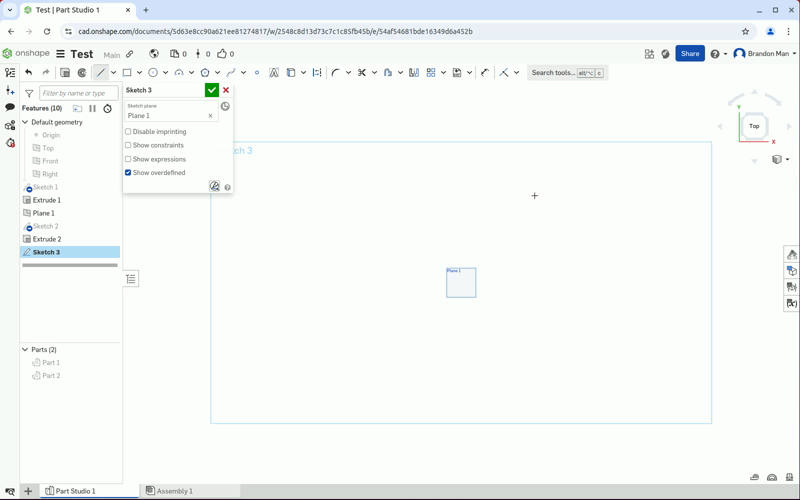
key_up(shift)
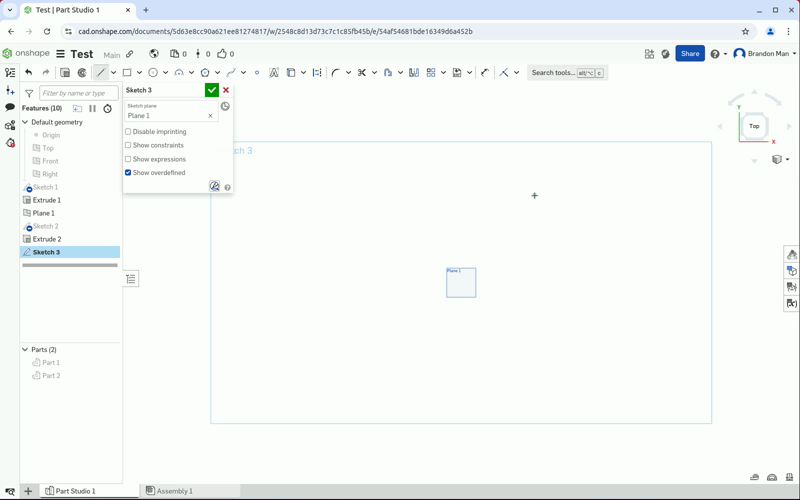
key_down(shift)
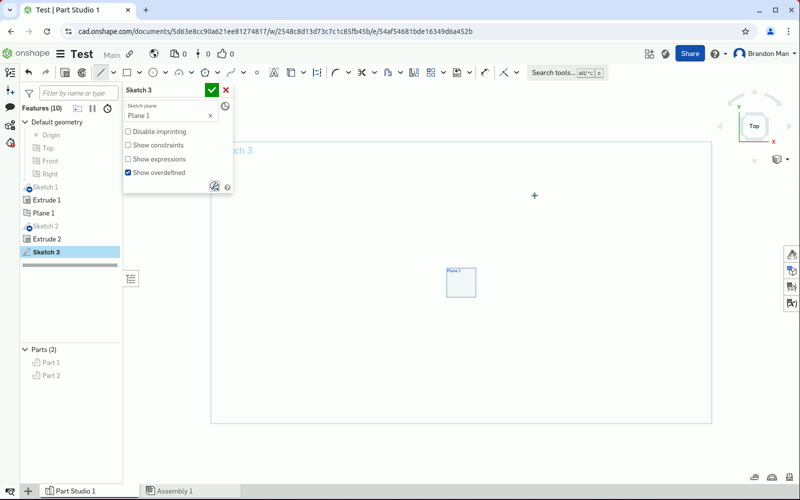
mouse_move(564, 195)
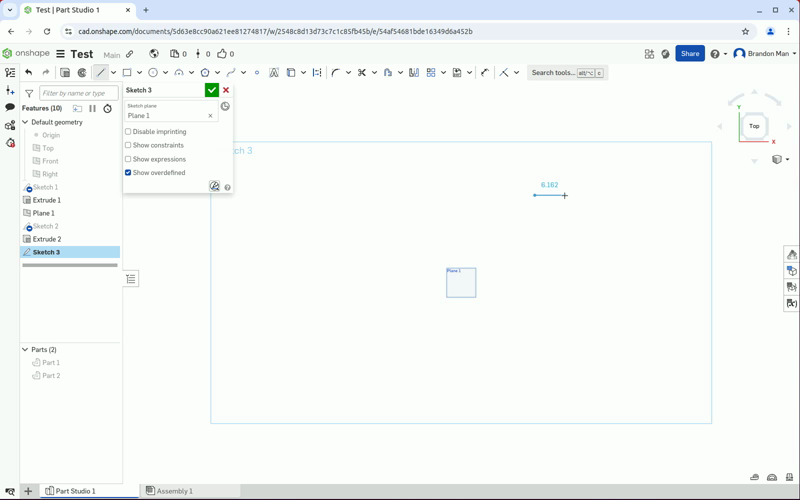
mouse_move(558, 195)
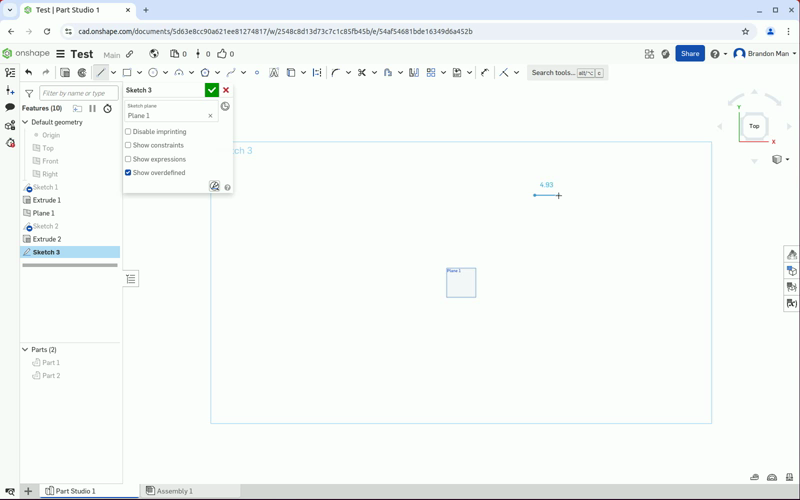
click(558, 195)
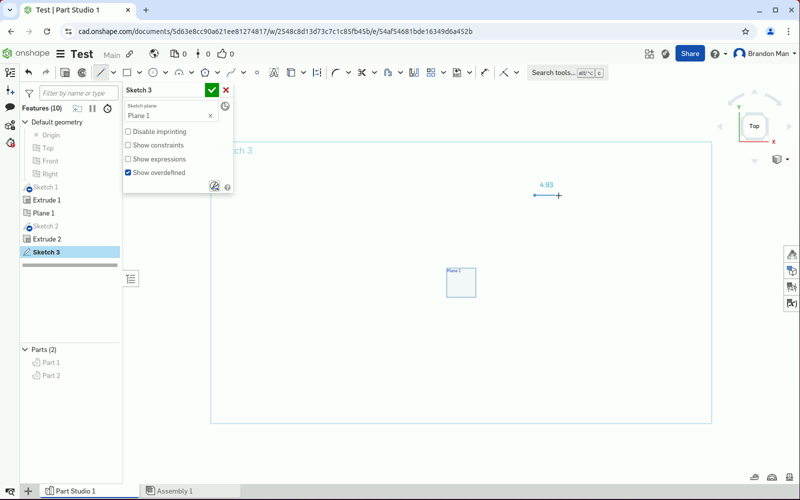
key_up(shift)
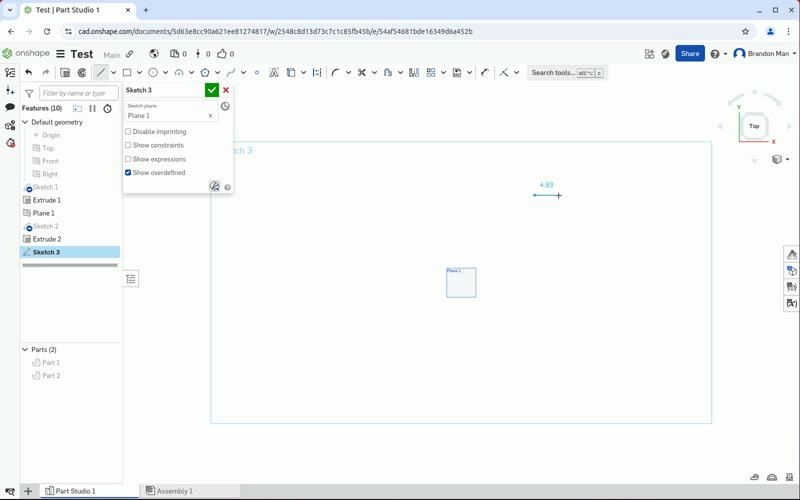
key_down(shift)
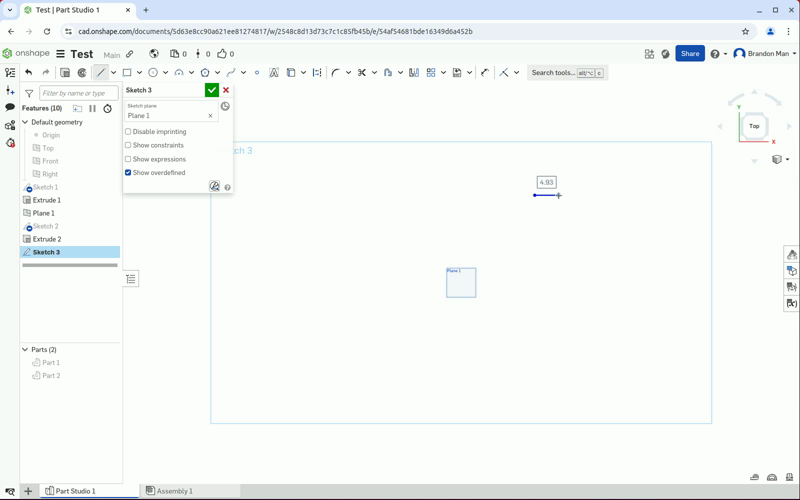
mouse_move(588, 195)
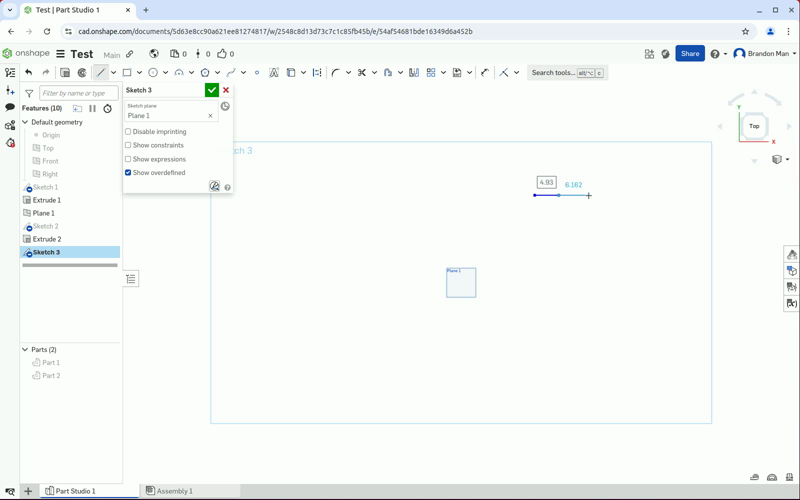
mouse_move(558, 169)
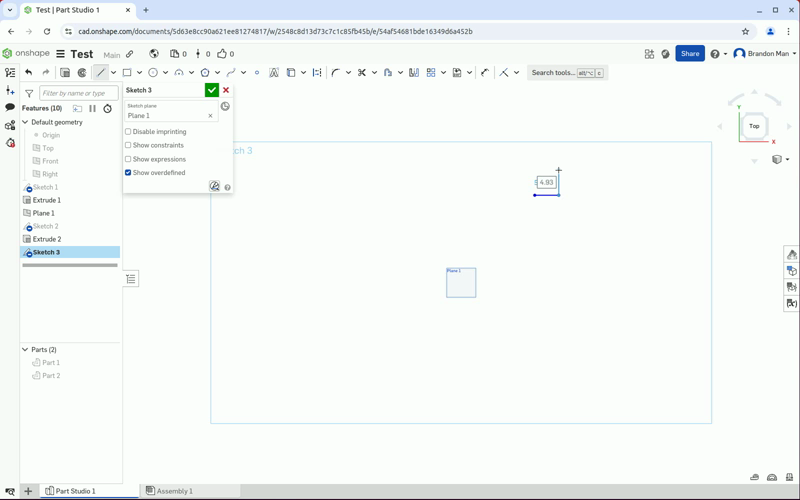
click(558, 169)
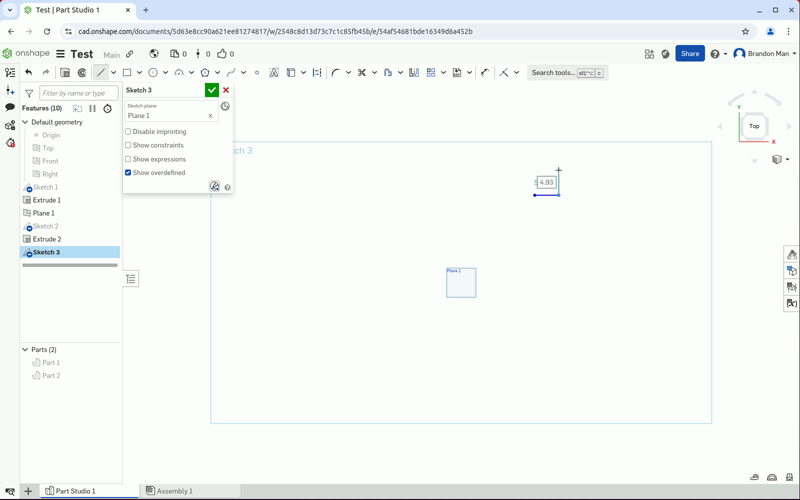
key_up(shift)
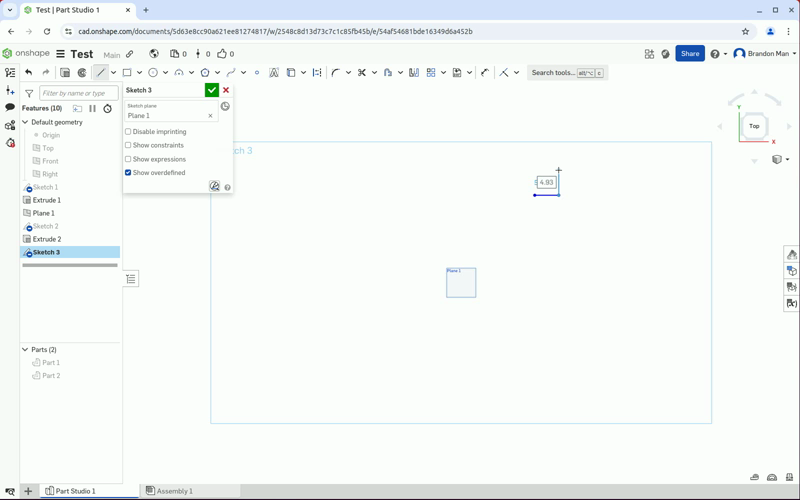
key_down(shift)
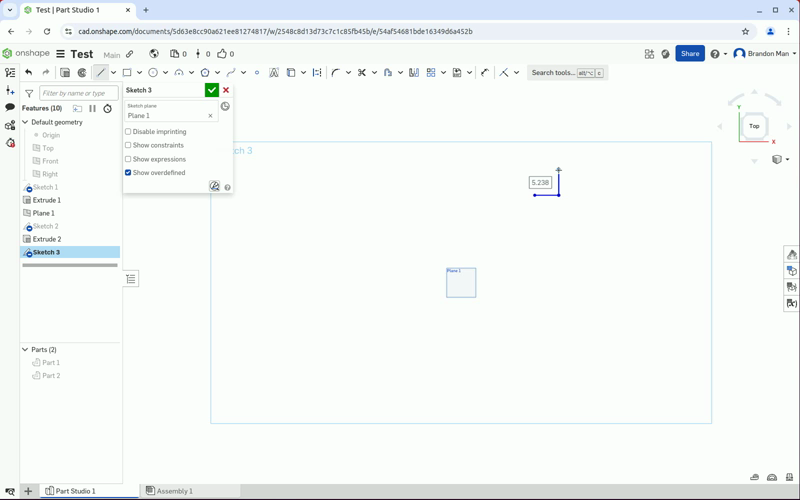
mouse_move(588, 169)
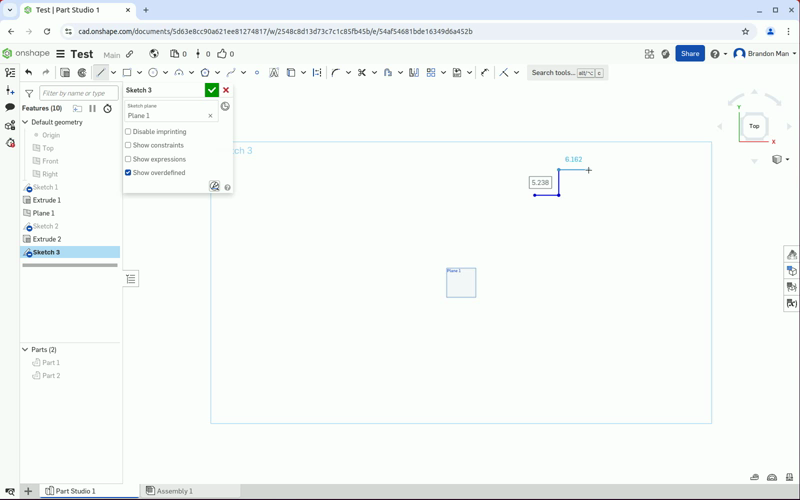
mouse_move(534, 169)
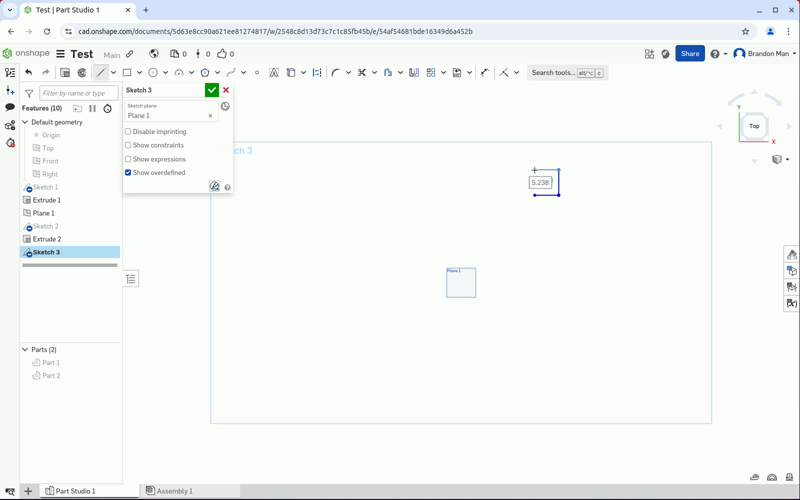
click(534, 169)
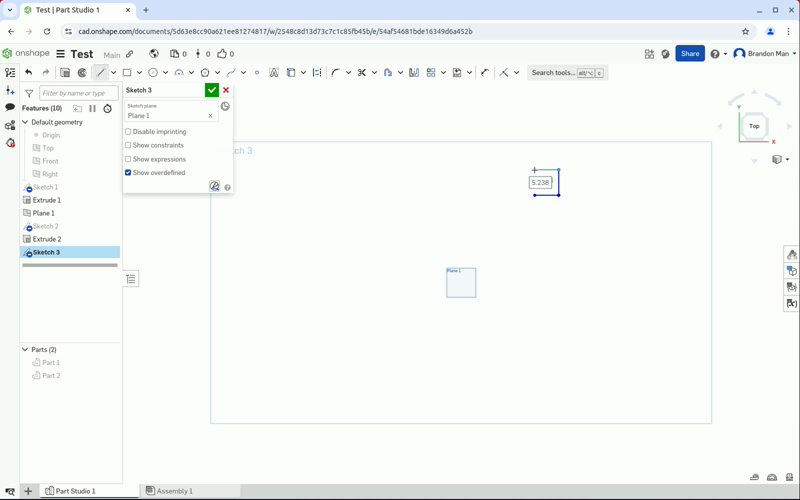
key_up(shift)
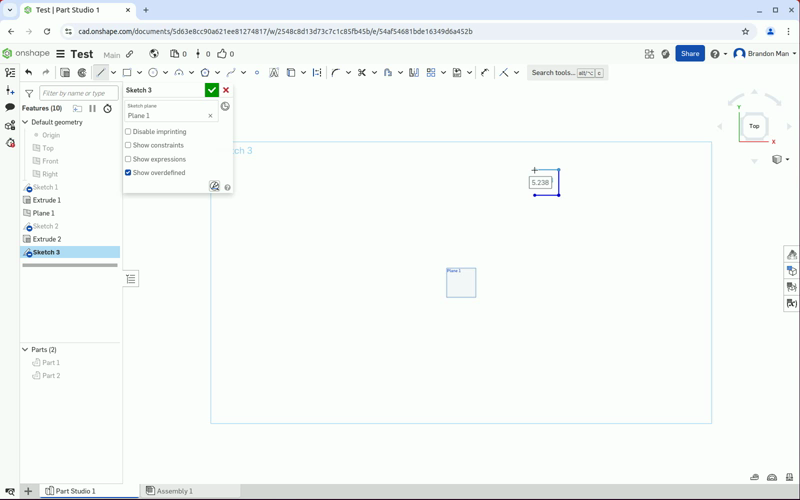
mouse_move(564, 169)
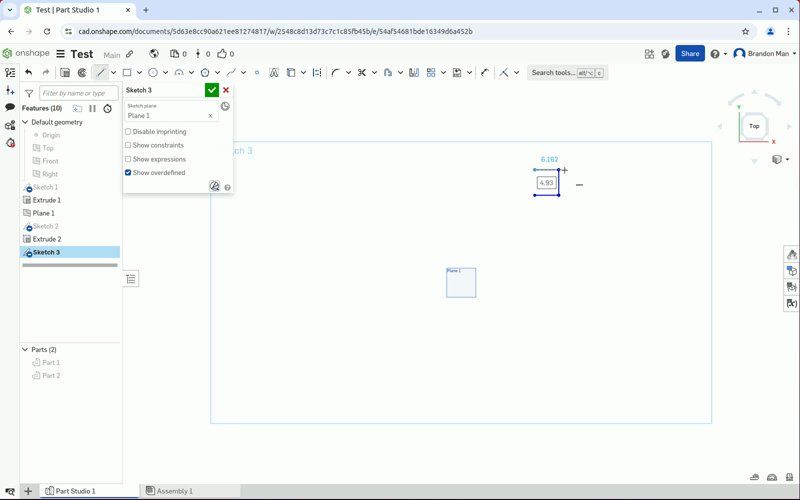
key_down(shift)
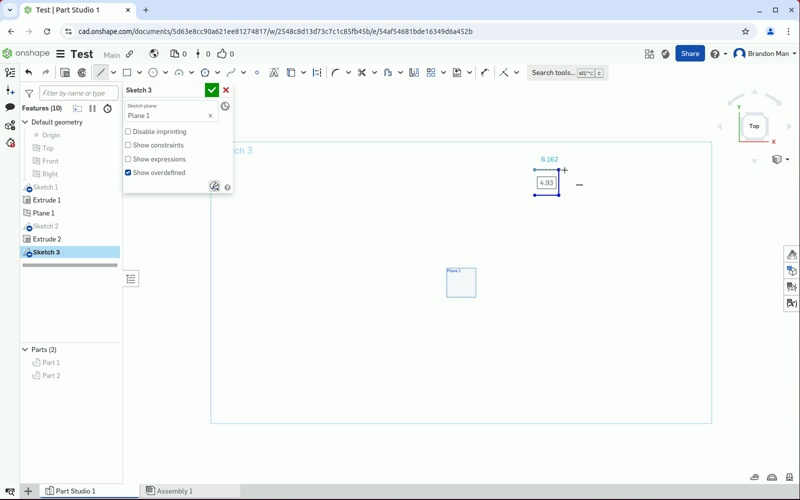
mouse_move(534, 195)
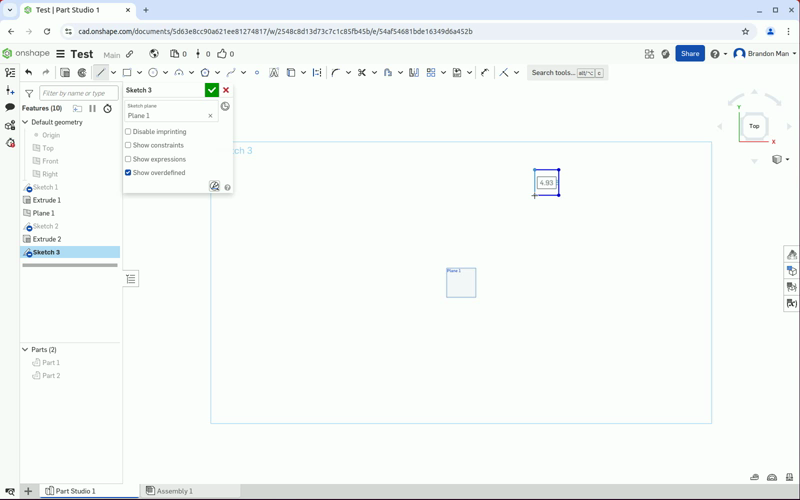
key_up(shift)
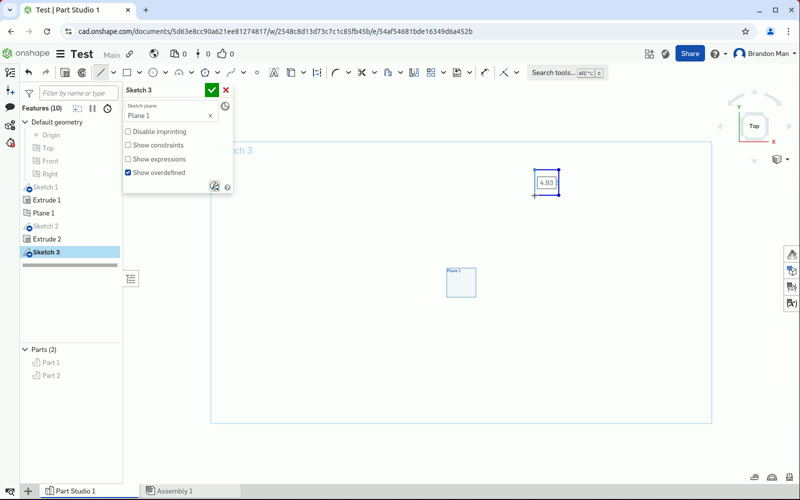
click(534, 195)
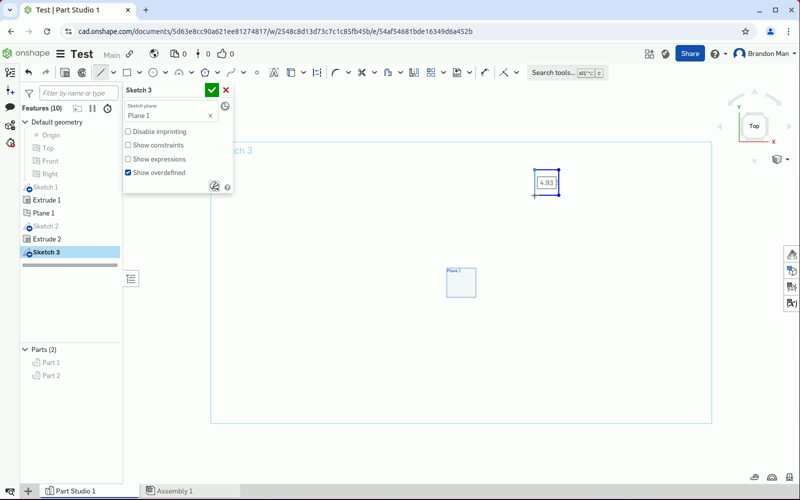
key(esc)
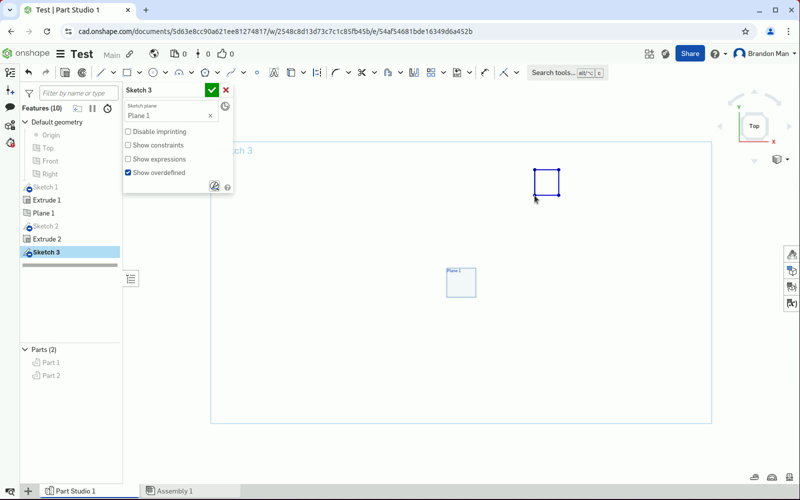
mouse_move(551, 189)
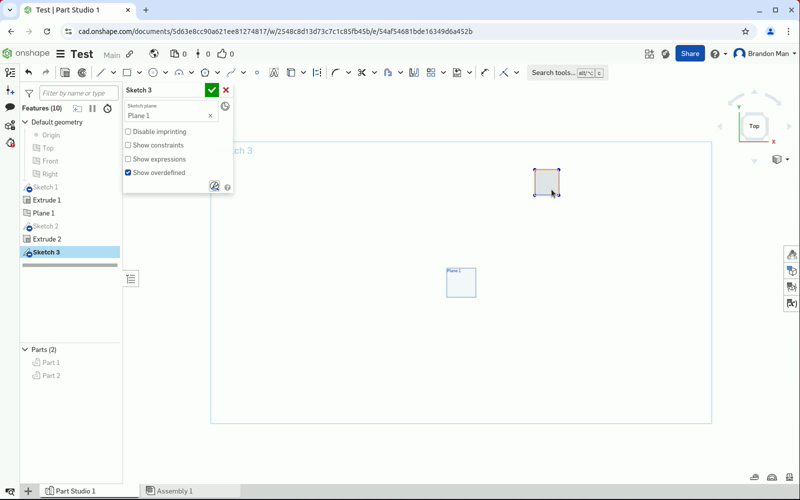
scroll(6)
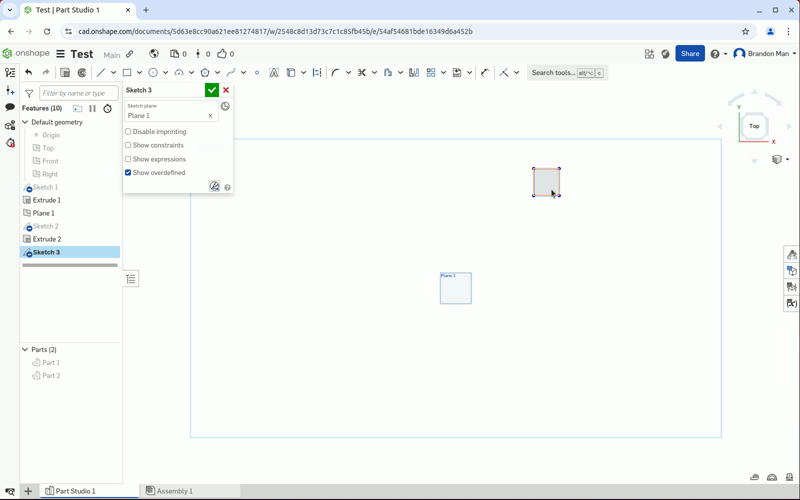
scroll(6)
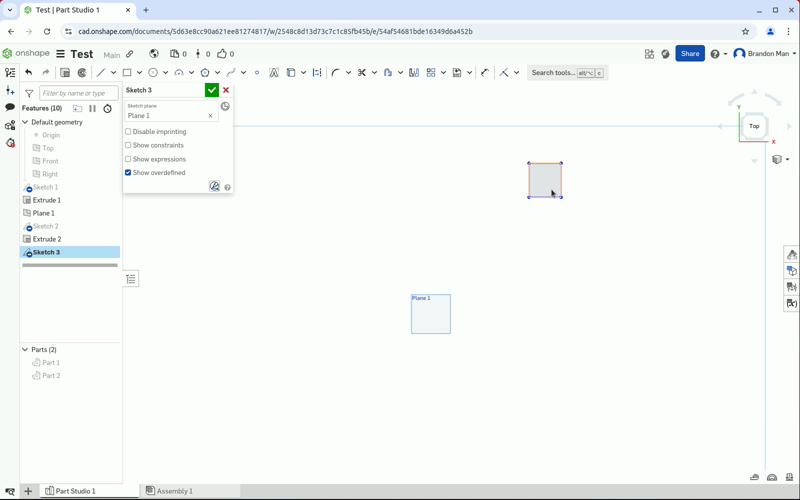
scroll(6)
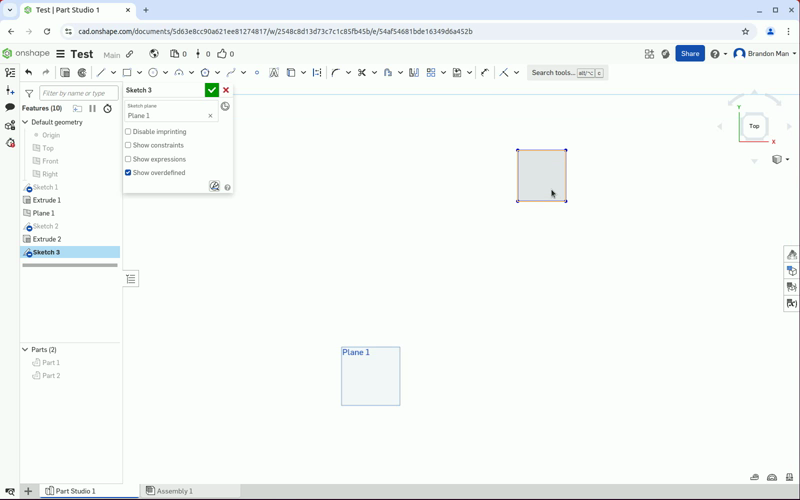
scroll(6)
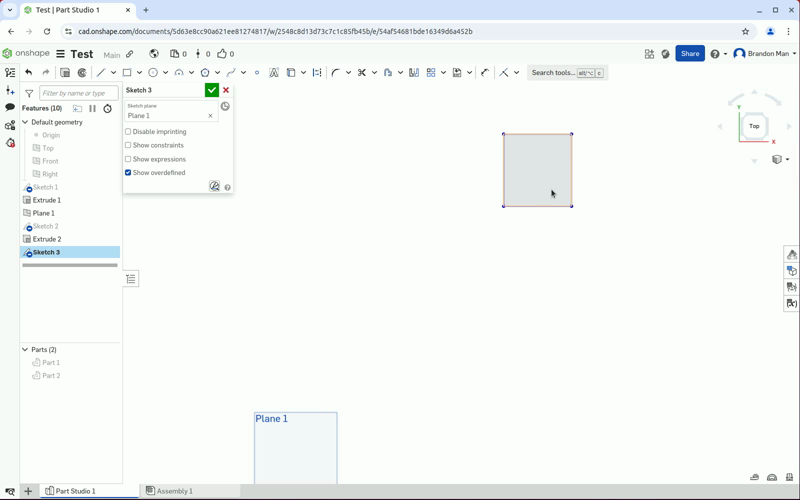
scroll(6)
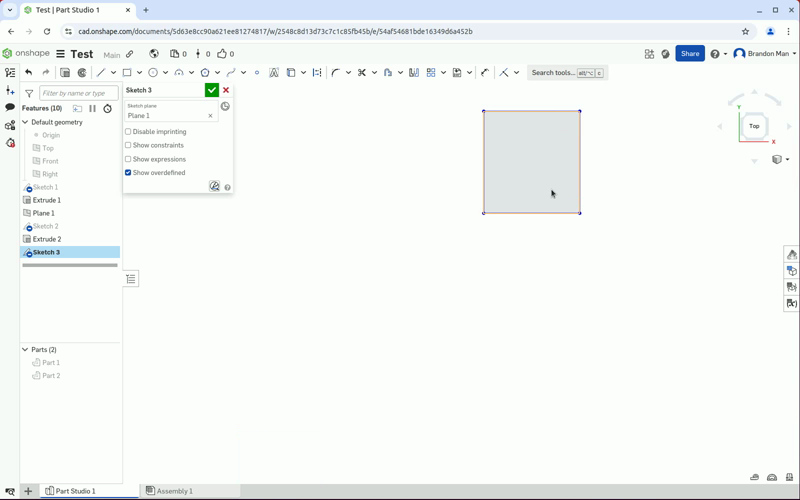
scroll(6)
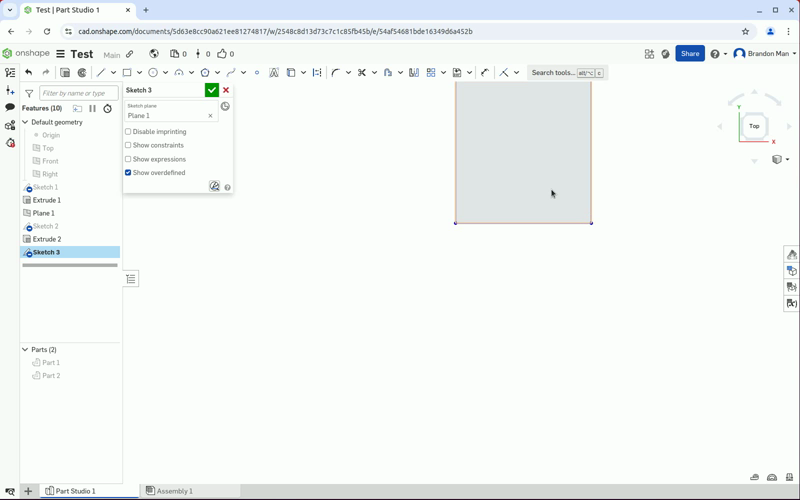
scroll(6)
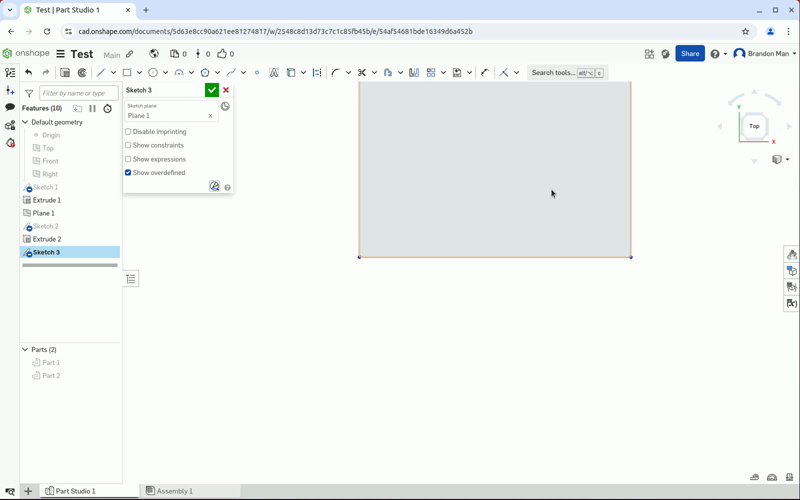
click(551, 189)
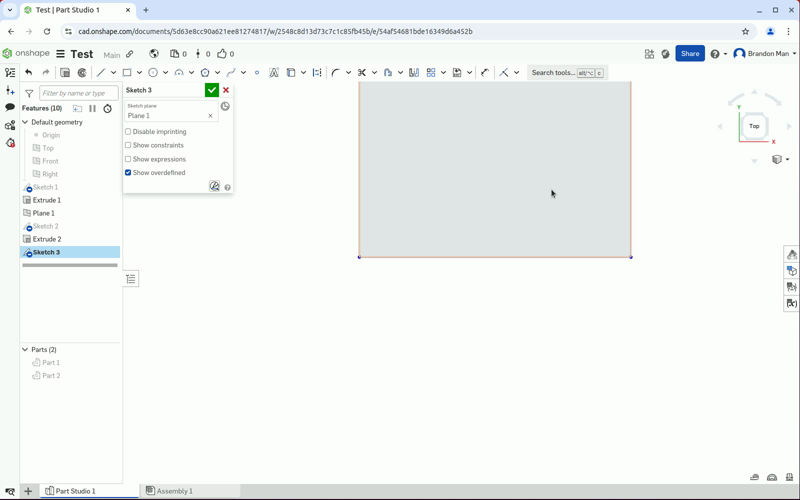
scroll(-6)
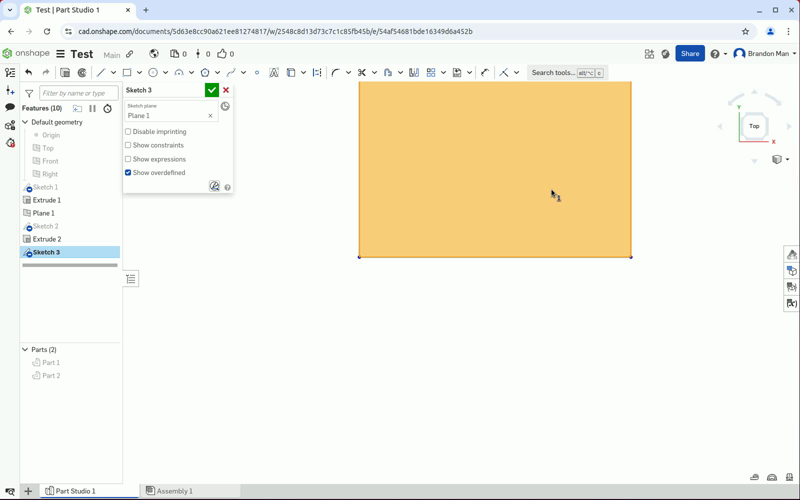
scroll(-6)
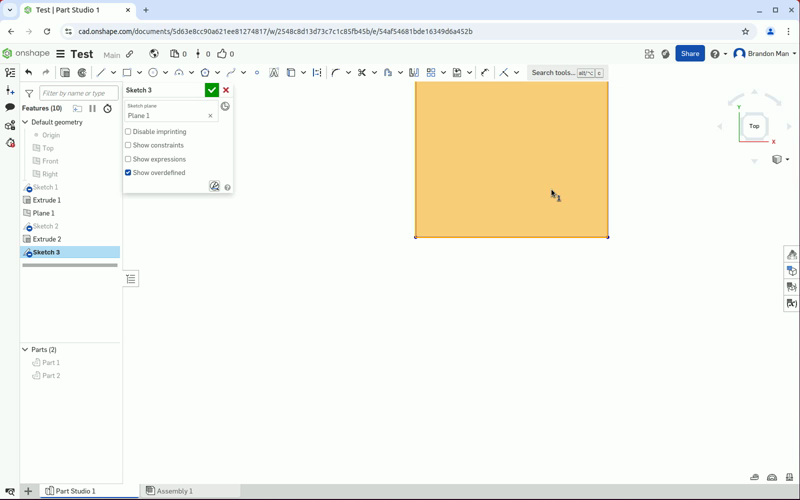
scroll(-6)
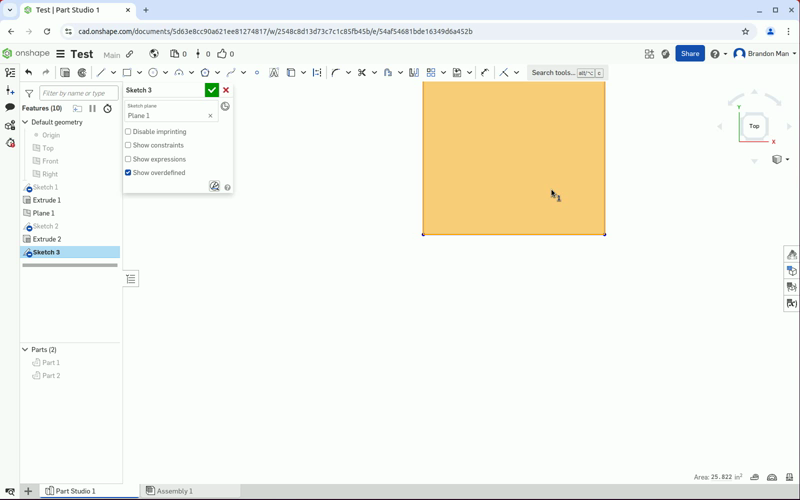
scroll(-6)
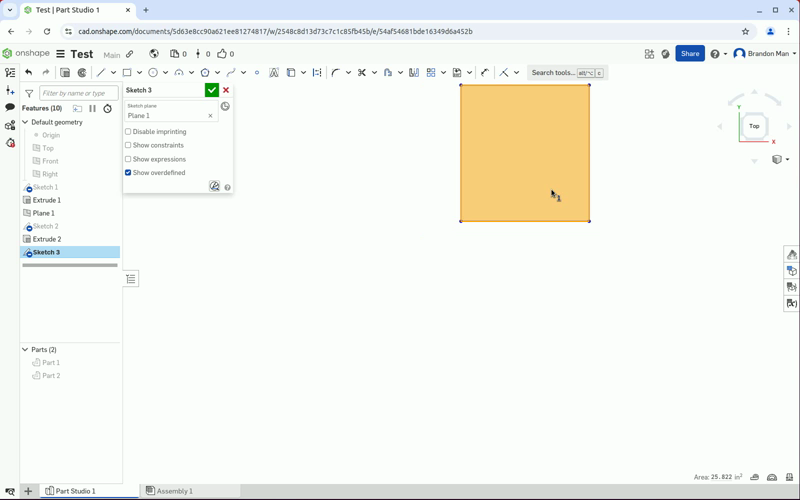
scroll(-6)
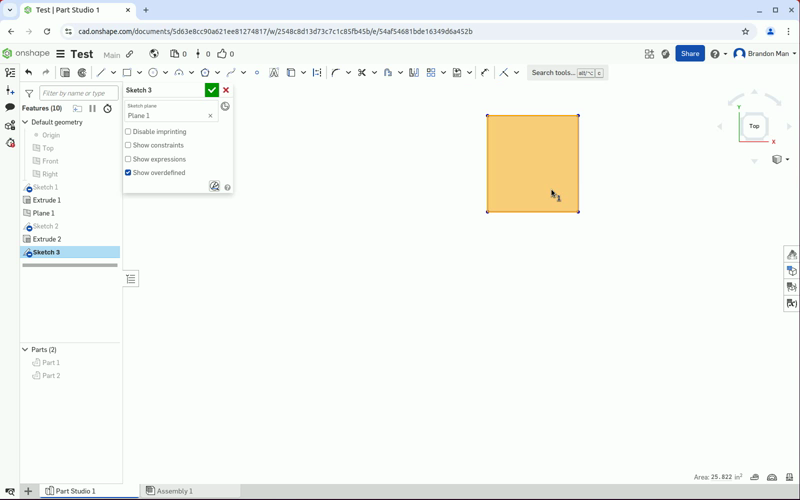
scroll(-6)
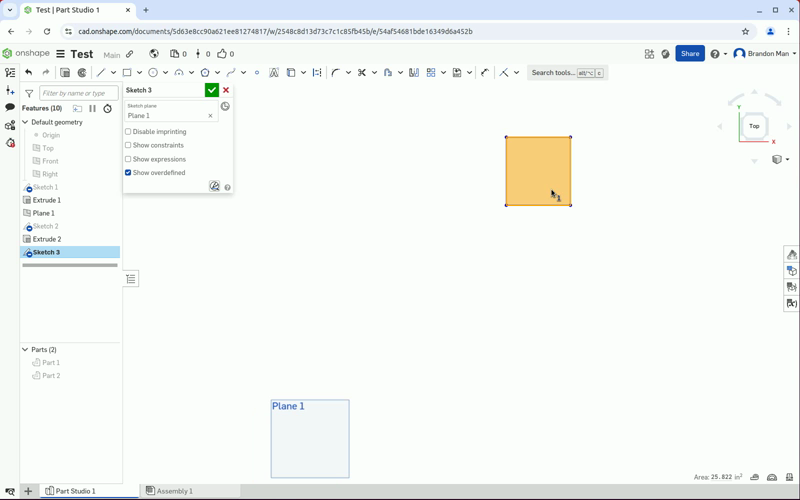
scroll(-6)
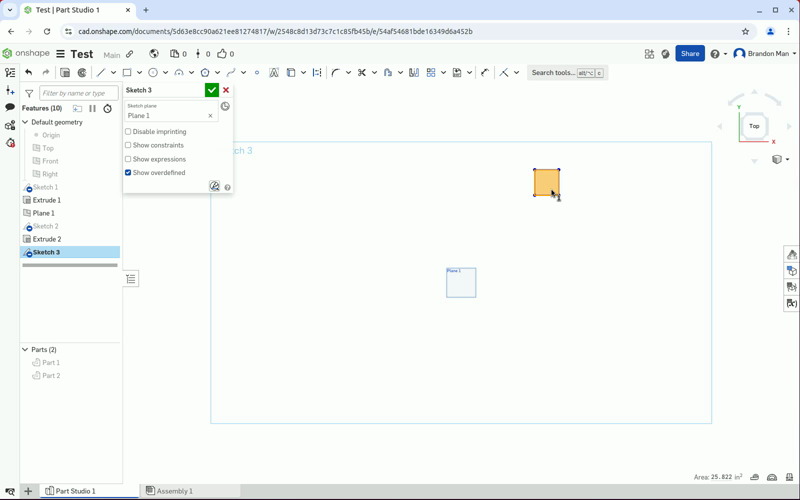
mouse_move(73, 352)
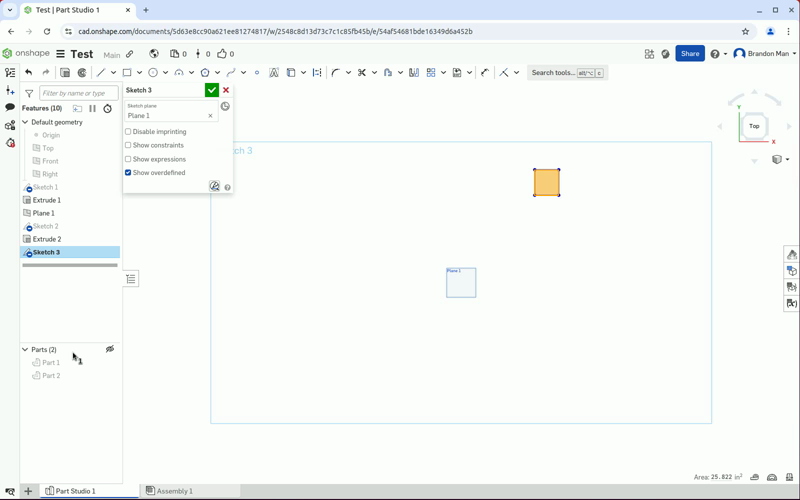
key(shift+y)
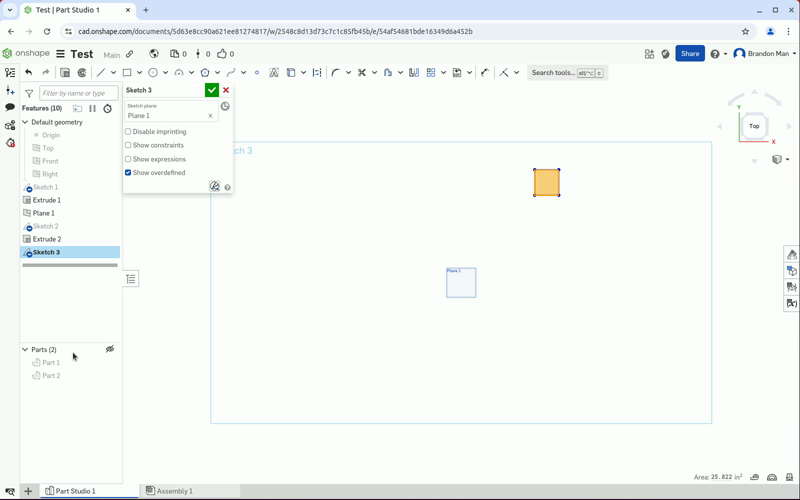
key(shift+e)
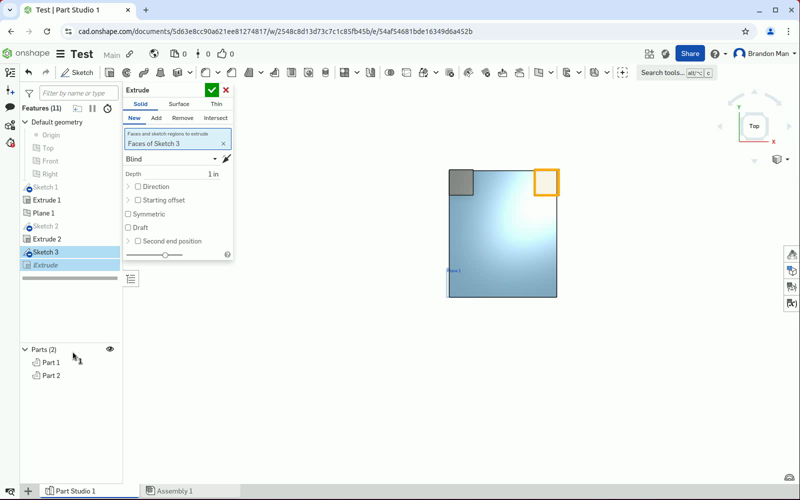
mouse_move(143, 106)
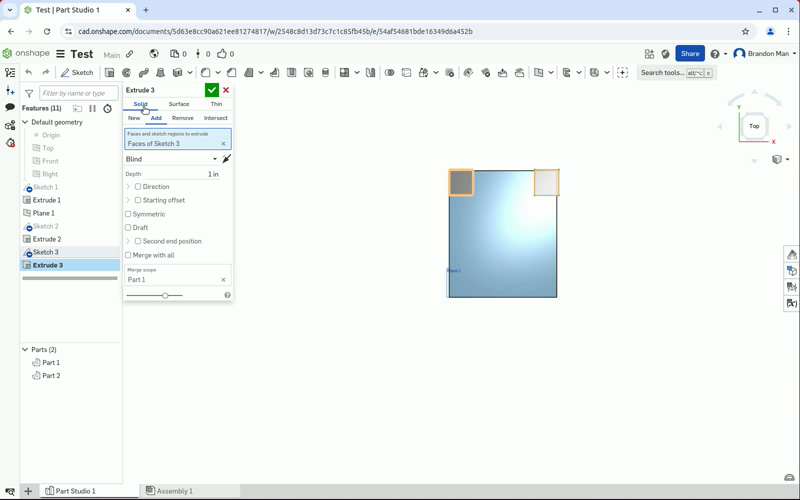
click(143, 106)
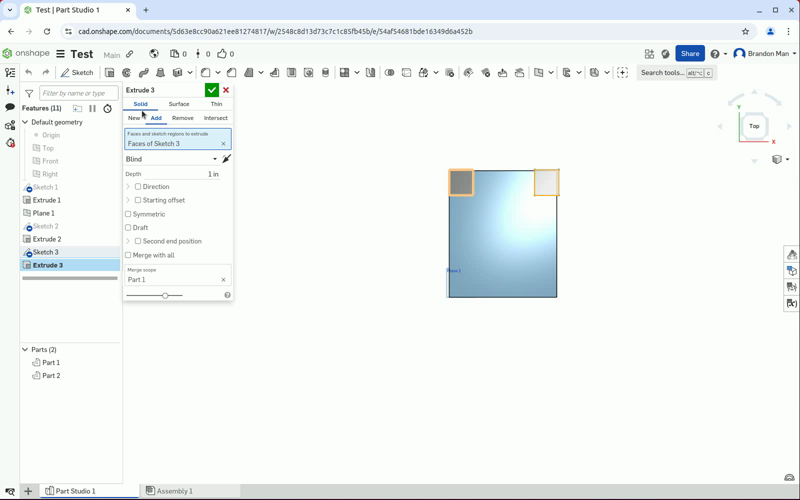
mouse_move(137, 120)
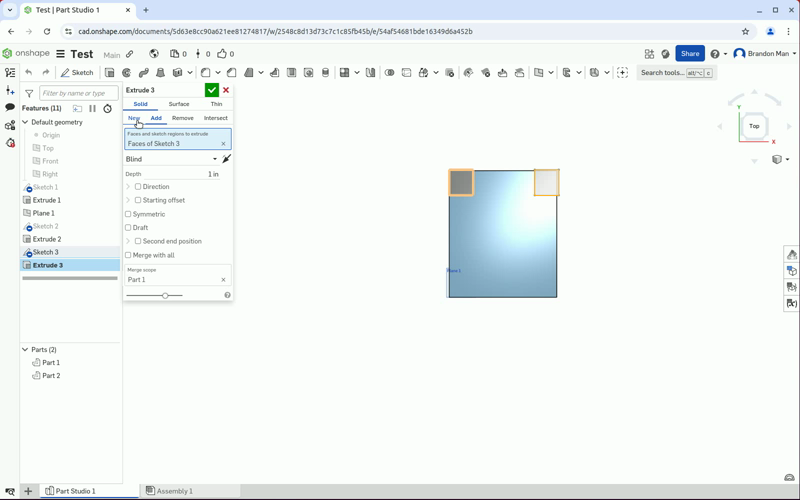
click(137, 120)
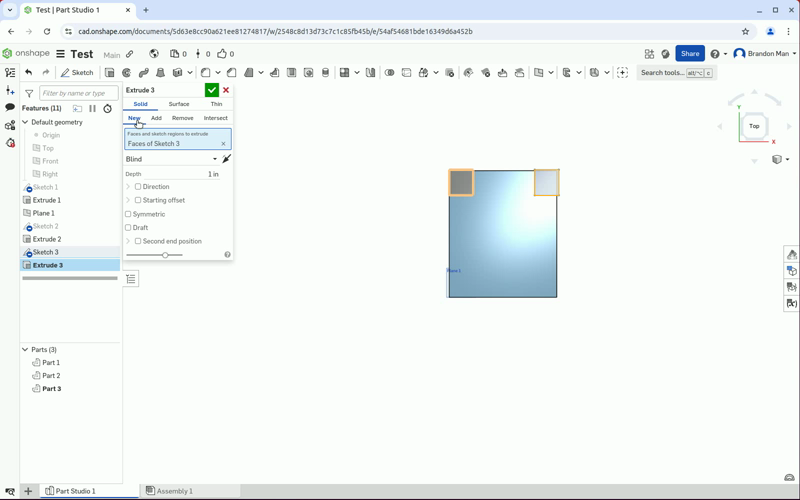
key(tab, 4)
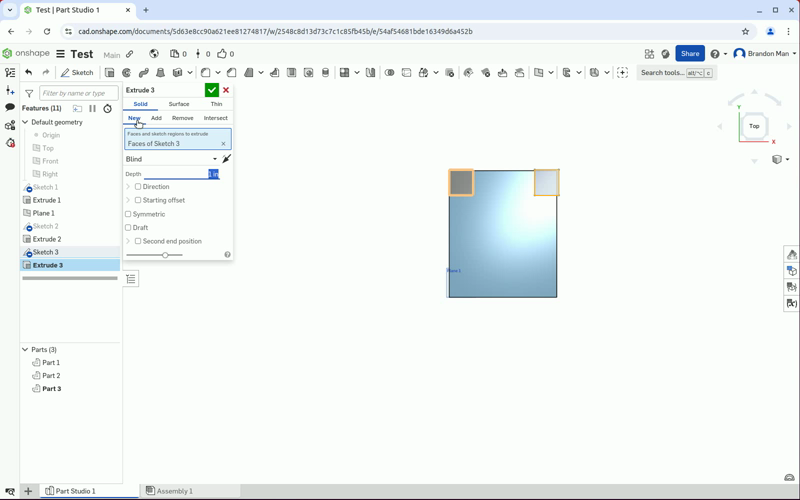
text(1.444)
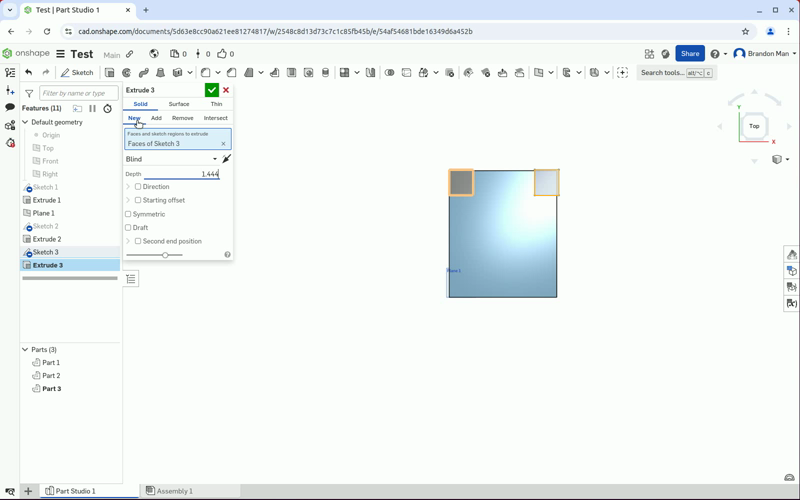
key(enter)
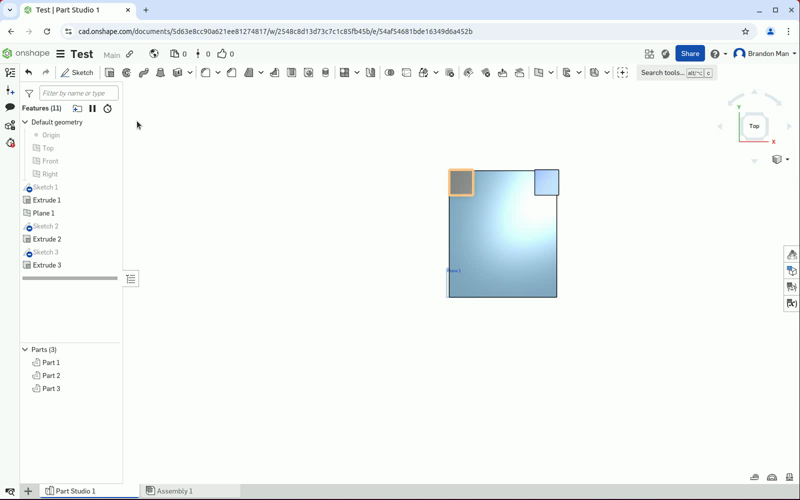
key(shift+h)
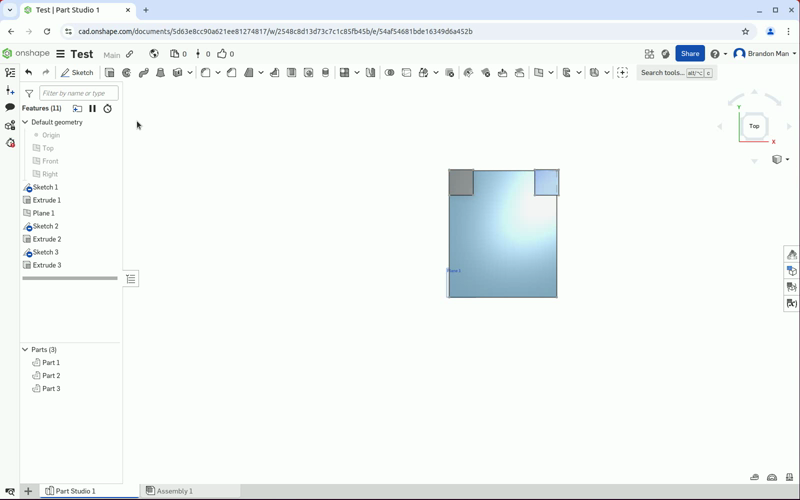
key(shift+h)
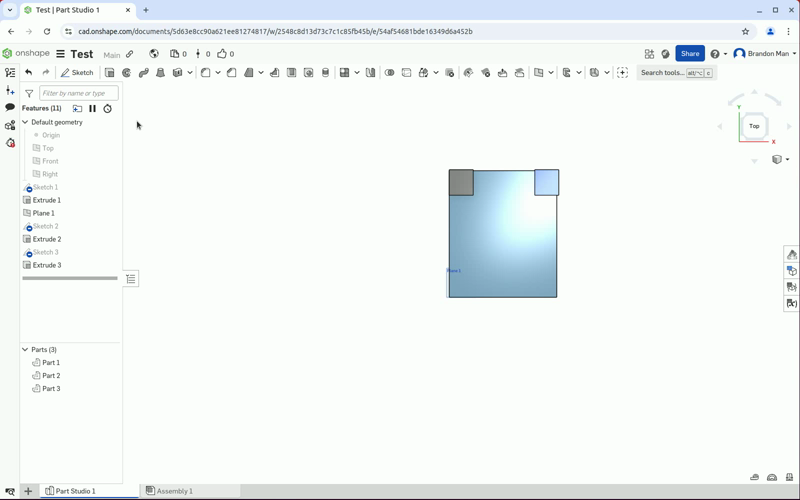
mouse_move(73, 189)
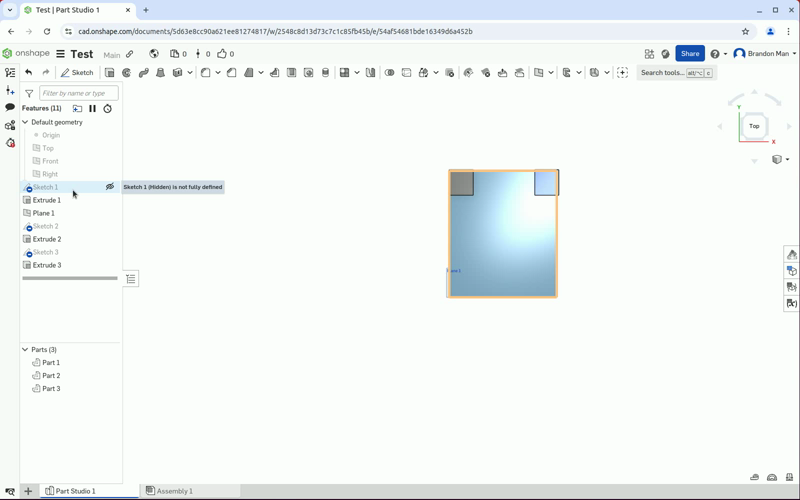
click(73, 189)
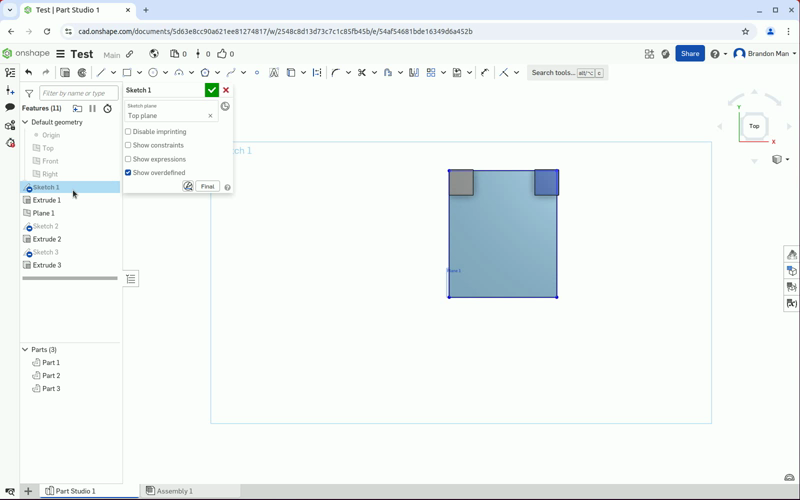
mouse_move(229, 92)
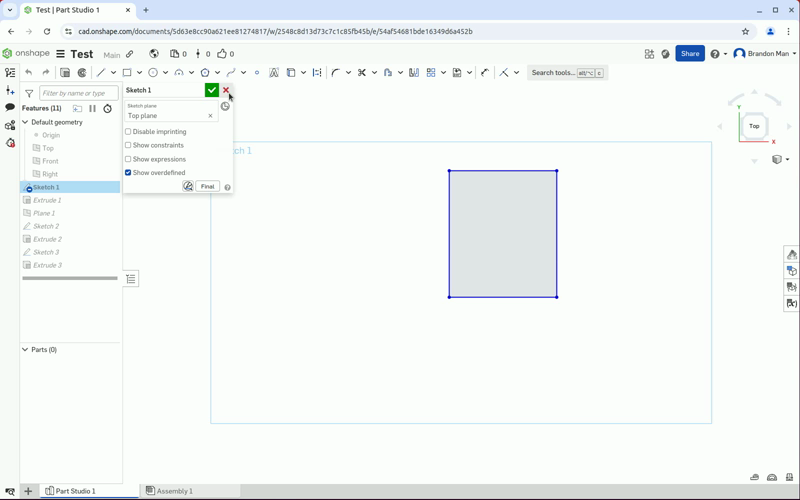
click(229, 92)
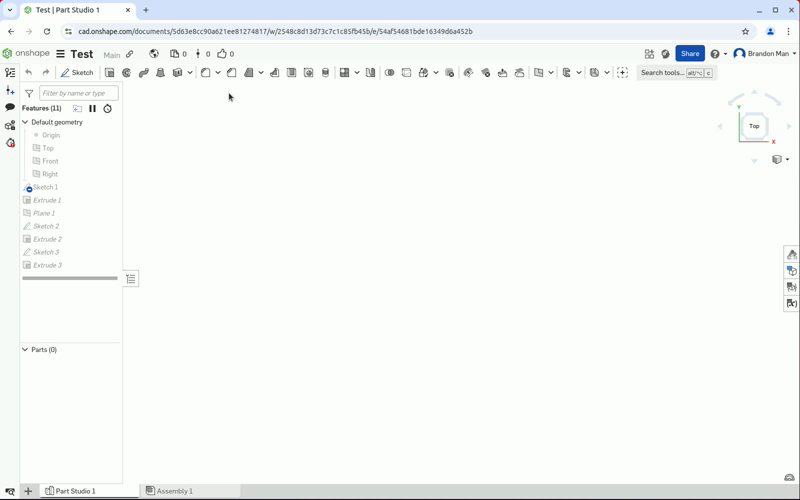
key(shift+s)
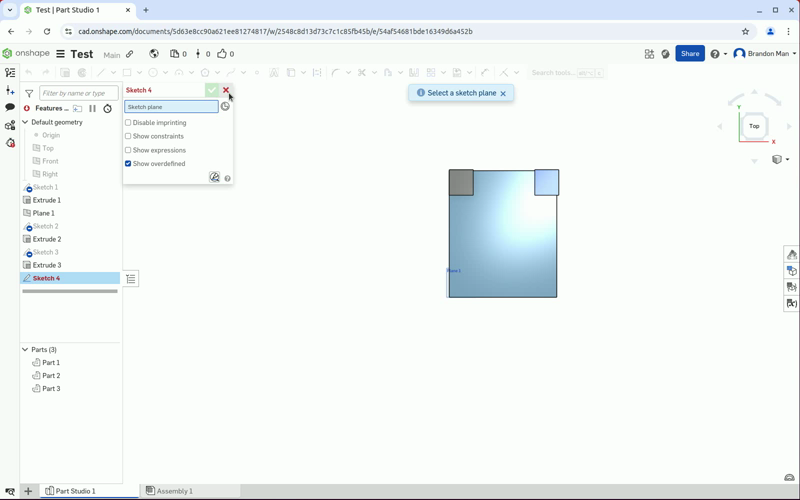
mouse_move(73, 215)
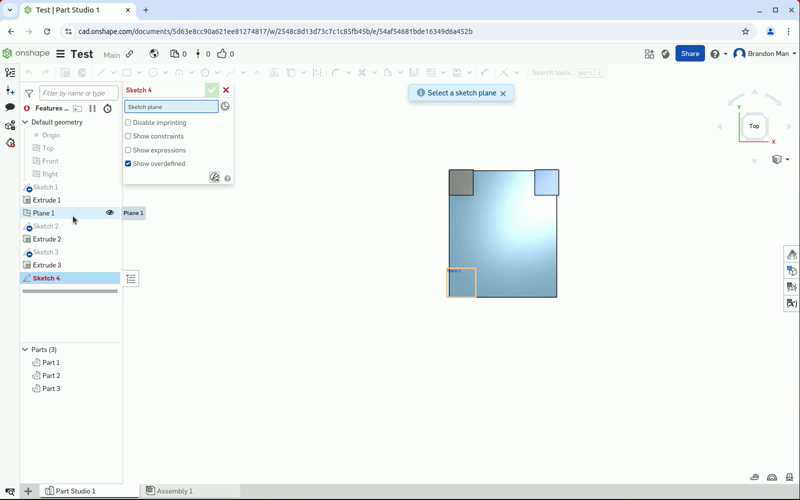
click(73, 215)
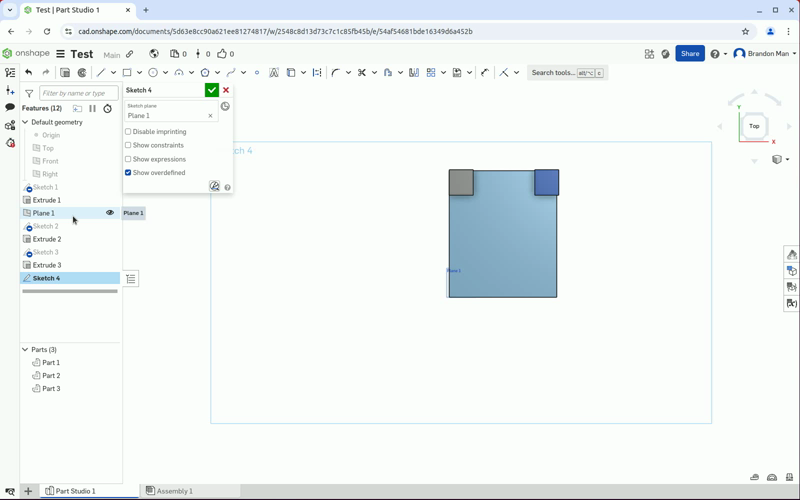
mouse_move(73, 352)
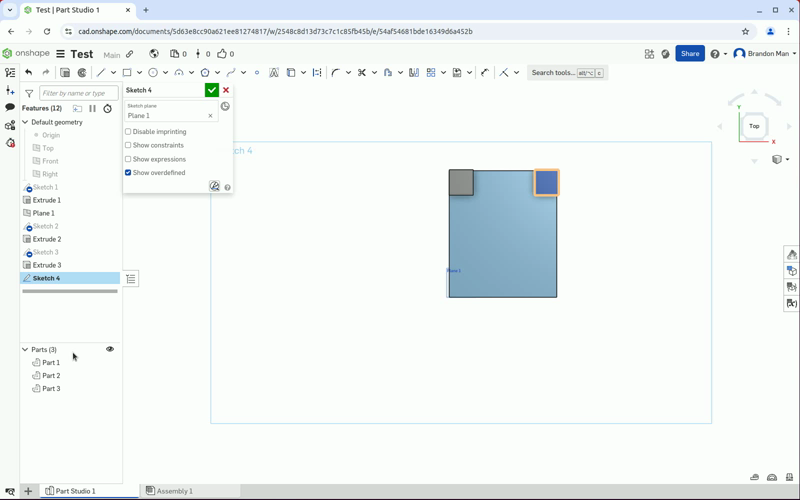
key(y)
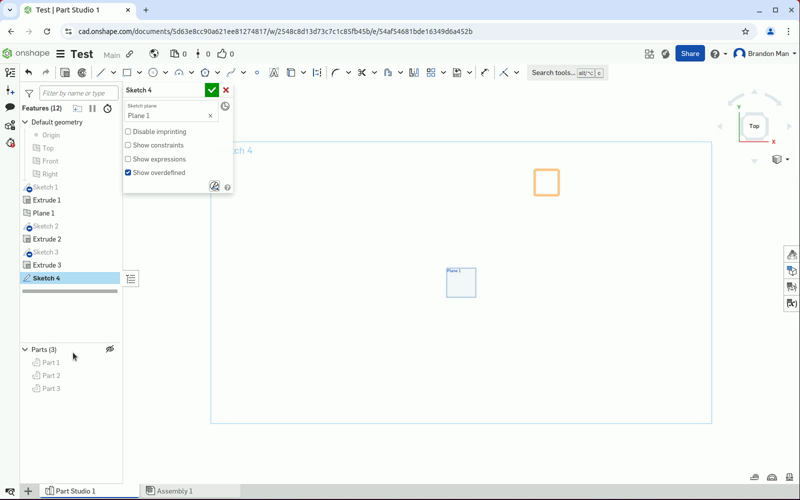
key(l)
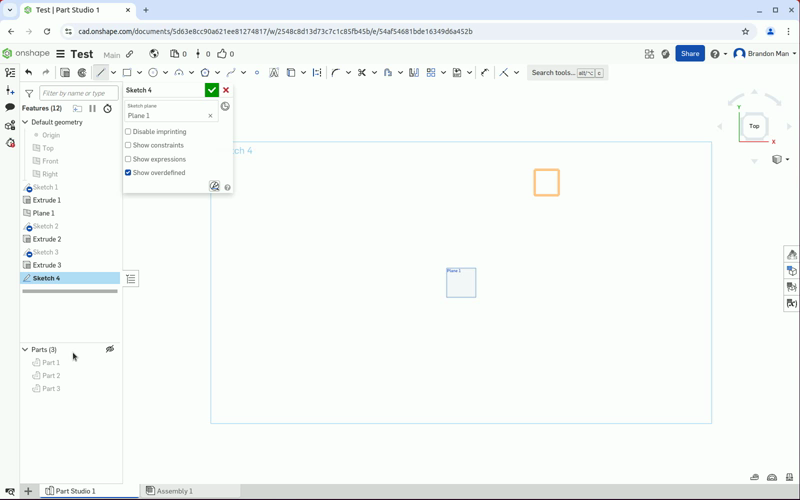
key_down(shift)
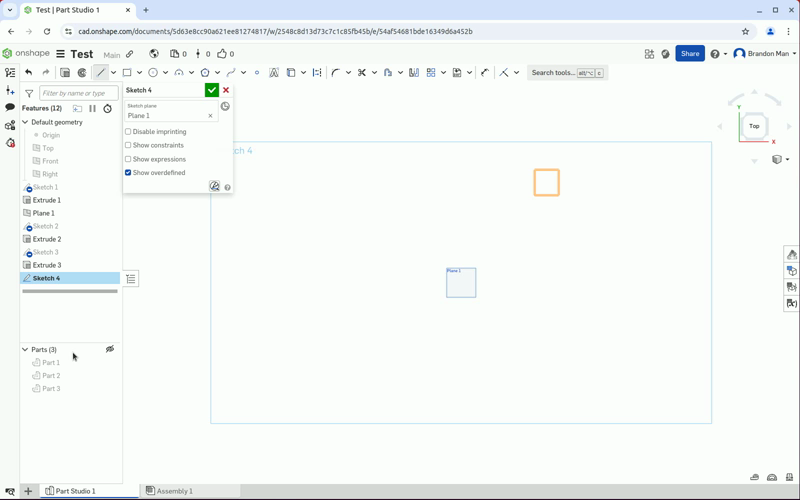
mouse_move(534, 297)
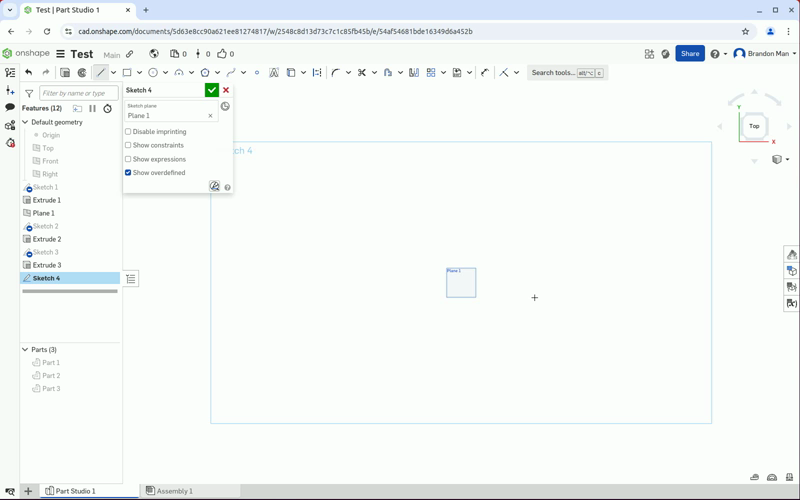
click(534, 297)
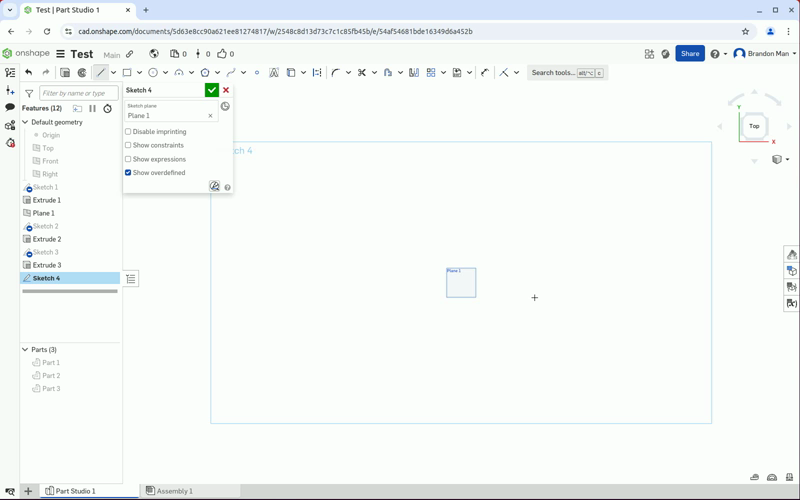
key_up(shift)
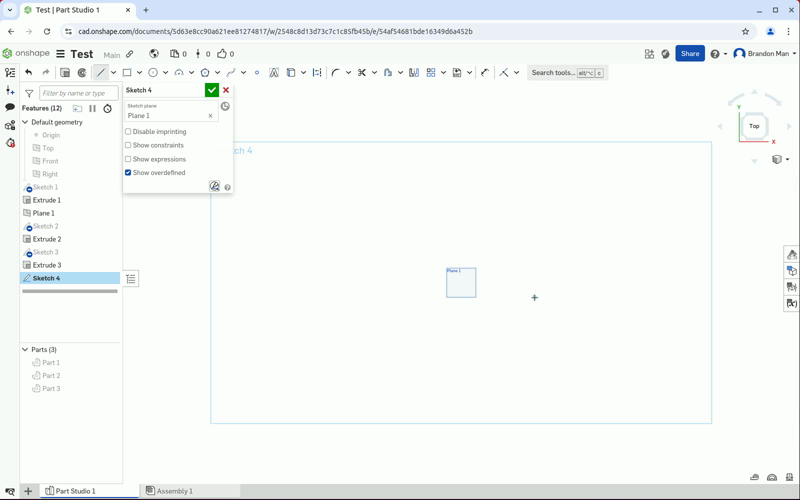
key_down(shift)
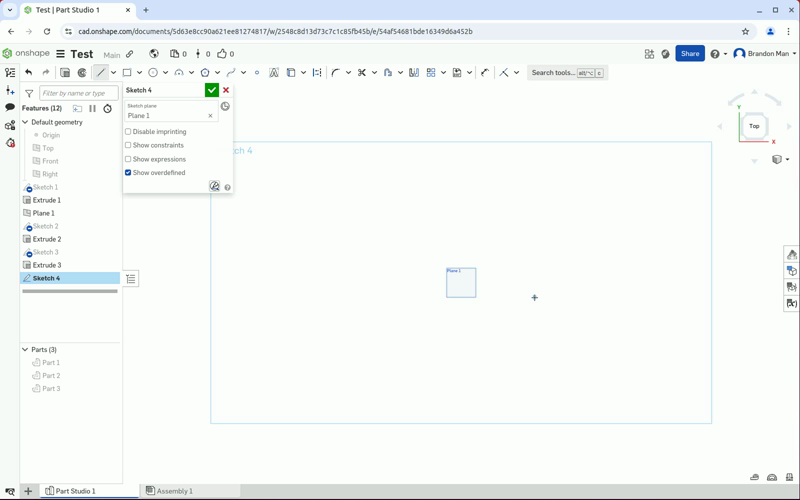
mouse_move(564, 297)
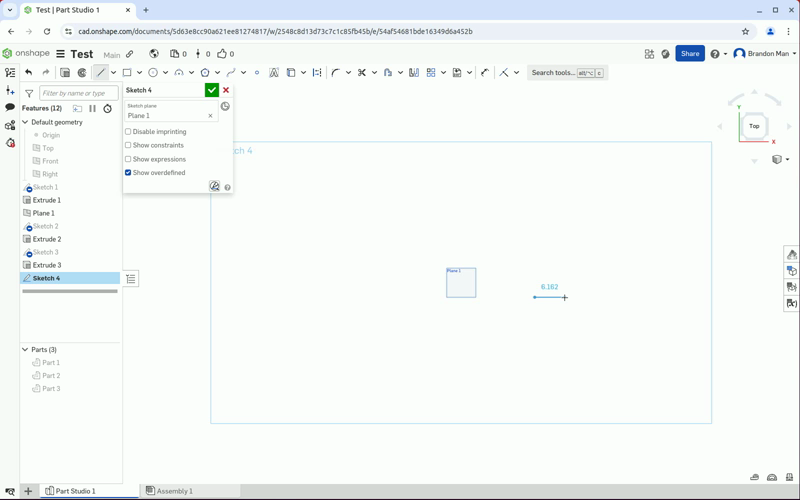
mouse_move(558, 297)
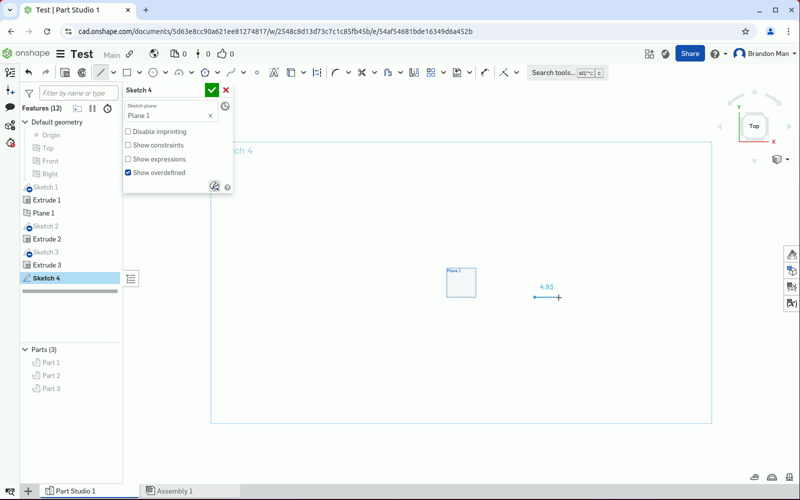
click(558, 297)
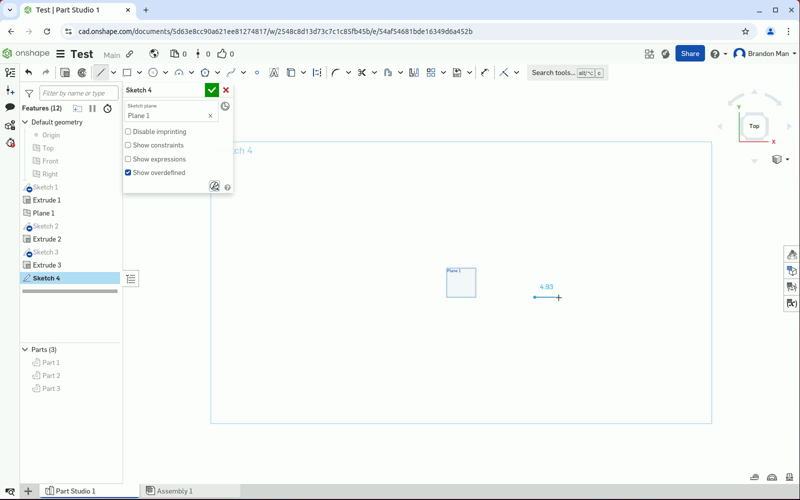
key_up(shift)
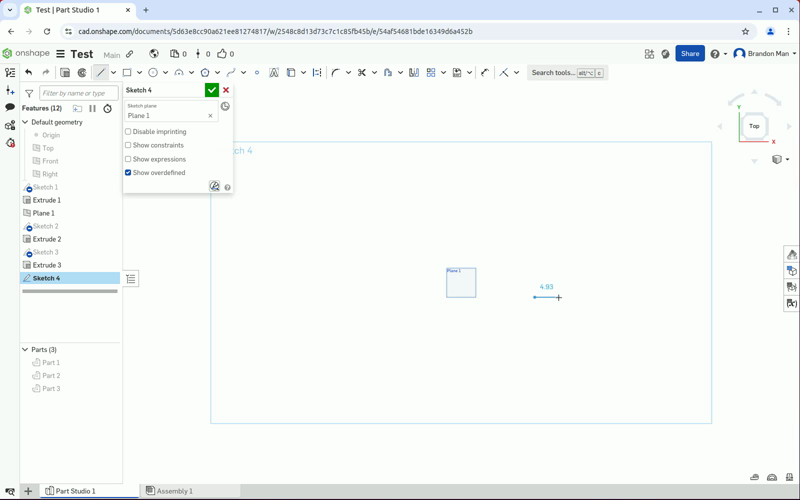
key_down(shift)
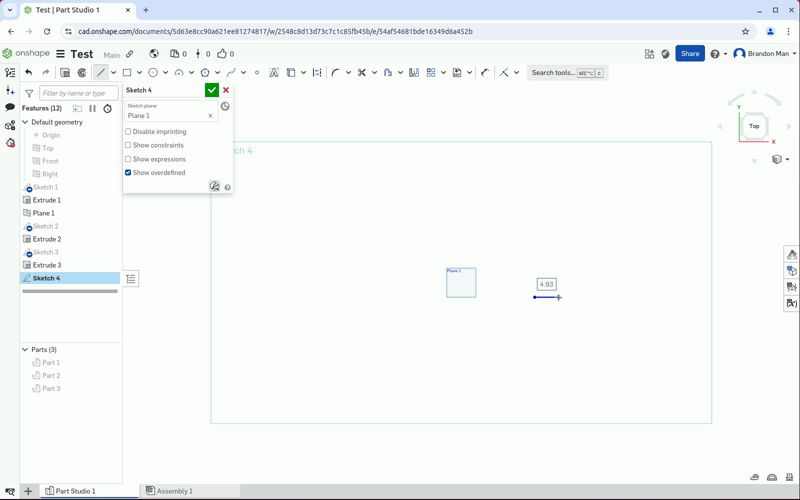
mouse_move(588, 297)
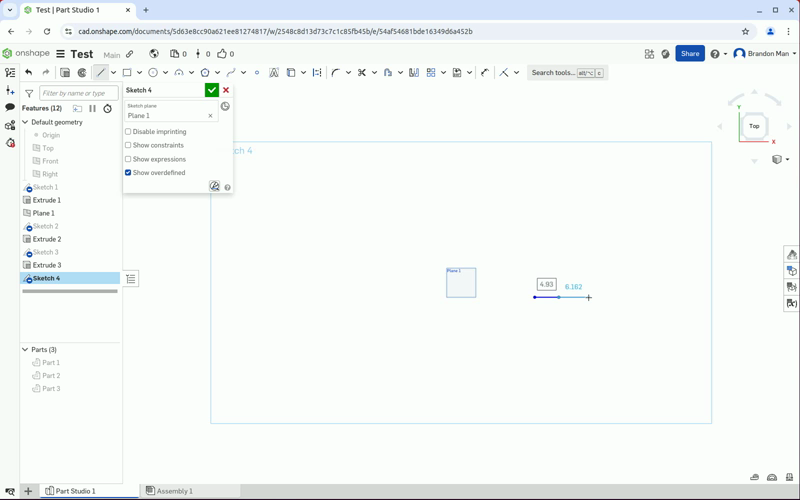
mouse_move(558, 271)
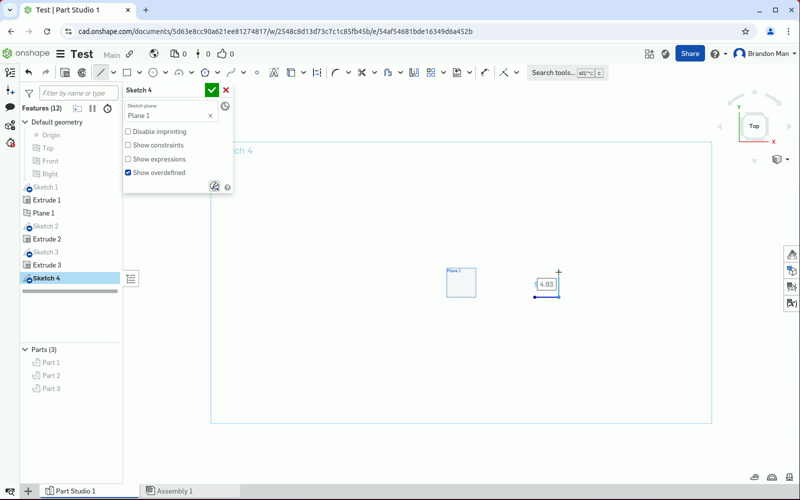
click(558, 271)
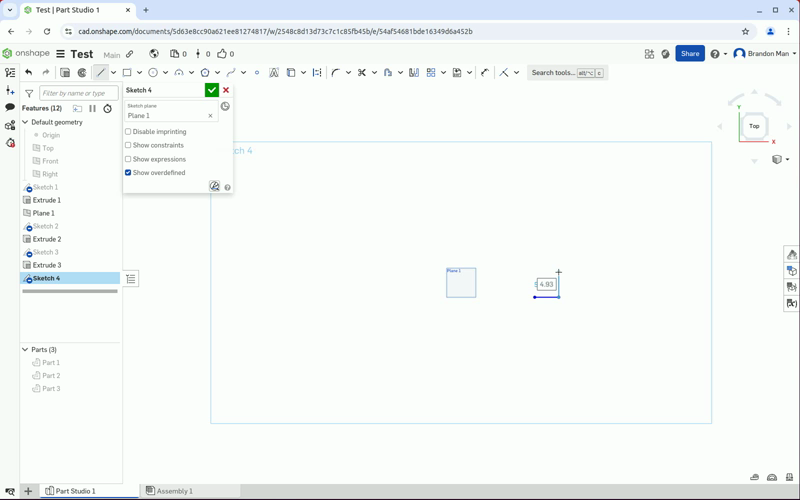
key_up(shift)
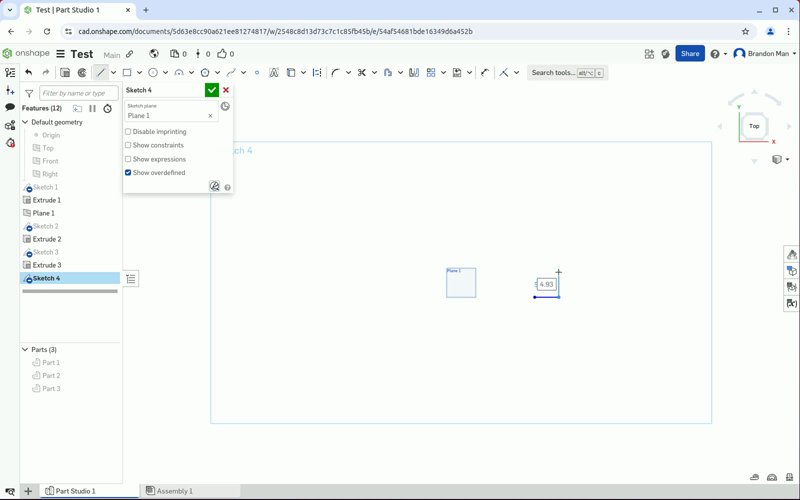
key_down(shift)
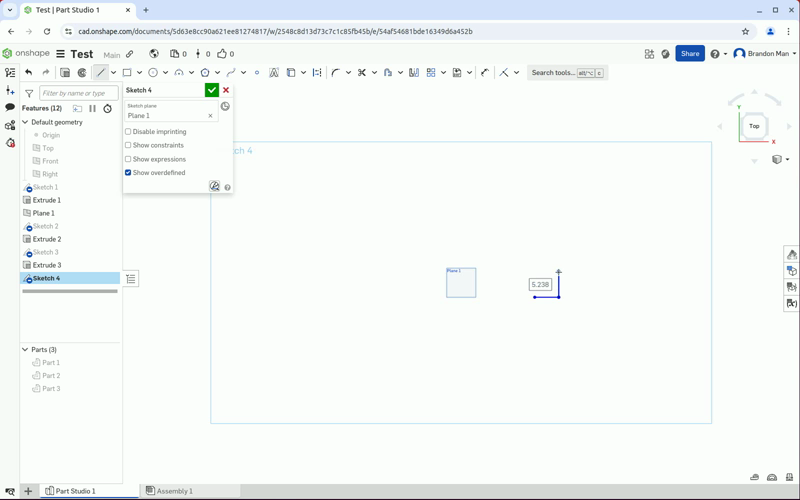
mouse_move(588, 271)
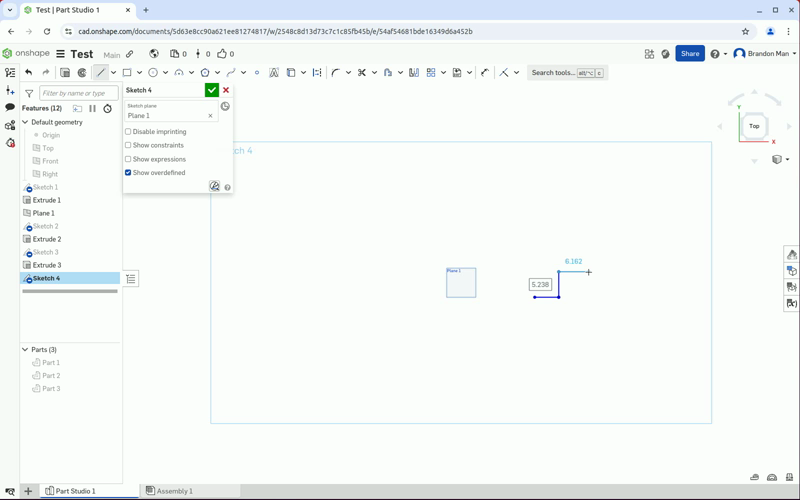
mouse_move(534, 271)
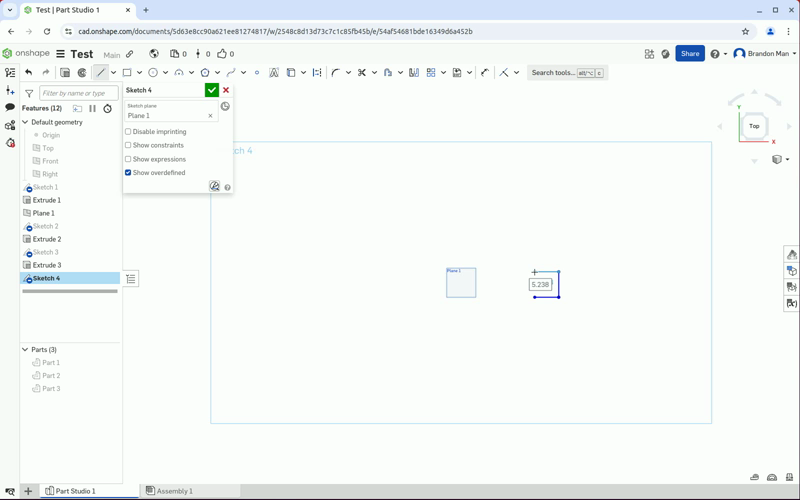
click(534, 271)
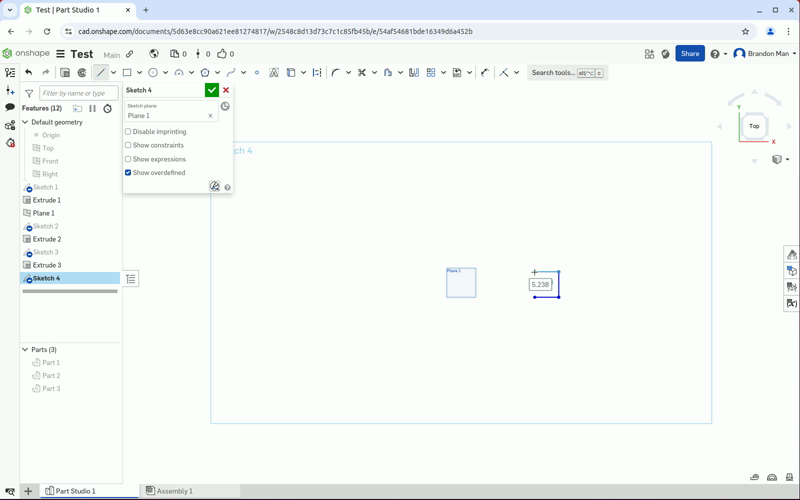
key_up(shift)
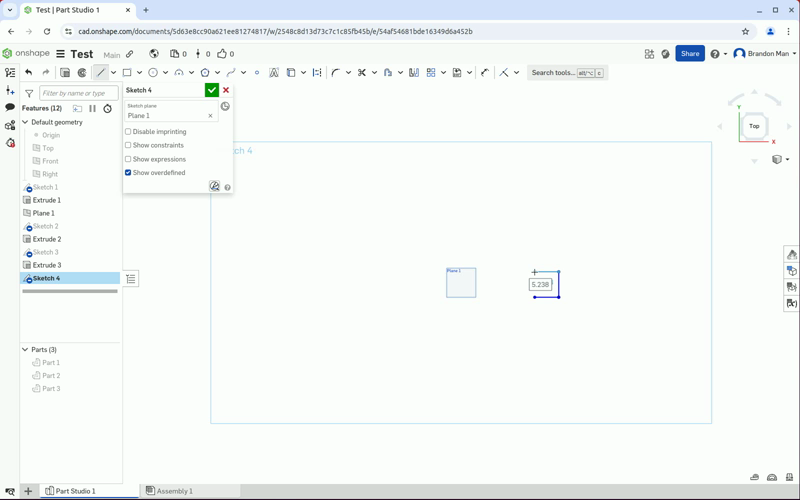
mouse_move(564, 271)
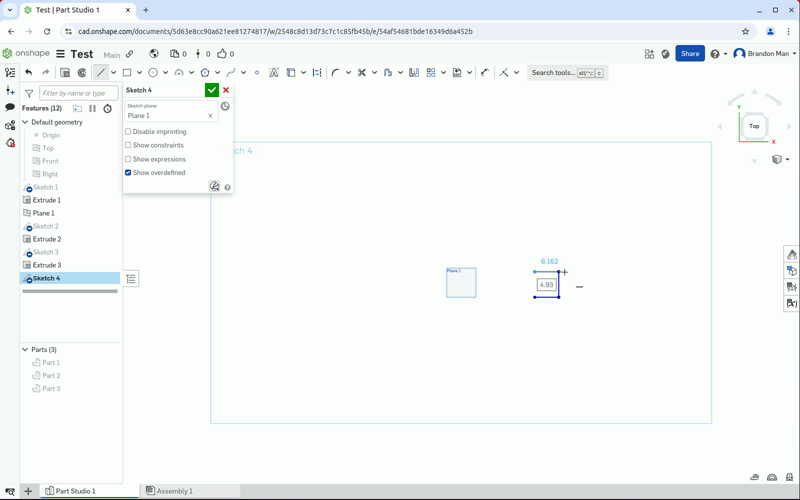
key_down(shift)
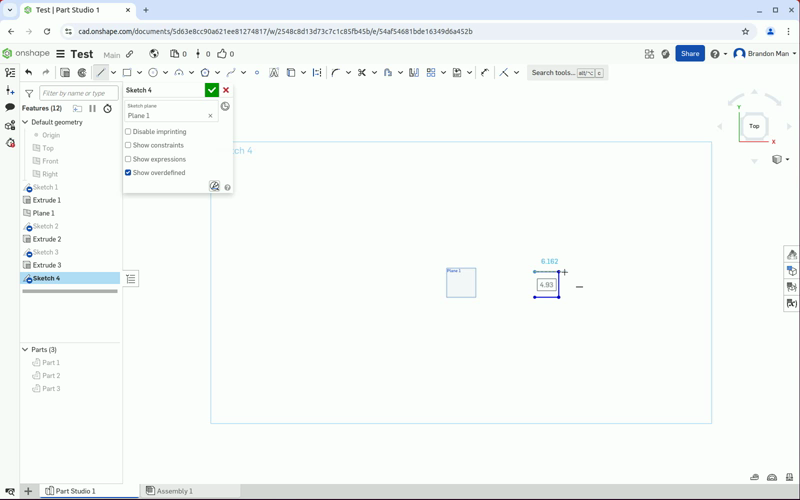
mouse_move(534, 297)
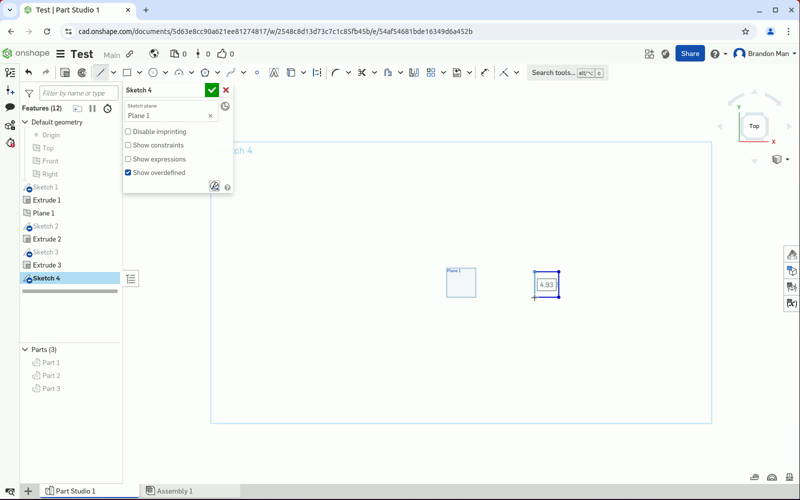
key_up(shift)
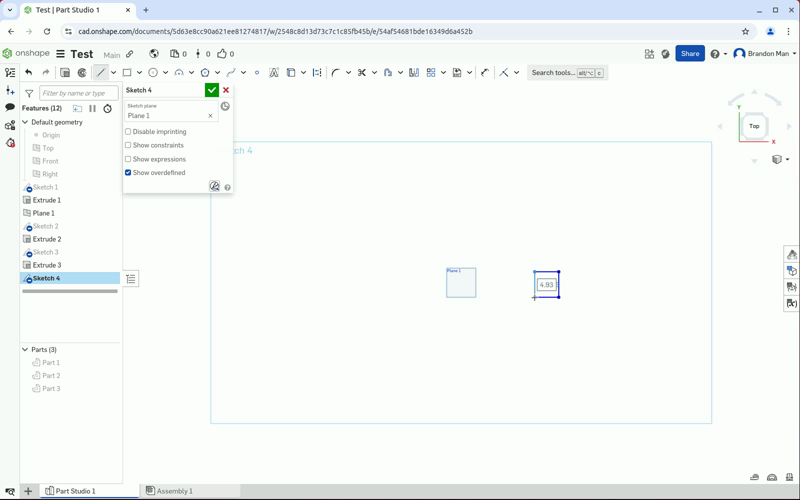
click(534, 297)
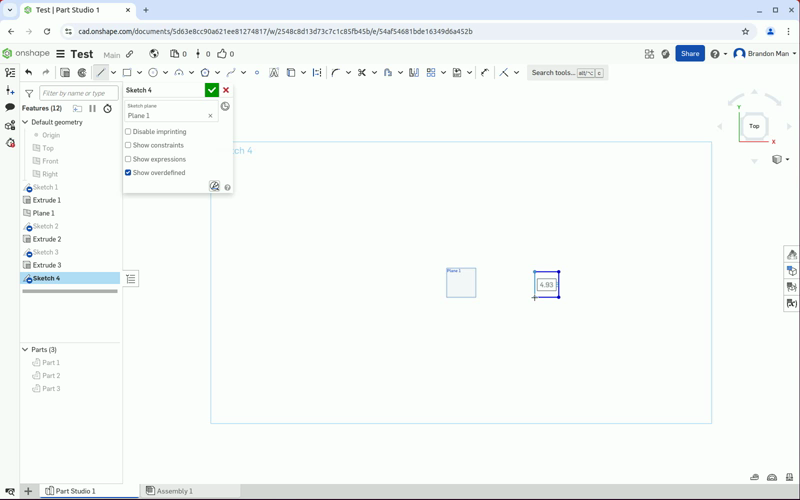
key(esc)
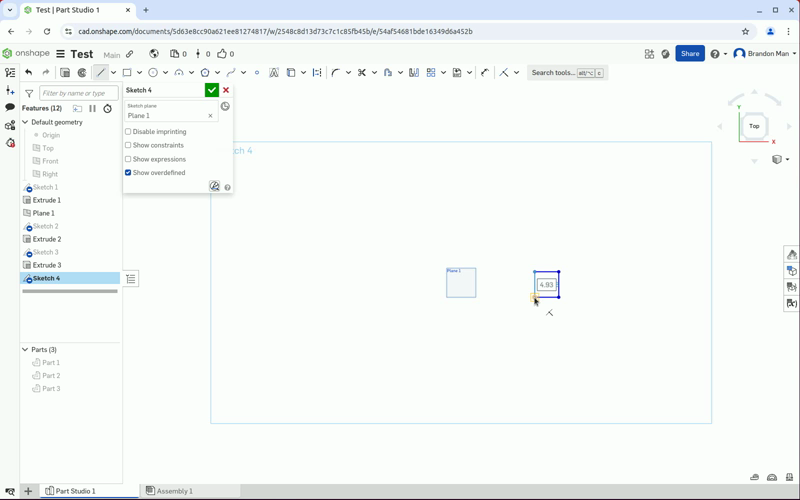
mouse_move(545, 289)
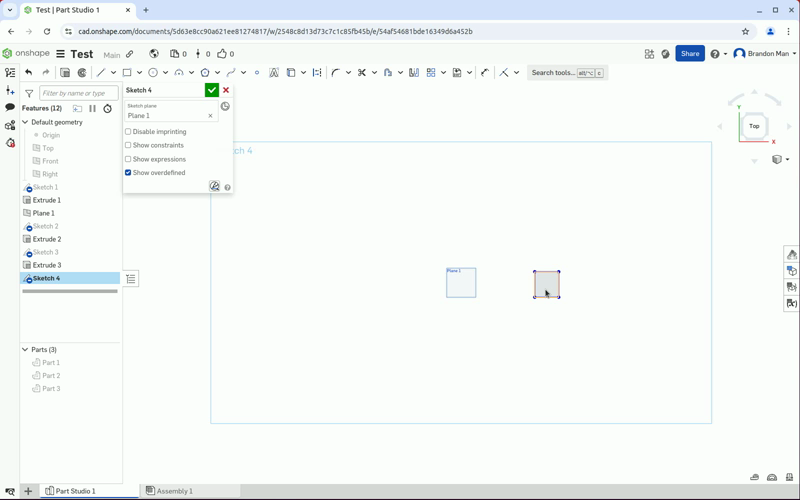
scroll(6)
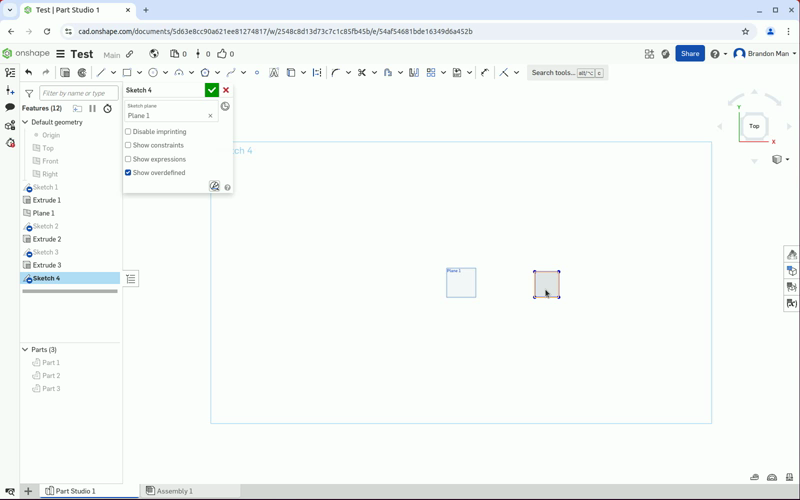
scroll(6)
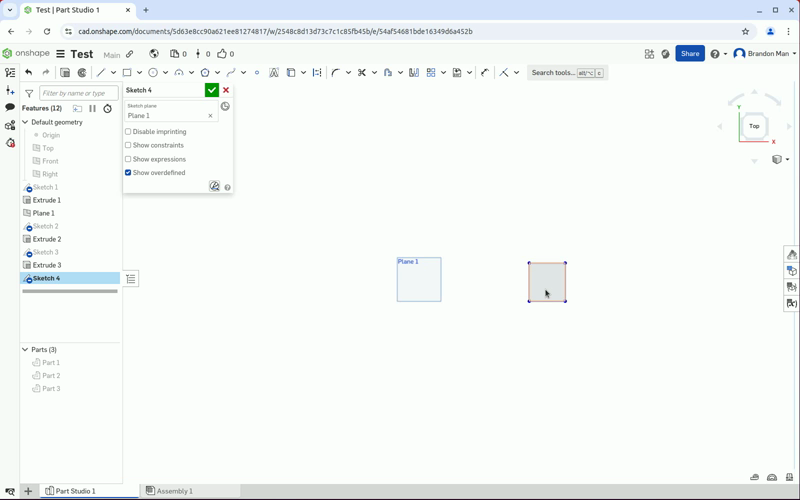
scroll(6)
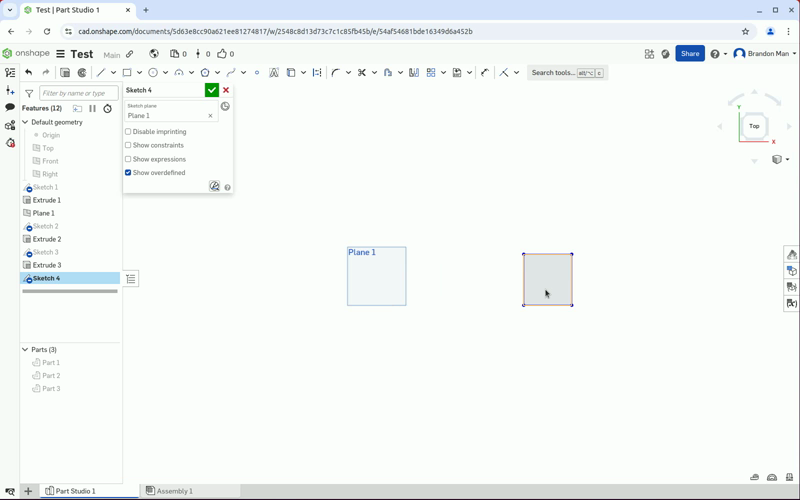
scroll(6)
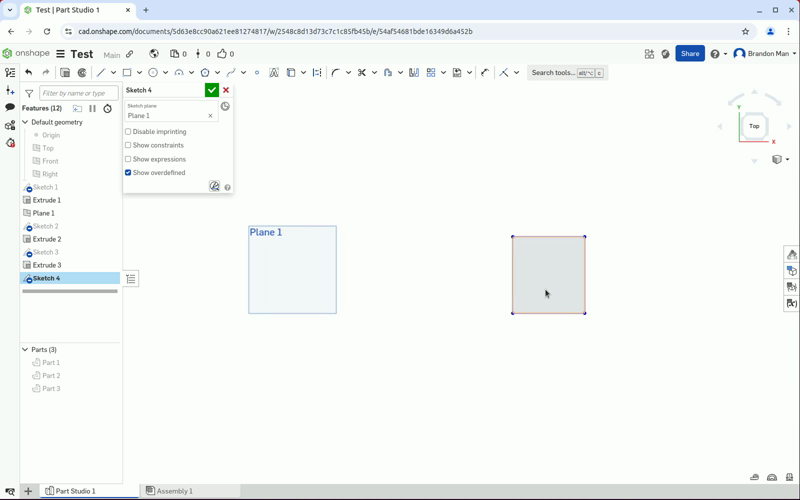
scroll(6)
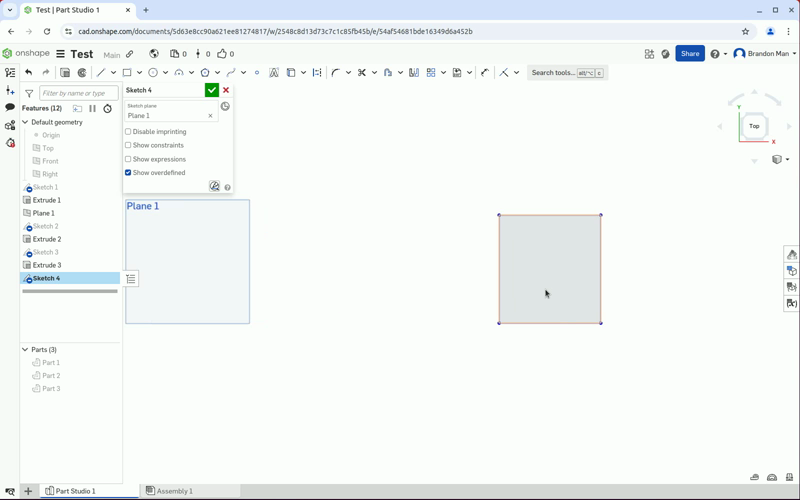
scroll(6)
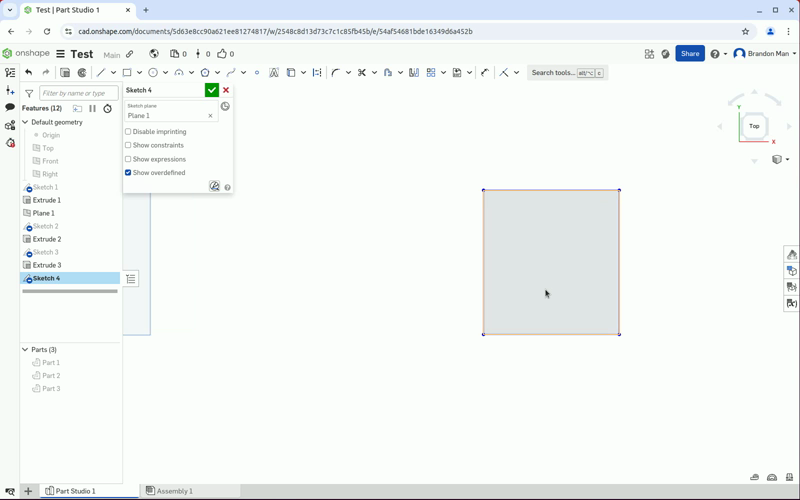
scroll(6)
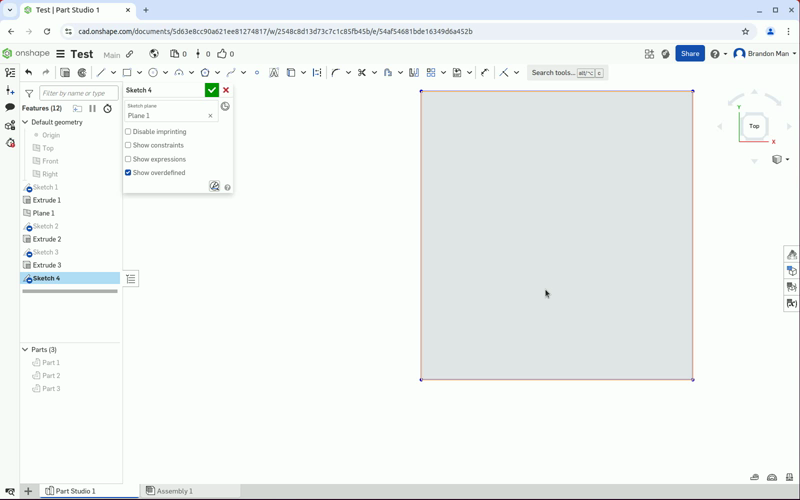
click(545, 289)
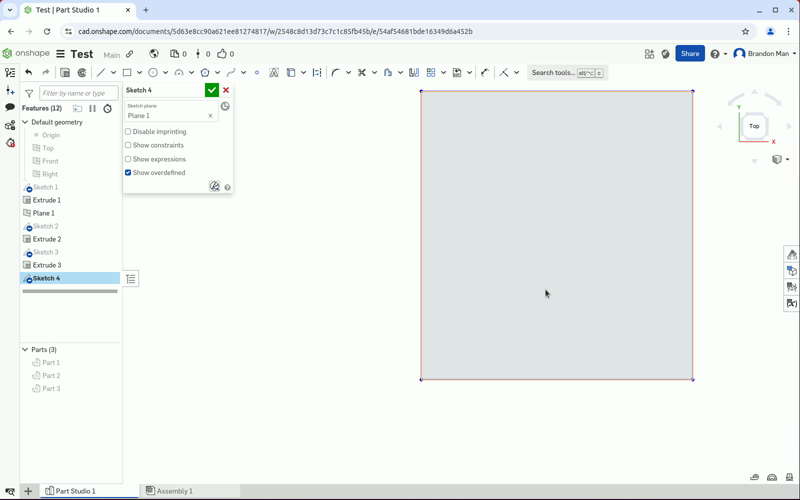
scroll(-6)
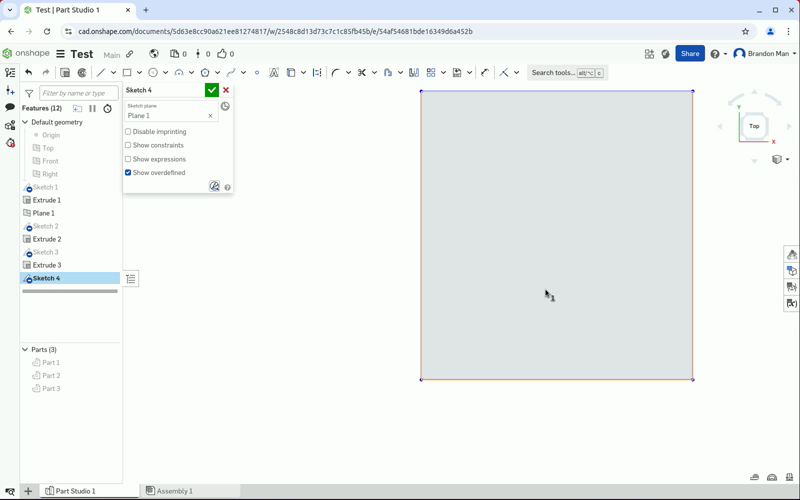
scroll(-6)
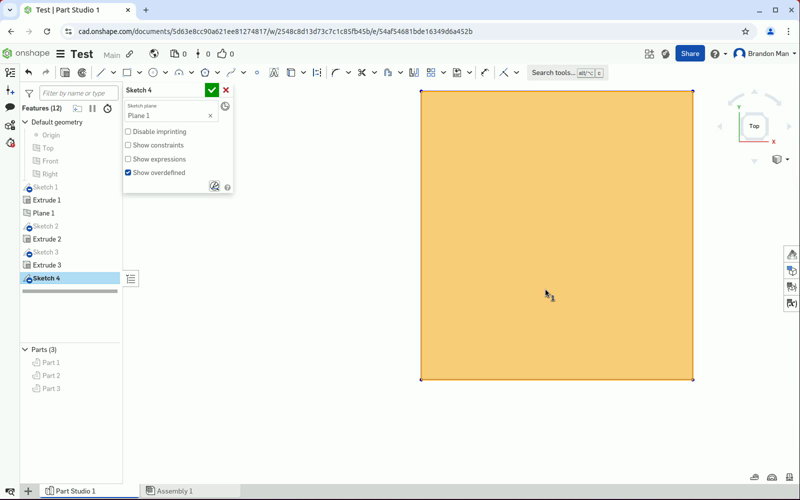
scroll(-6)
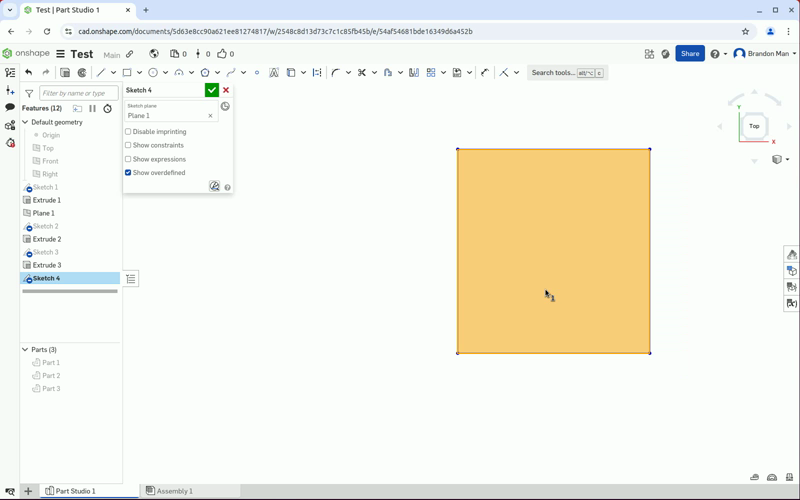
scroll(-6)
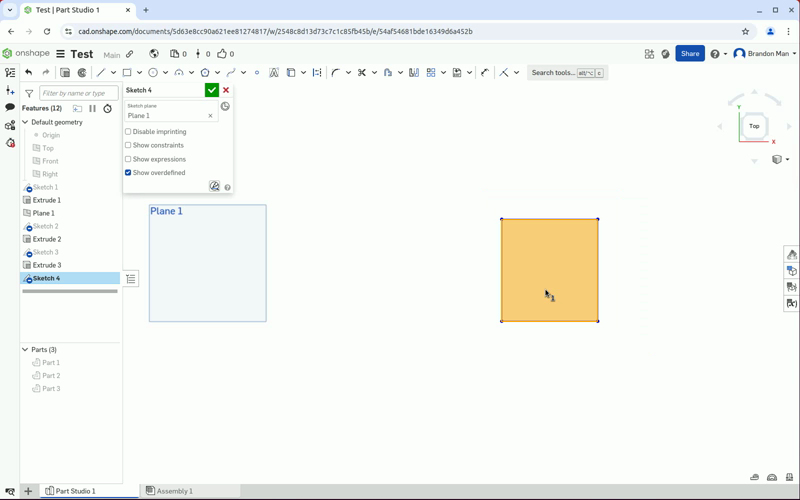
scroll(-6)
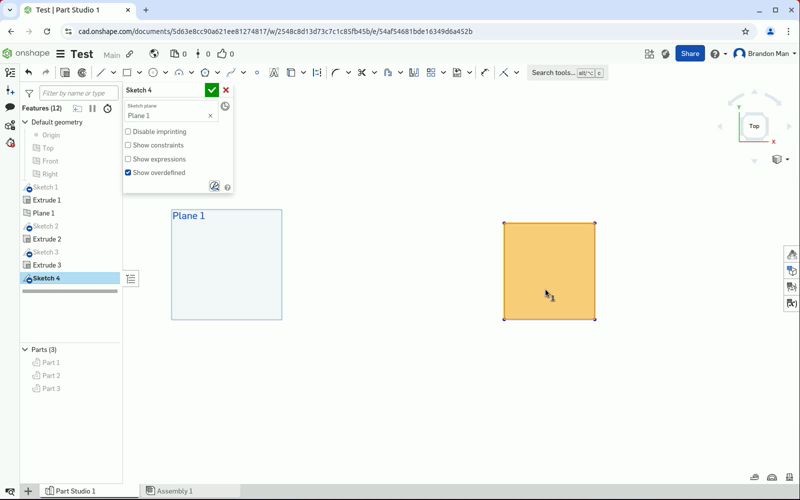
scroll(-6)
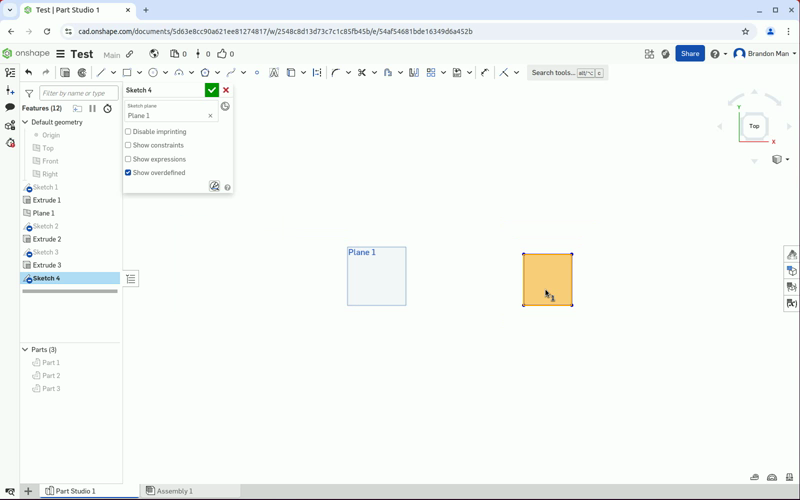
scroll(-6)
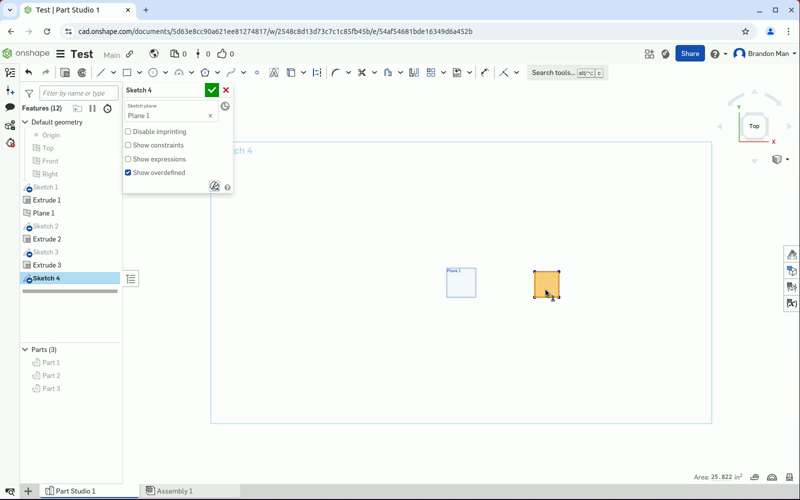
mouse_move(73, 352)
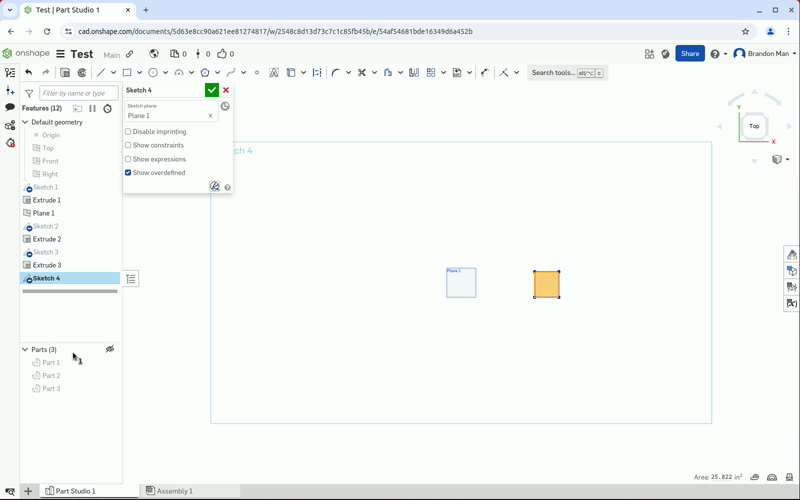
key(shift+y)
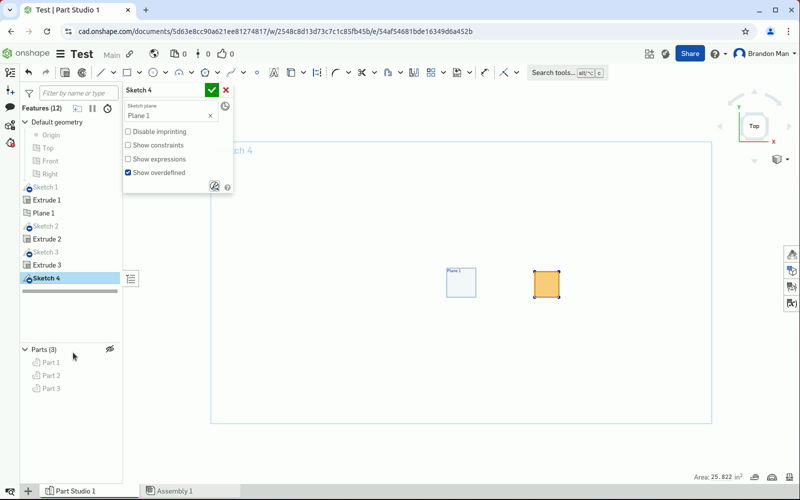
key(shift+e)
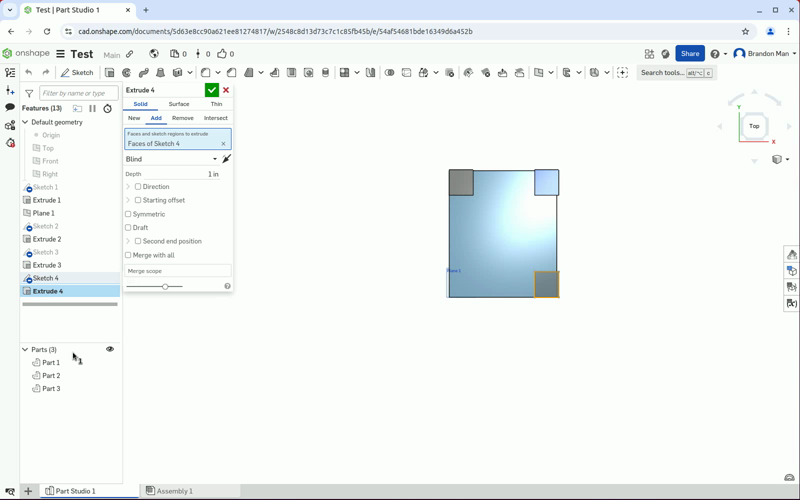
mouse_move(143, 106)
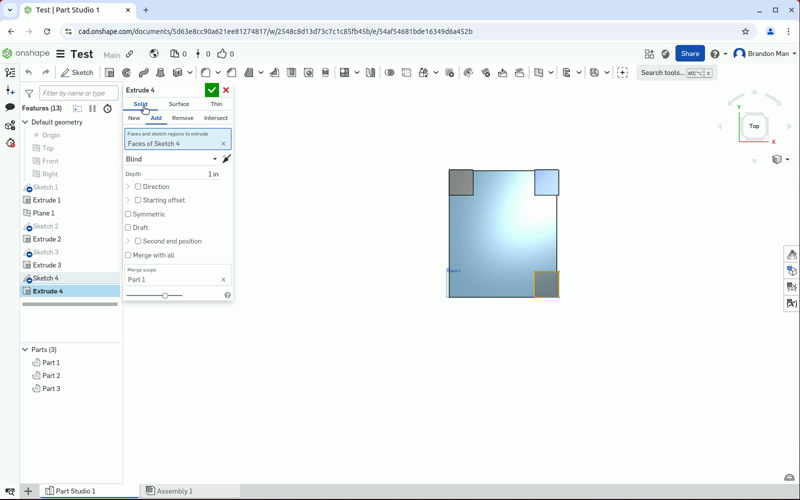
click(143, 106)
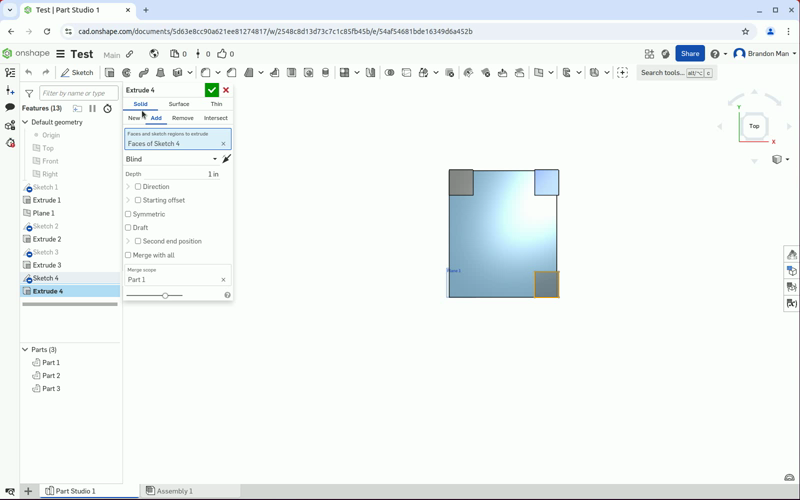
mouse_move(137, 120)
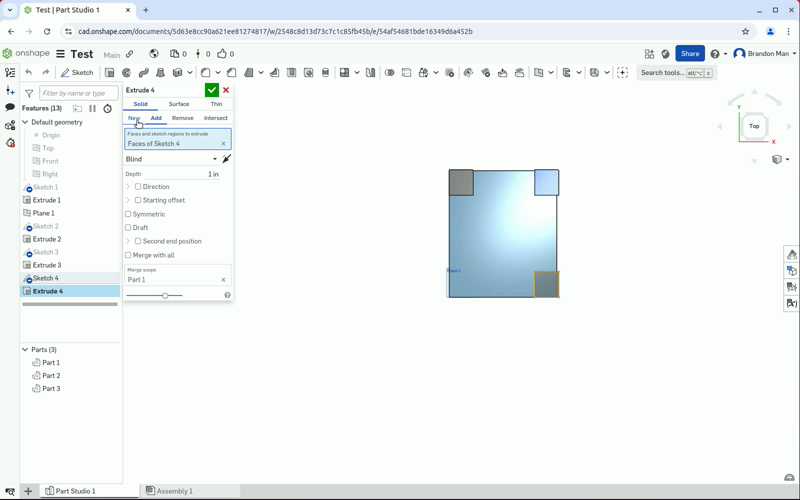
click(137, 120)
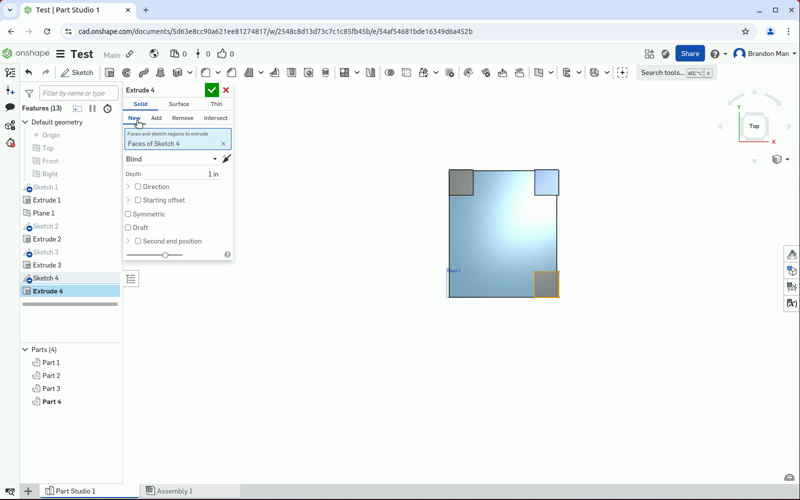
key(tab, 4)
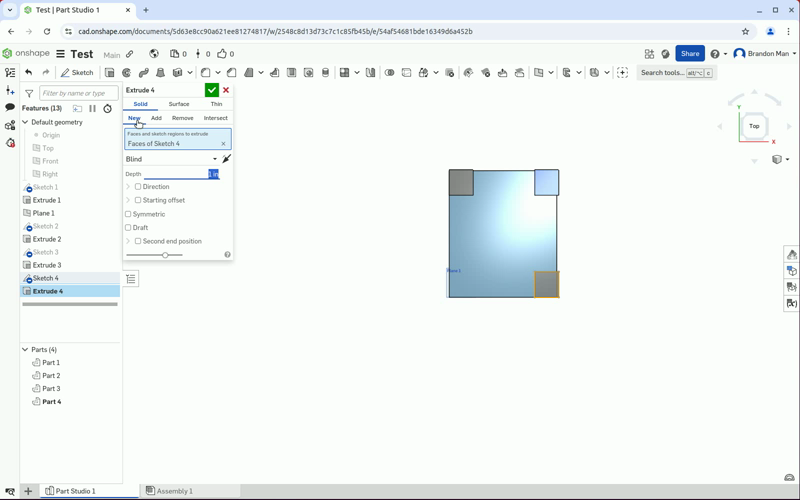
text(1.444)
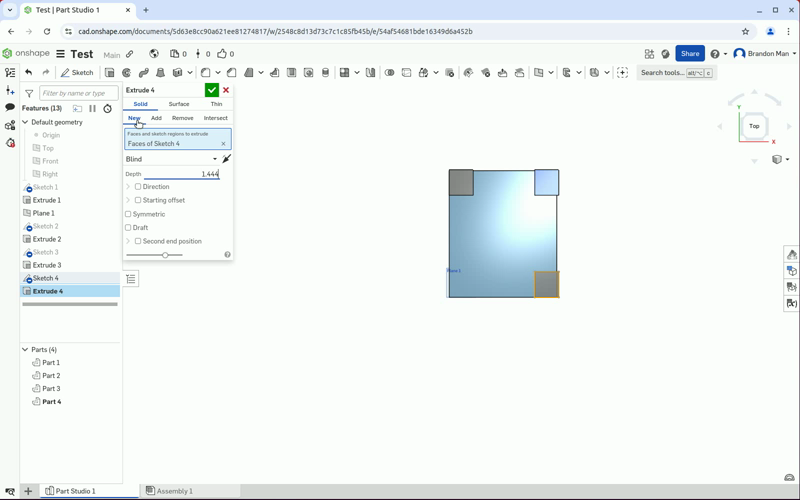
key(enter)
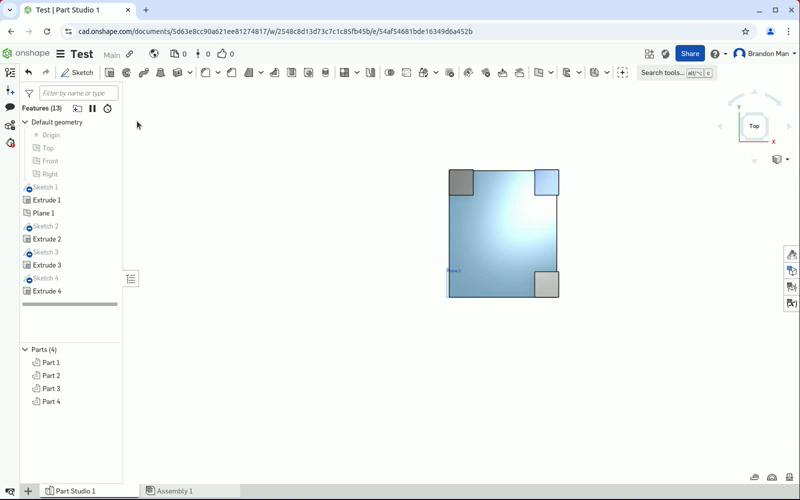
key(shift+h)
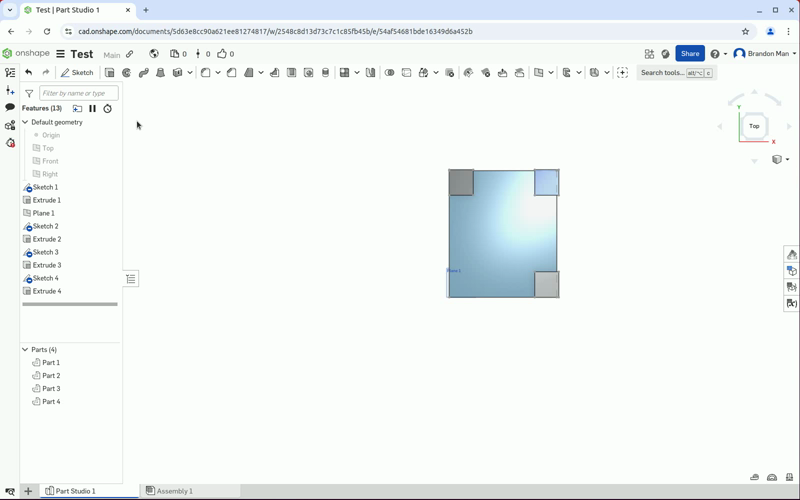
key(shift+h)
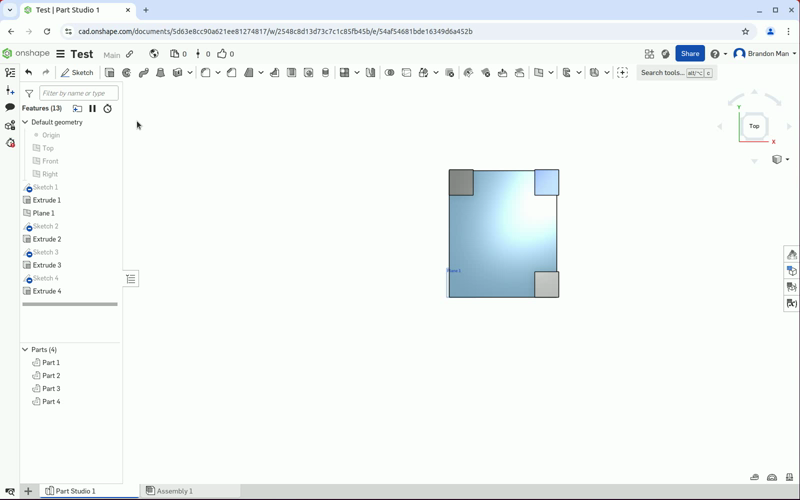
mouse_move(73, 189)
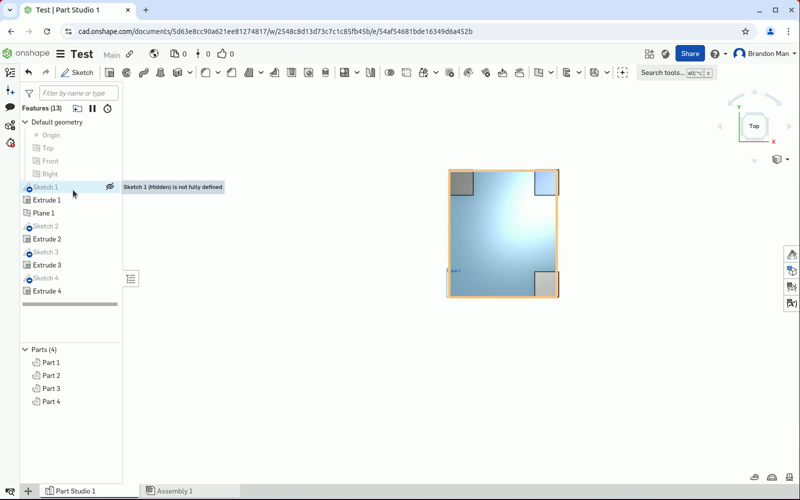
click(73, 189)
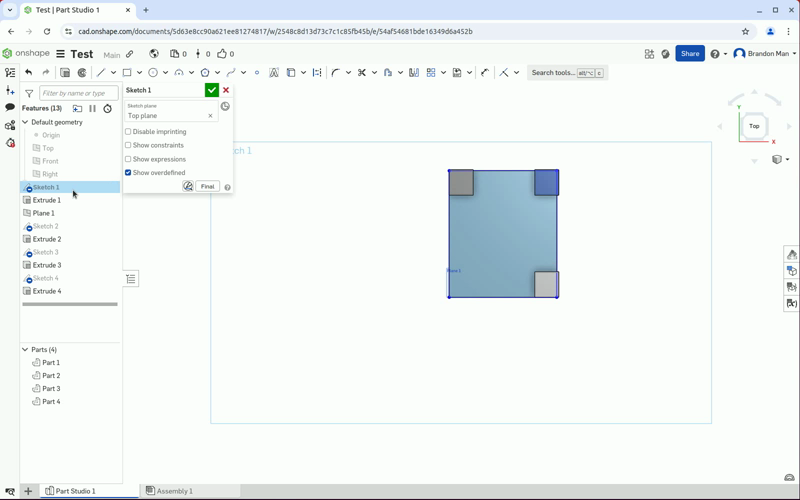
mouse_move(229, 92)
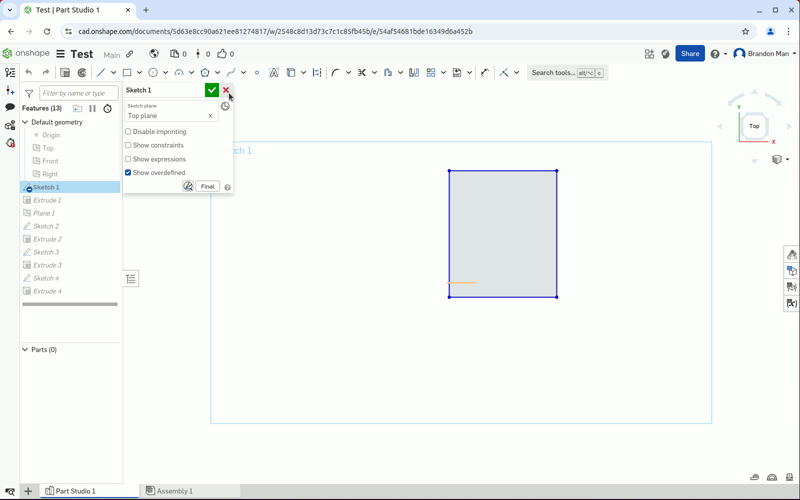
click(229, 92)
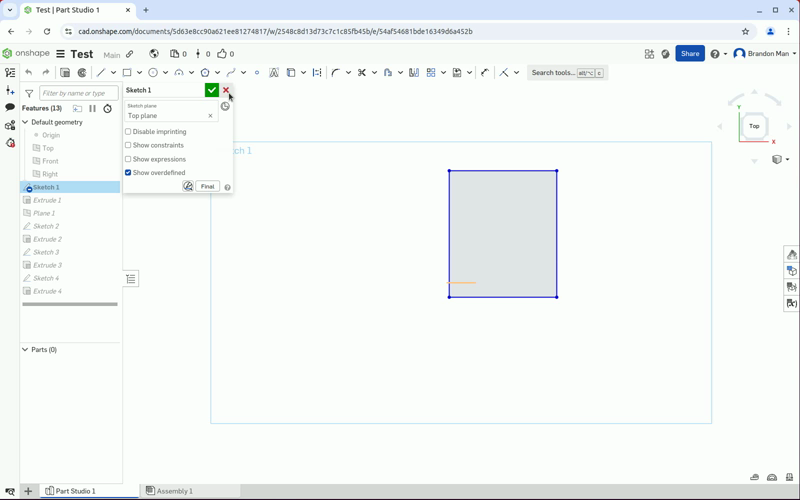
key(shift+s)
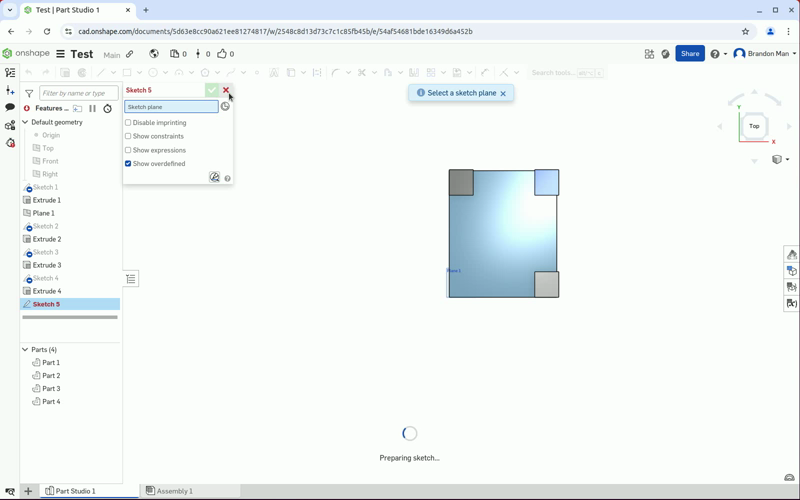
mouse_move(73, 215)
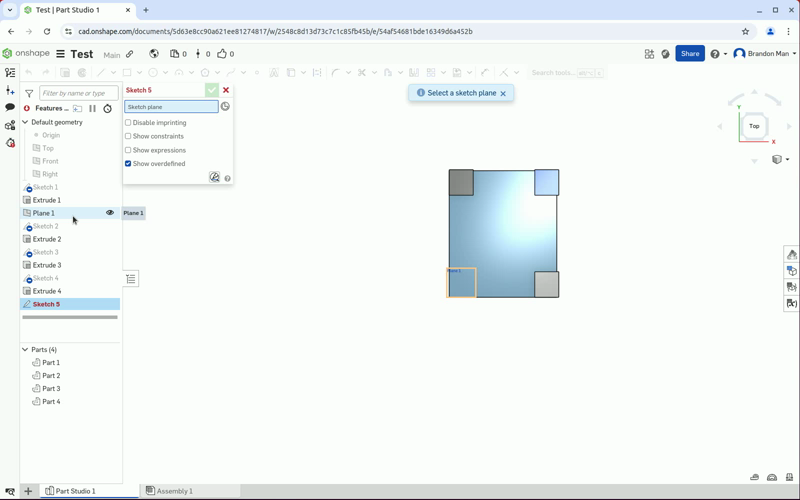
click(73, 215)
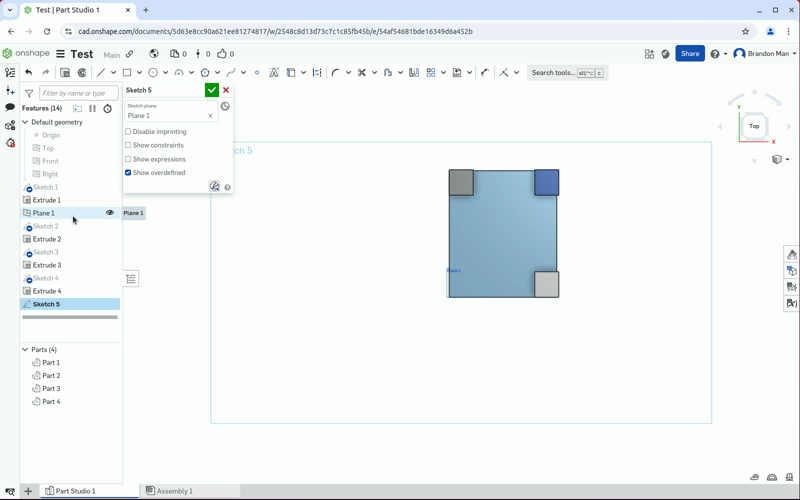
mouse_move(73, 352)
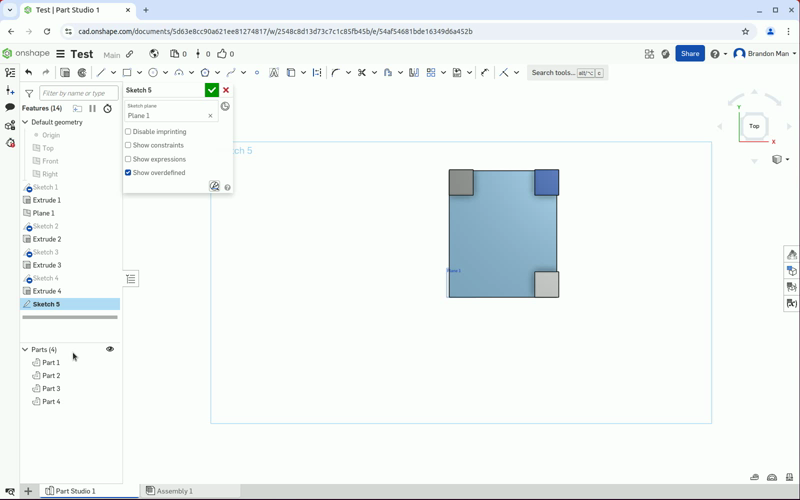
key(y)
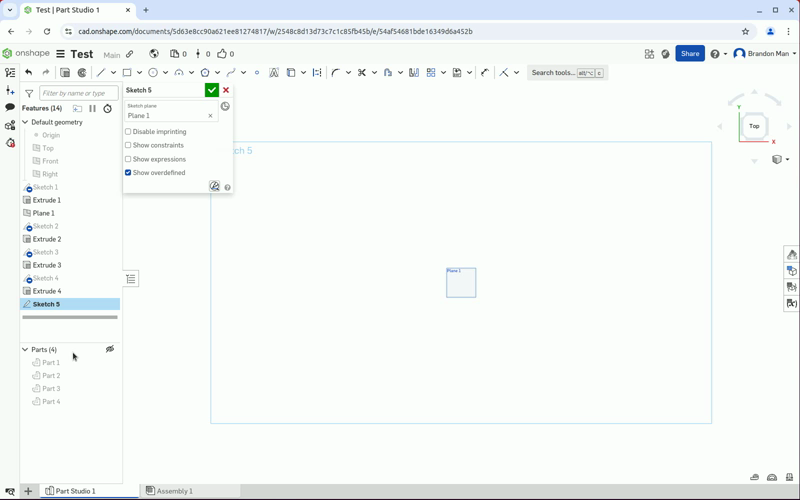
key(l)
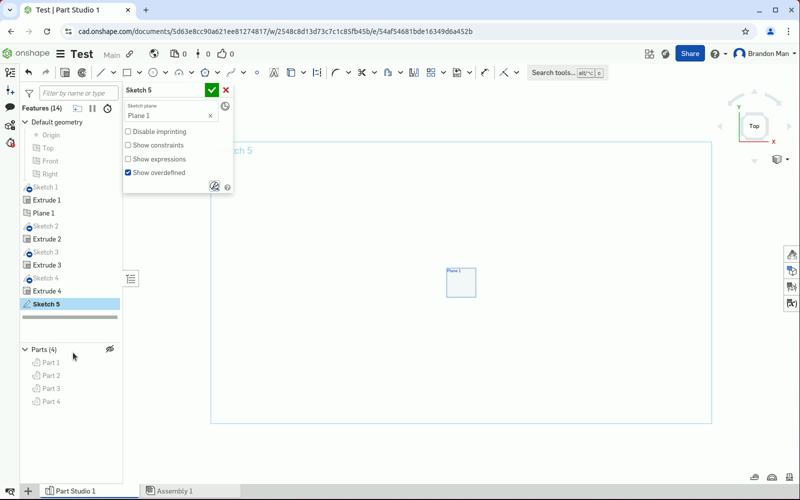
key_down(shift)
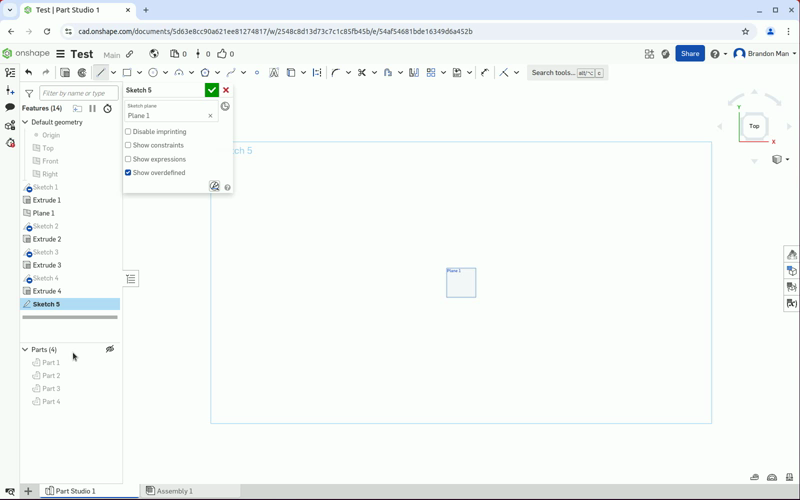
mouse_move(449, 297)
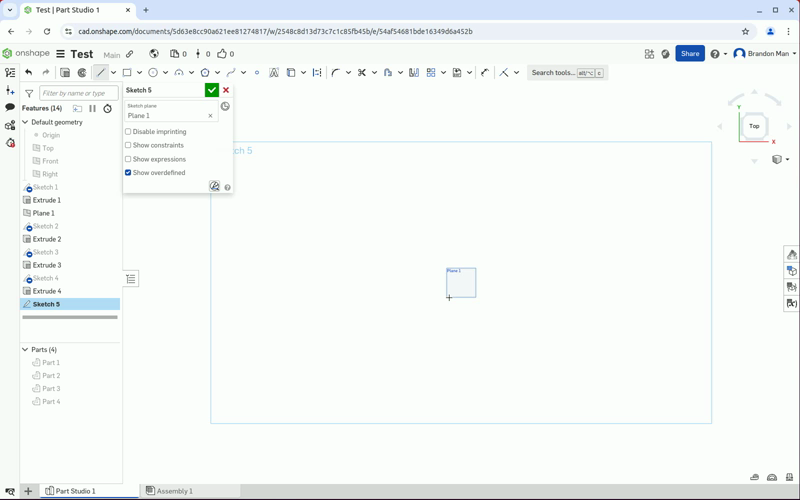
click(449, 297)
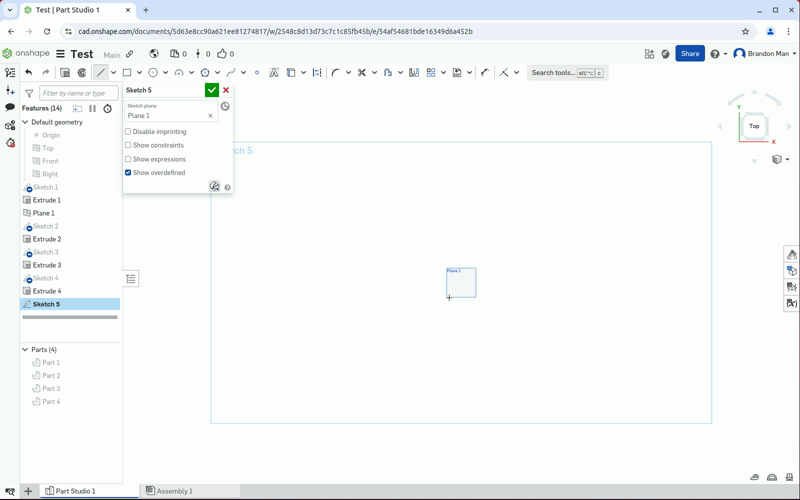
key_up(shift)
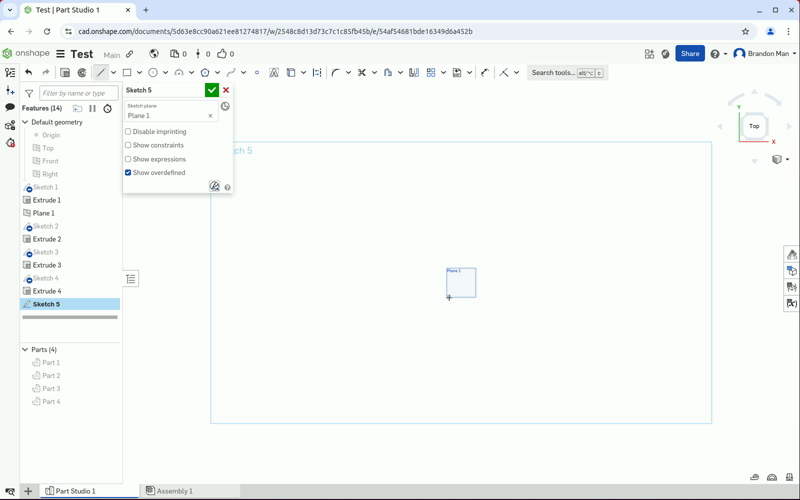
key_down(shift)
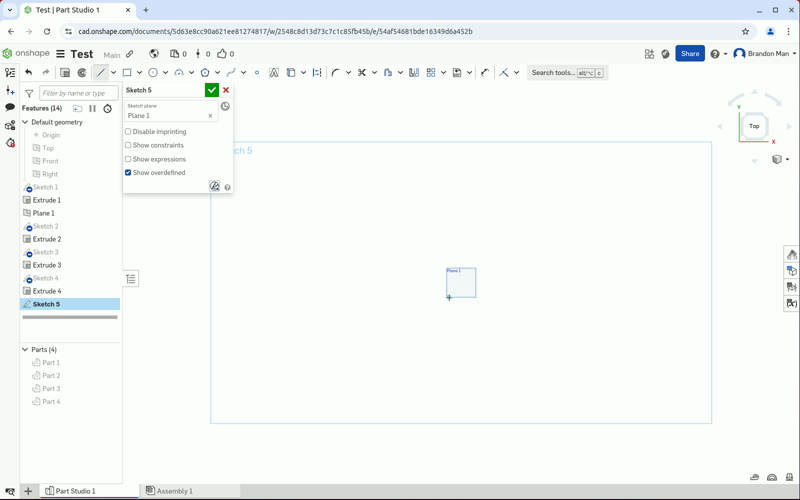
mouse_move(479, 297)
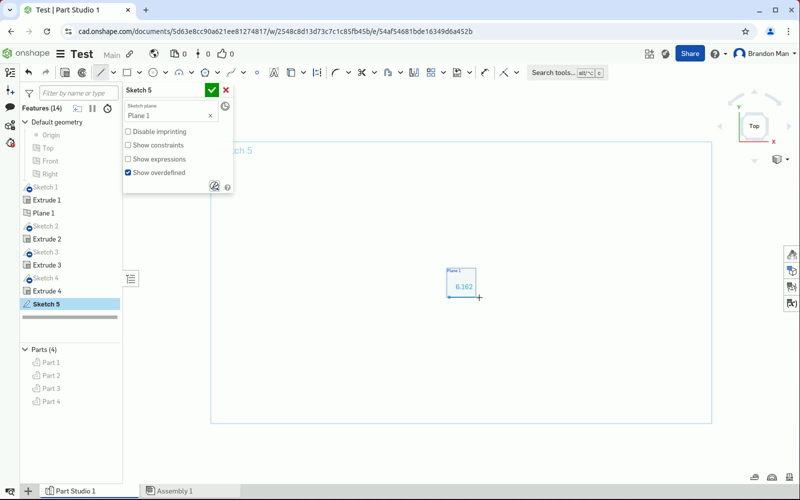
mouse_move(473, 297)
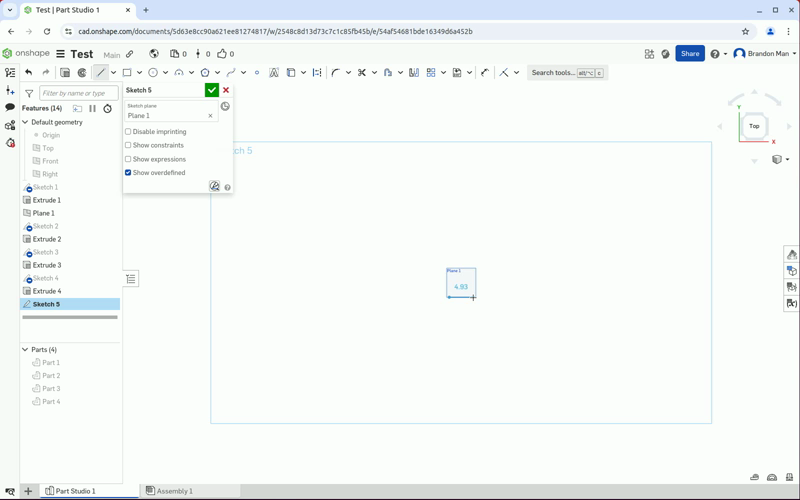
click(473, 297)
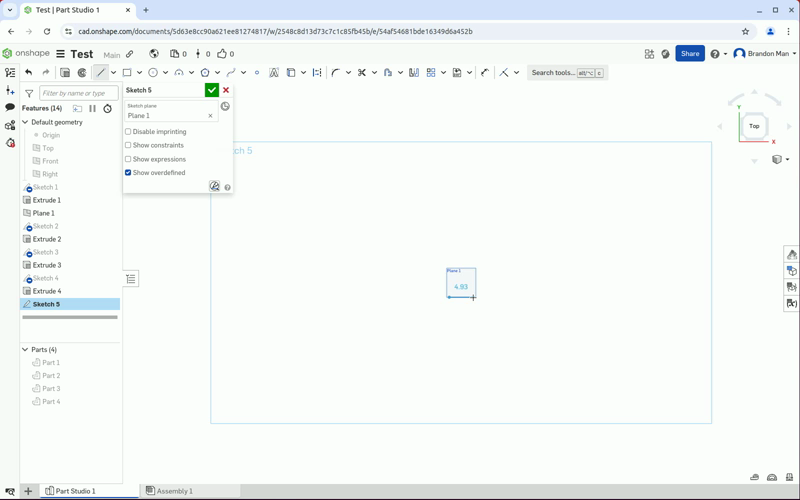
key_up(shift)
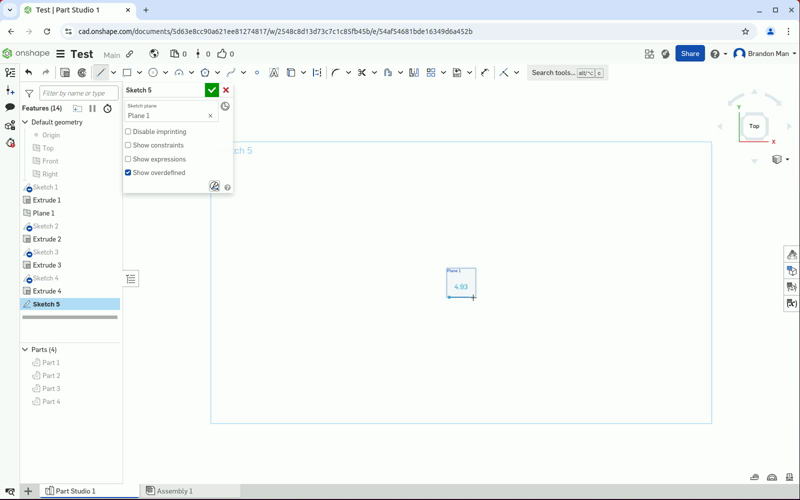
key_down(shift)
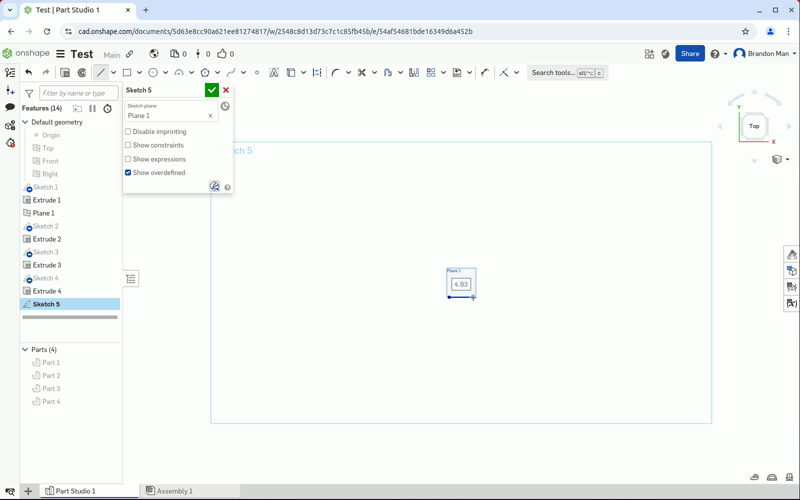
mouse_move(503, 297)
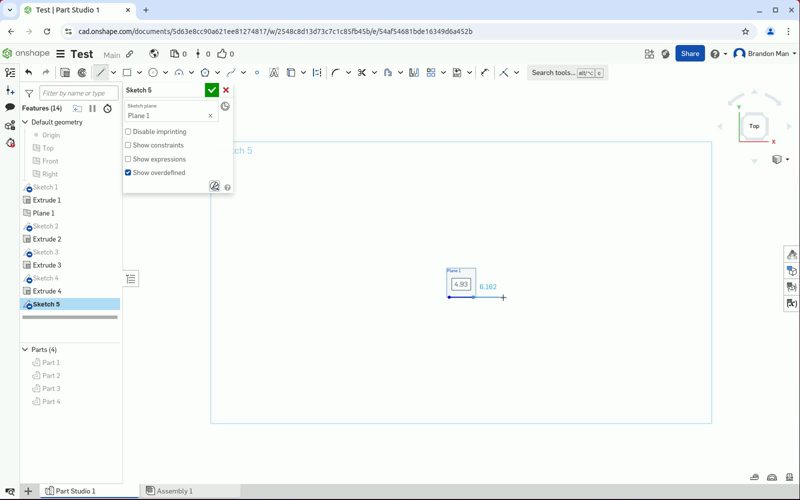
mouse_move(473, 271)
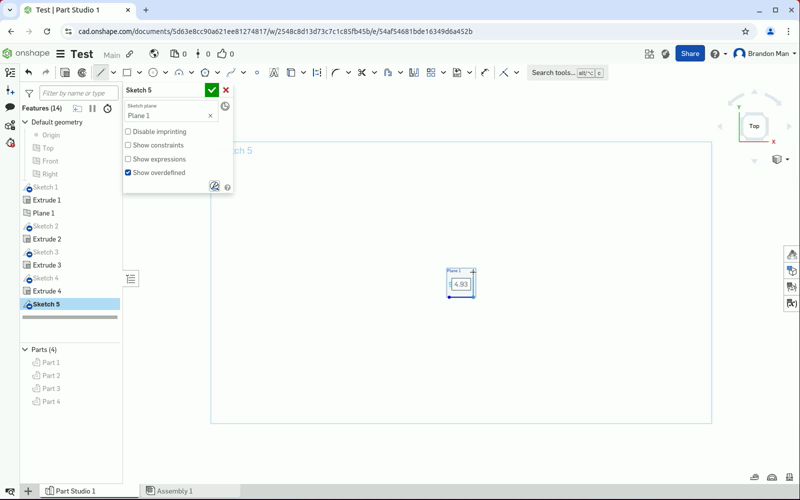
click(473, 271)
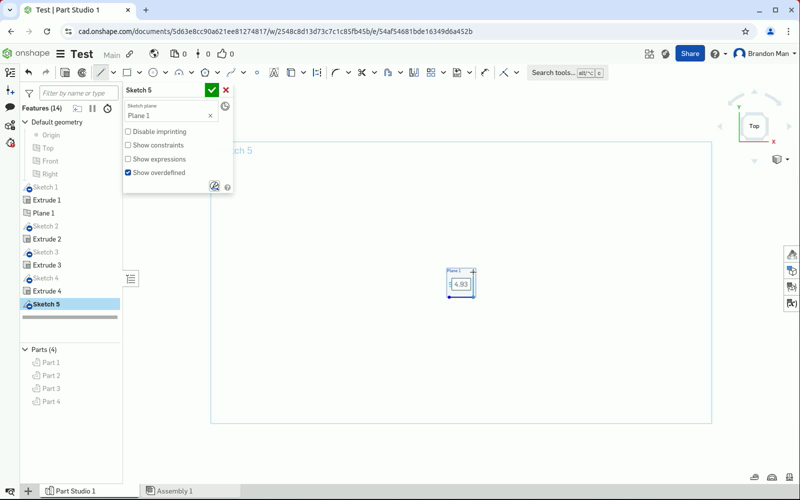
key_up(shift)
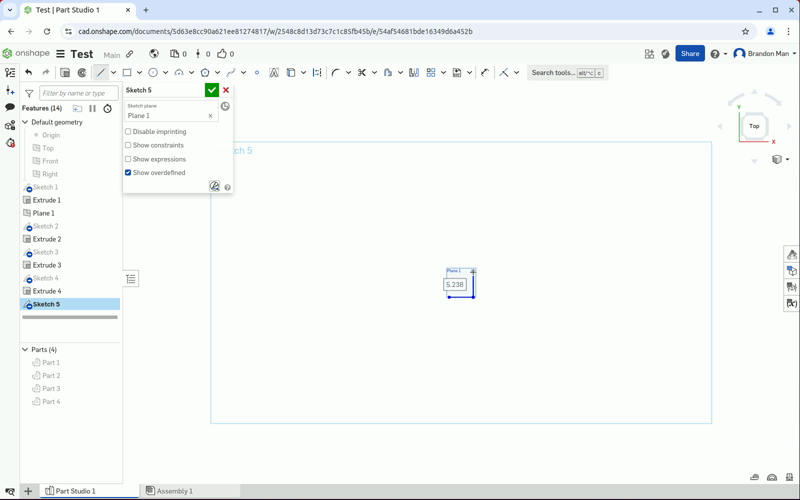
key_down(shift)
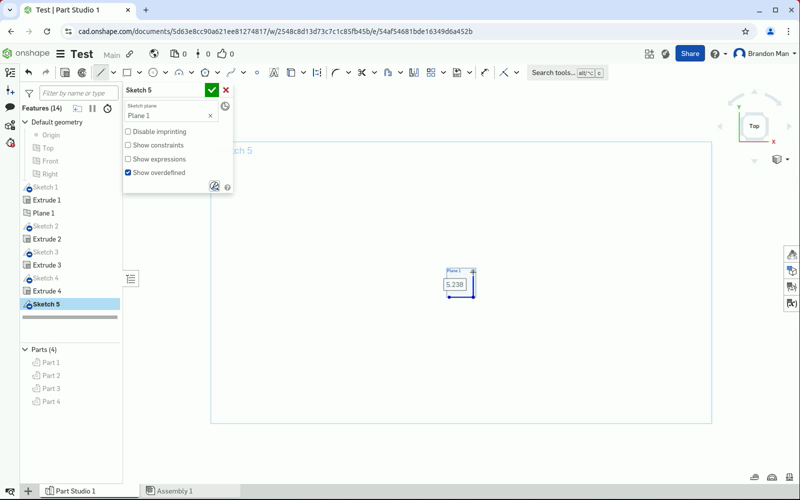
mouse_move(503, 271)
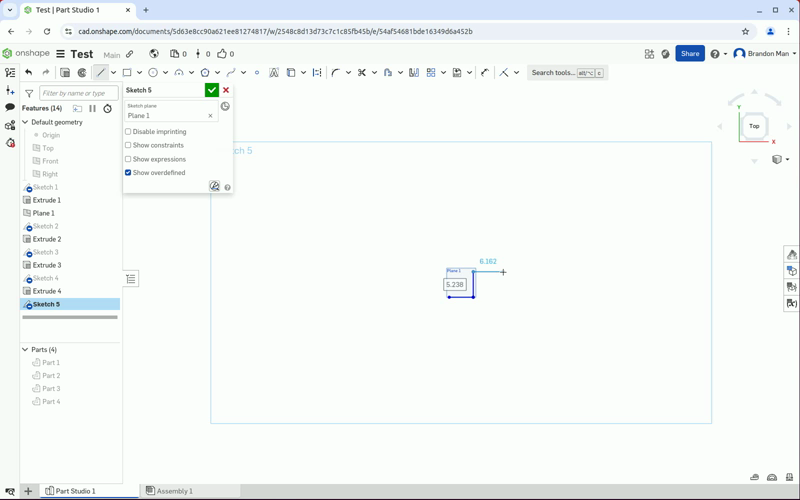
mouse_move(449, 271)
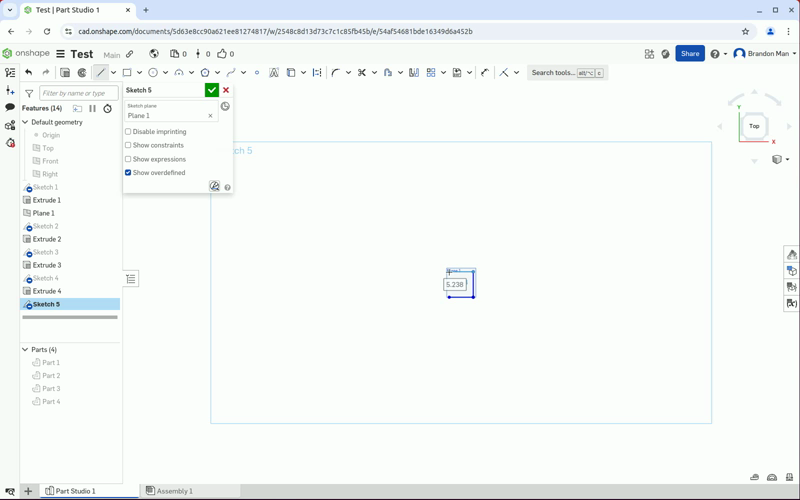
click(449, 271)
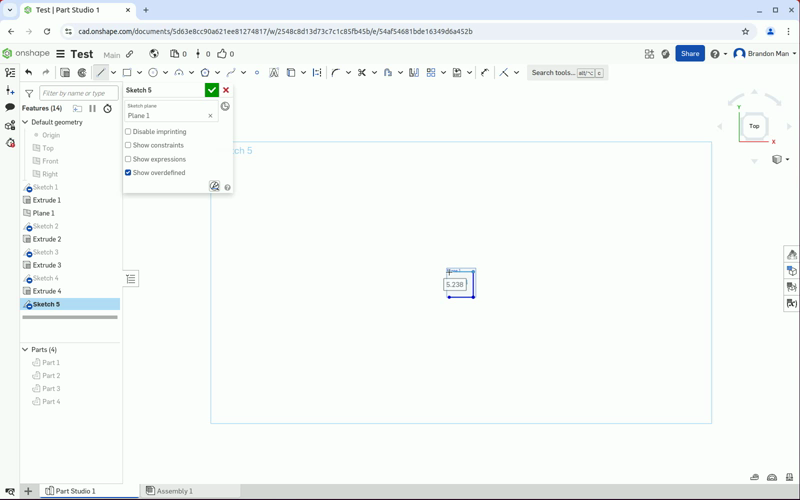
key_up(shift)
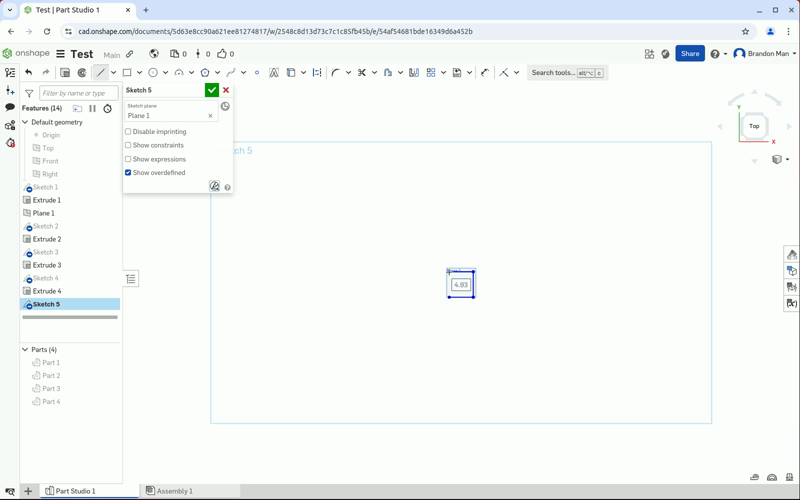
mouse_move(479, 271)
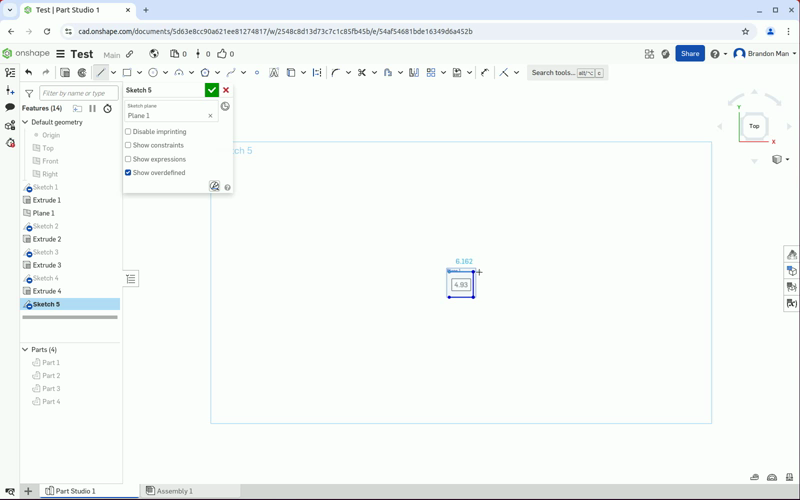
key_down(shift)
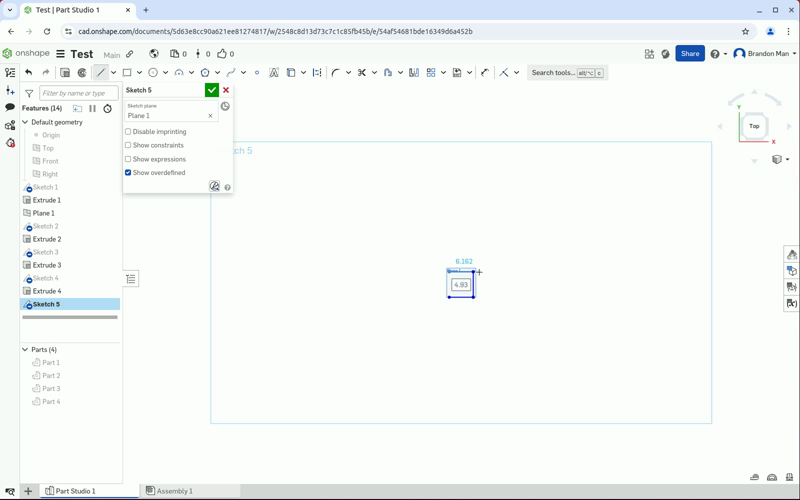
mouse_move(449, 297)
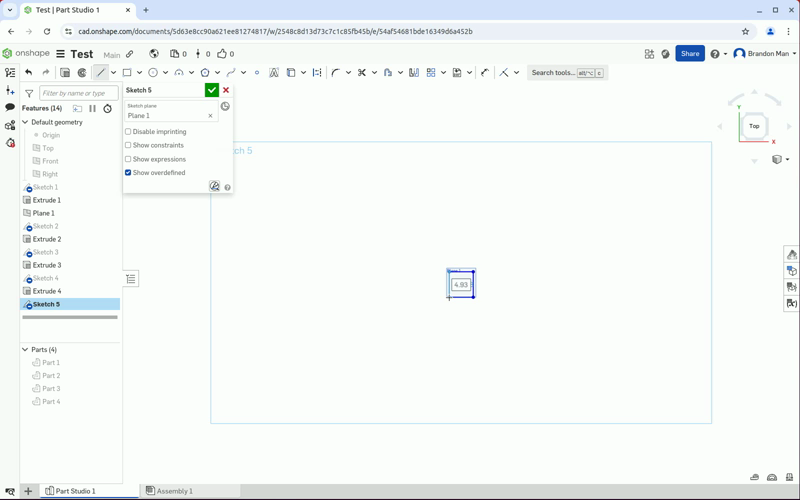
key_up(shift)
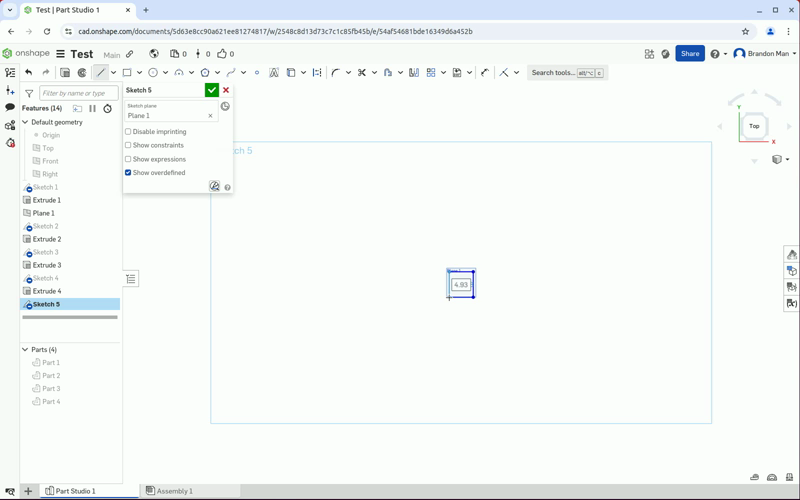
click(449, 297)
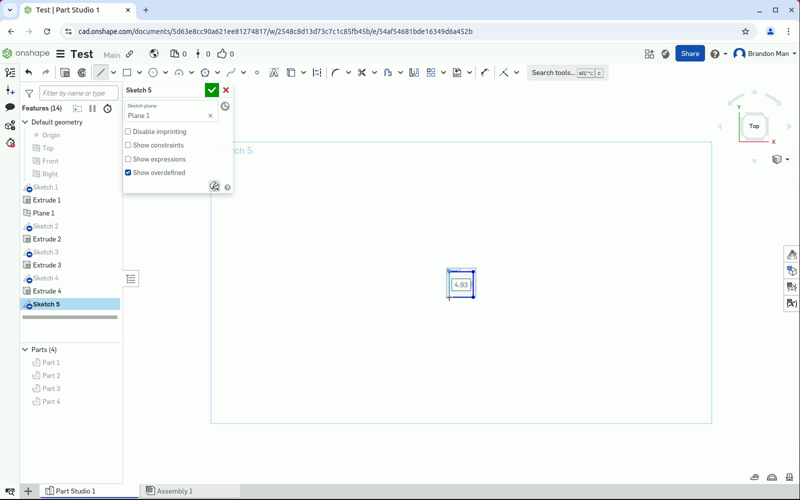
key(esc)
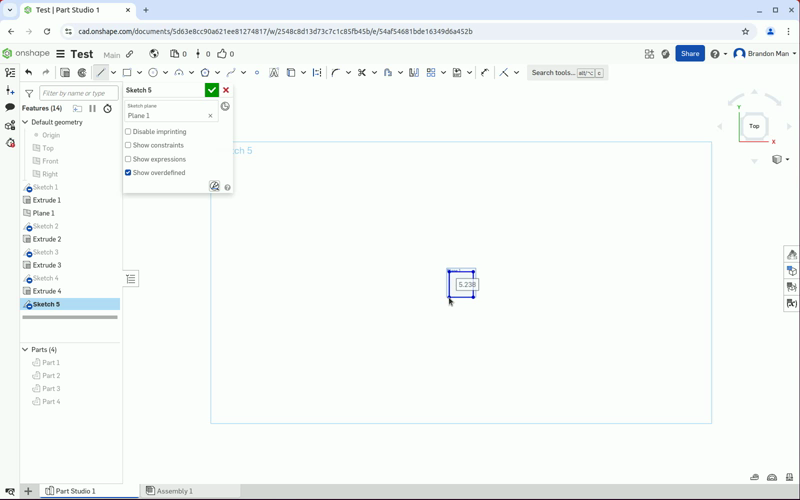
mouse_move(465, 281)
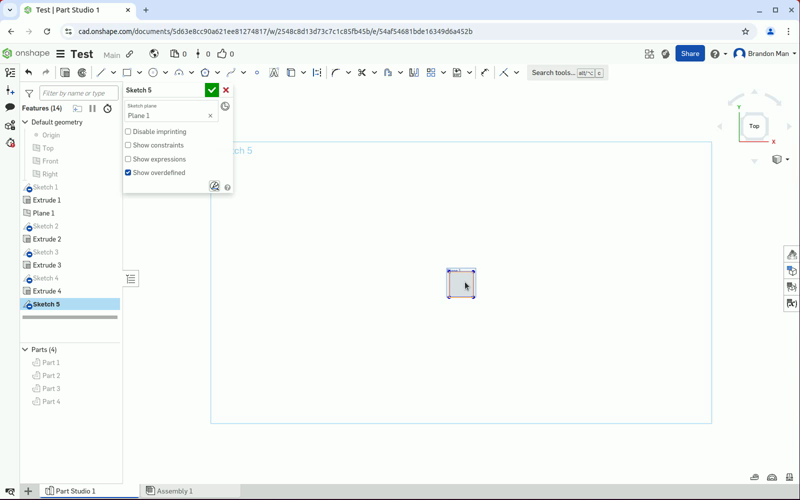
scroll(6)
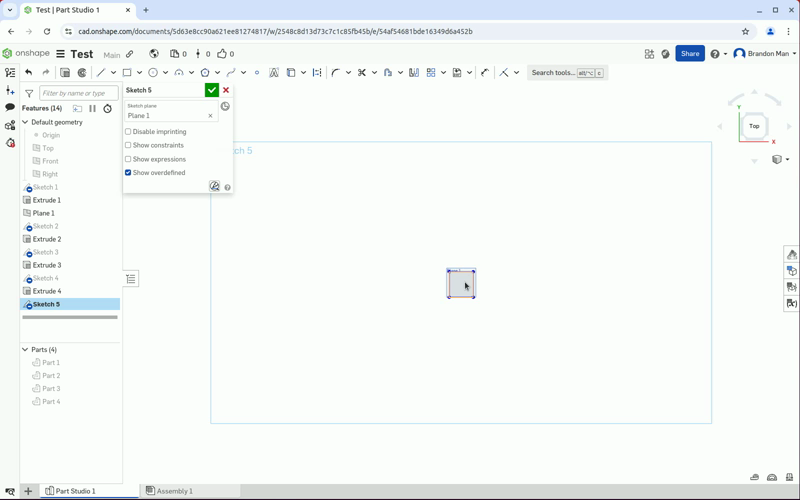
scroll(6)
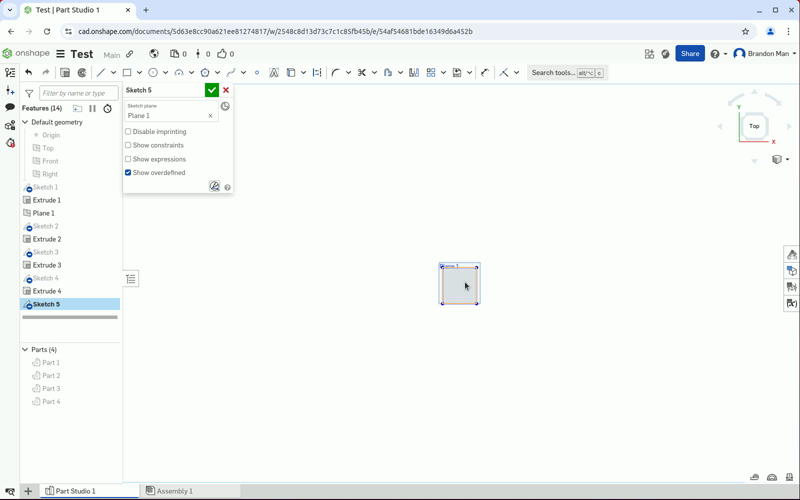
scroll(6)
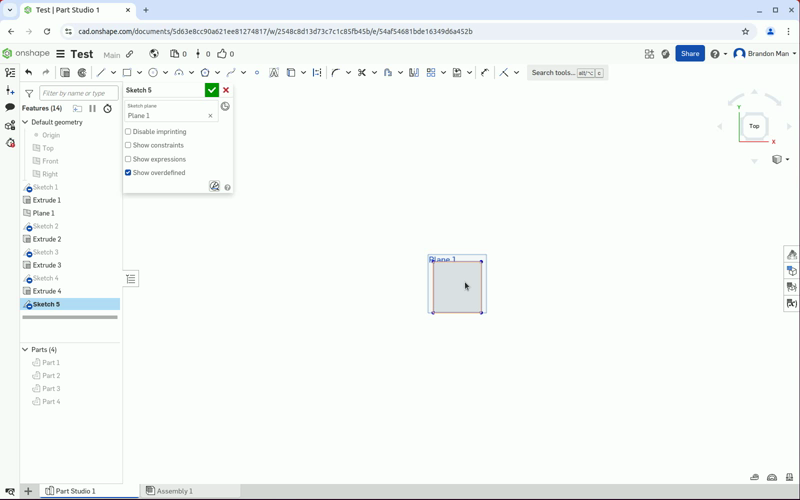
scroll(6)
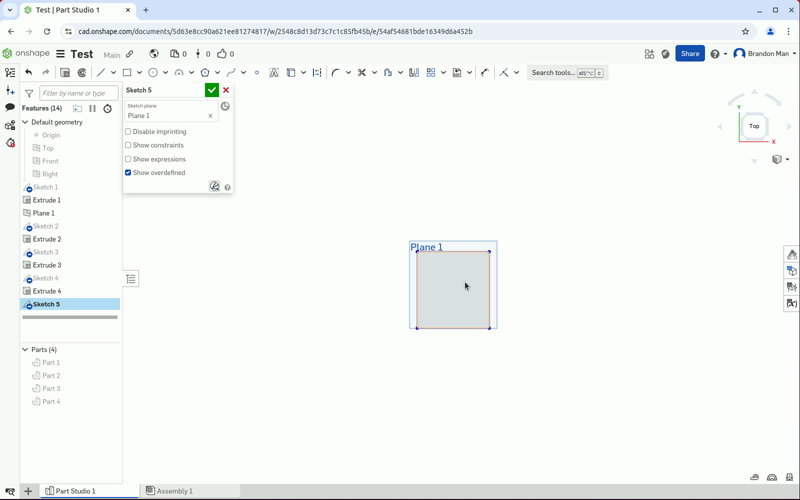
scroll(6)
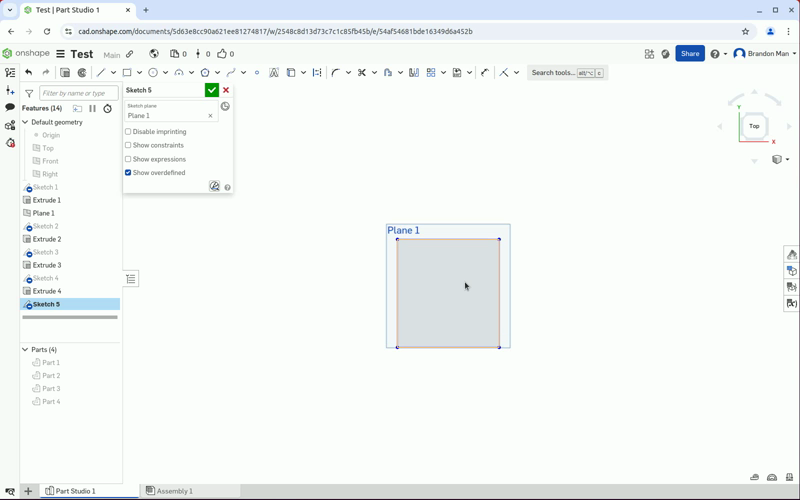
scroll(6)
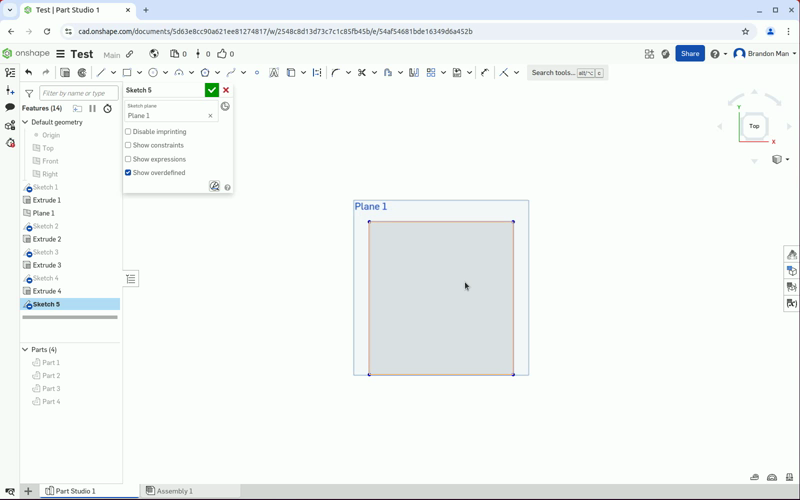
scroll(6)
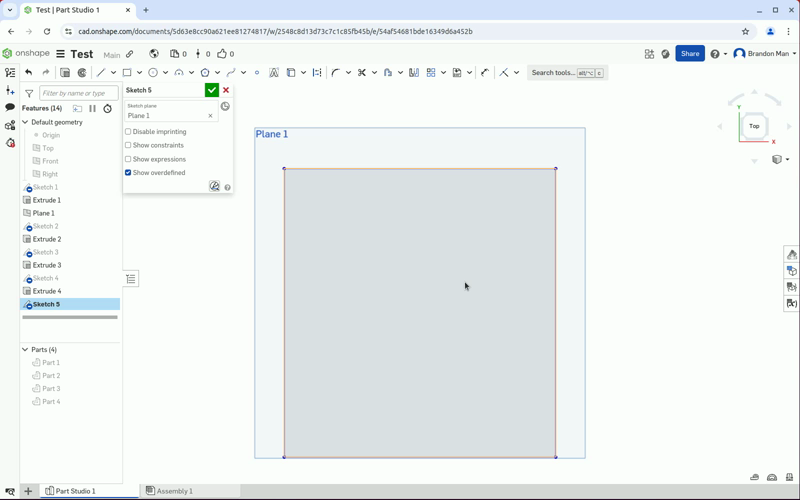
click(465, 281)
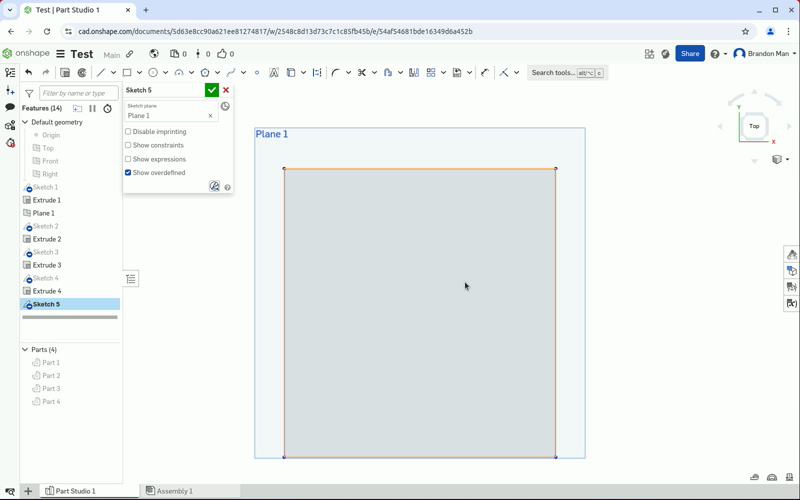
scroll(-6)
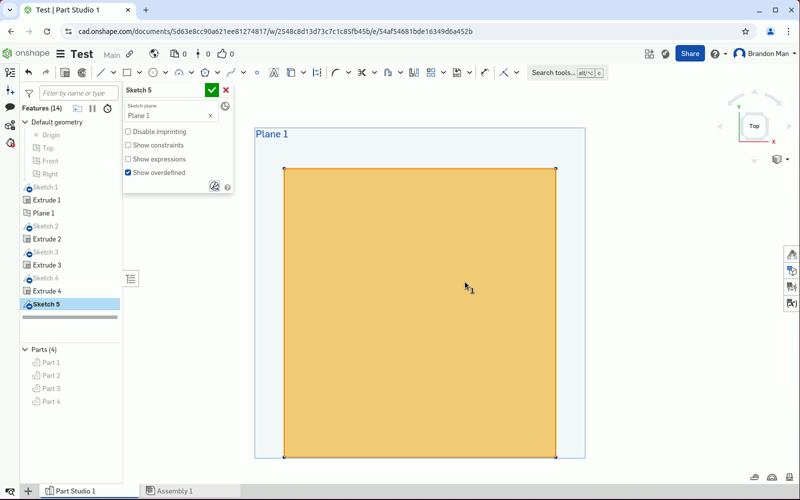
scroll(-6)
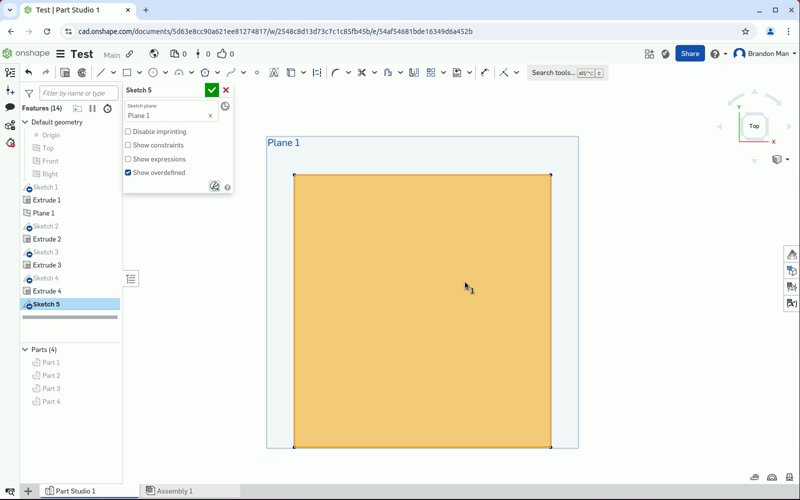
scroll(-6)
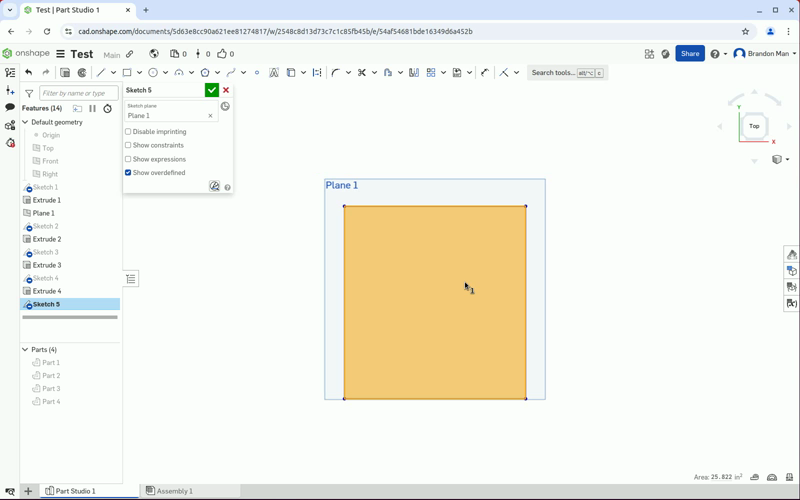
scroll(-6)
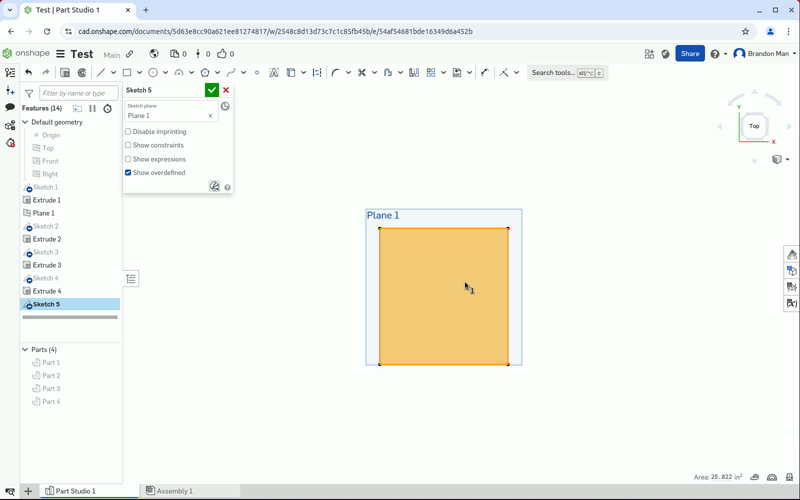
scroll(-6)
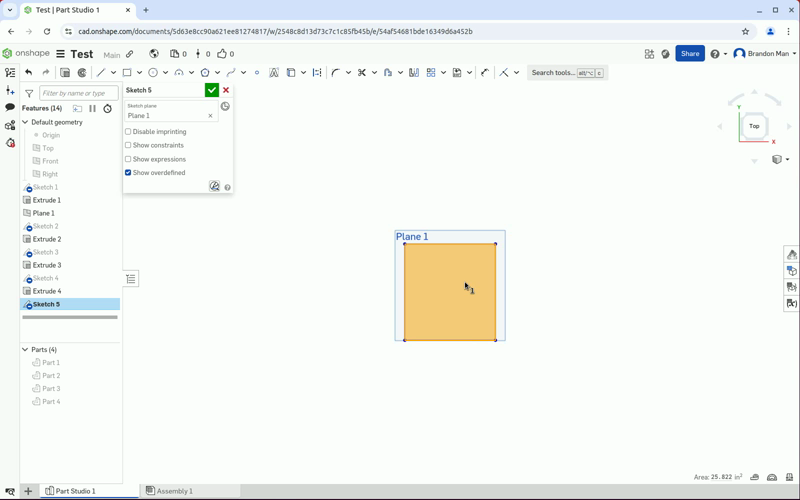
scroll(-6)
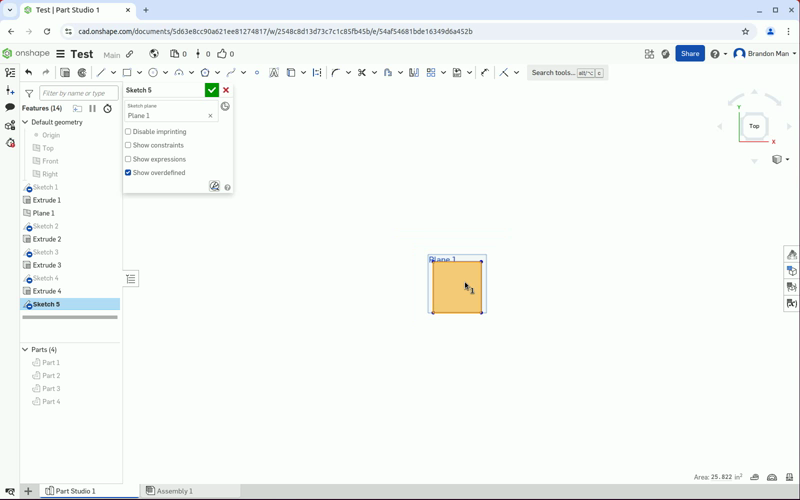
scroll(-6)
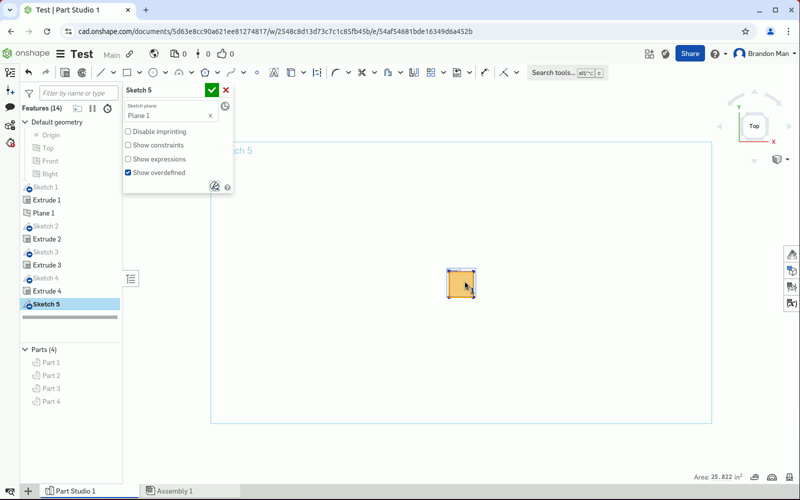
mouse_move(73, 352)
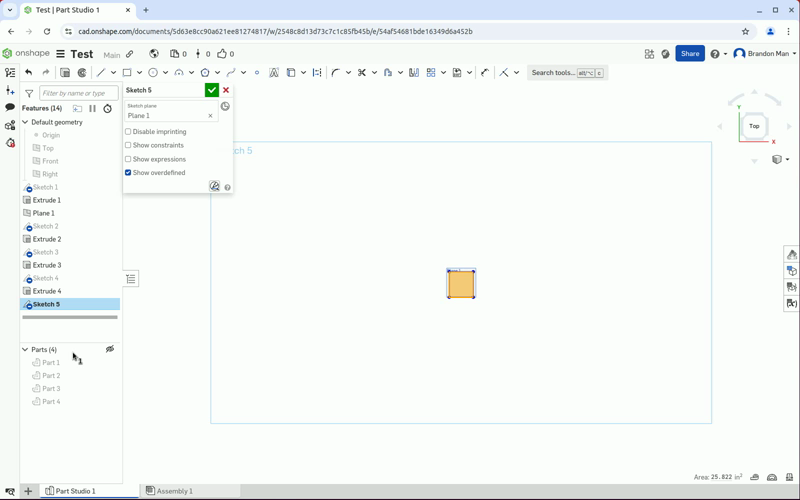
key(shift+y)
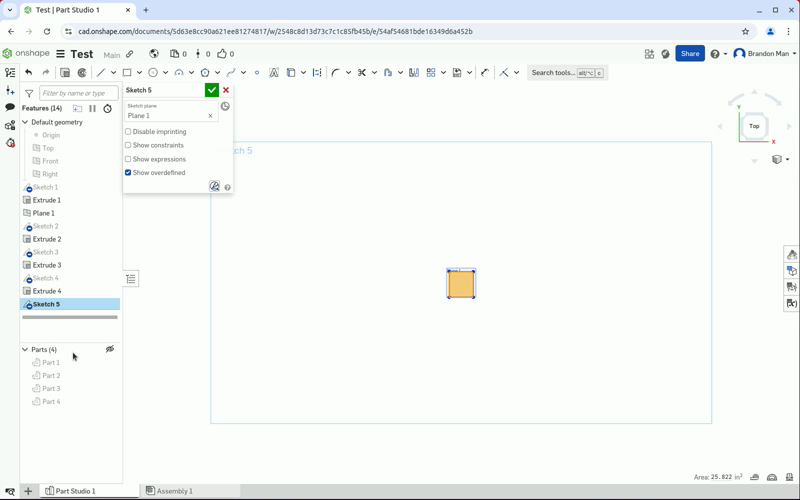
key(shift+e)
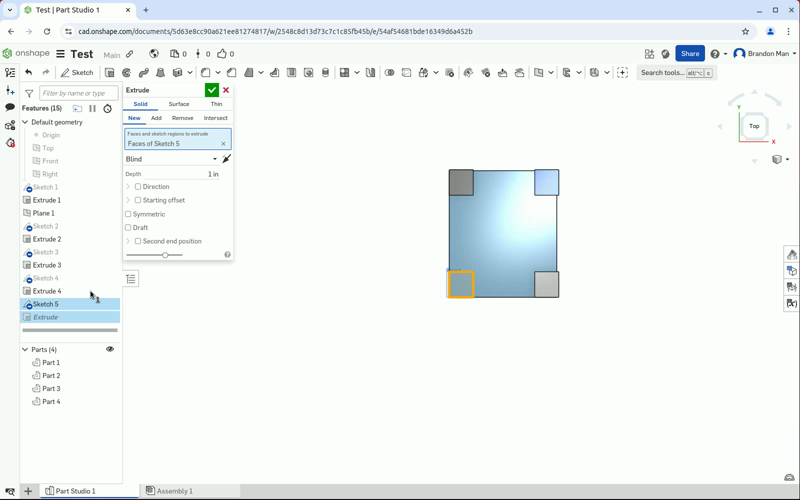
mouse_move(143, 106)
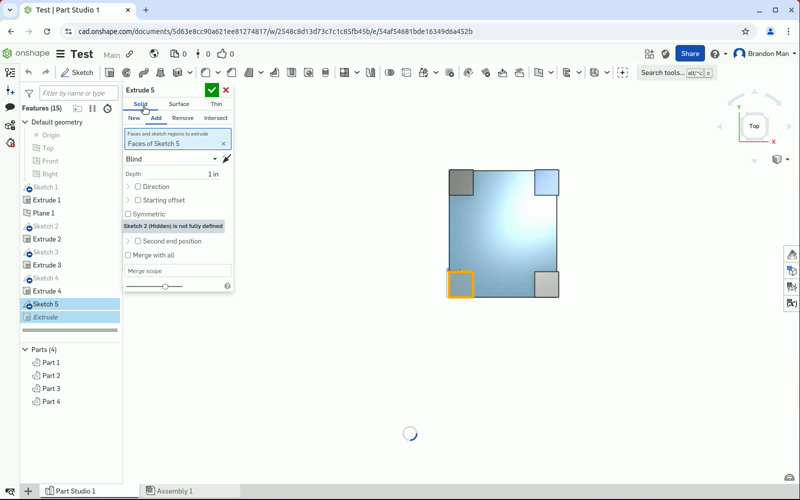
click(143, 106)
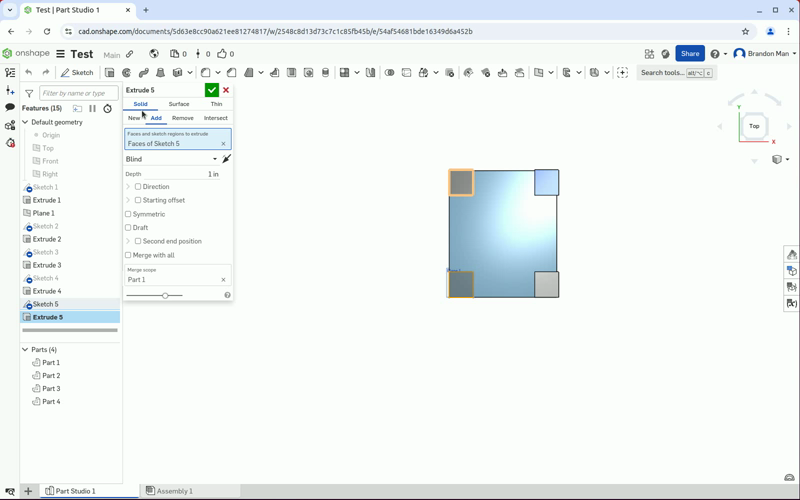
mouse_move(137, 120)
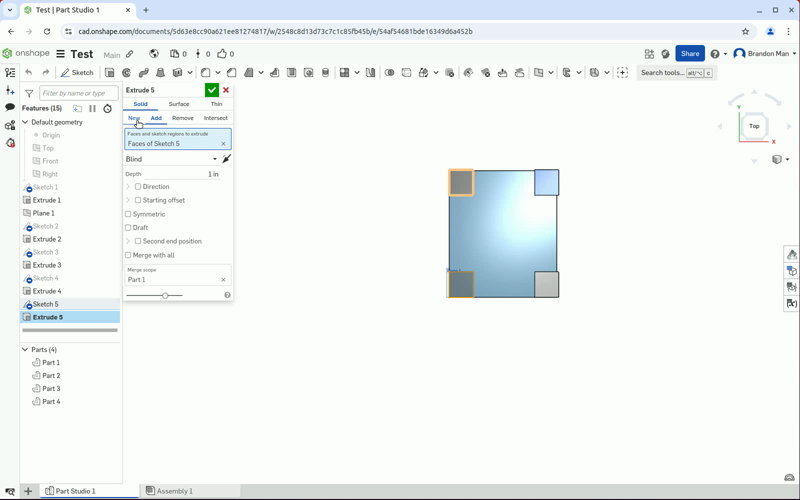
click(137, 120)
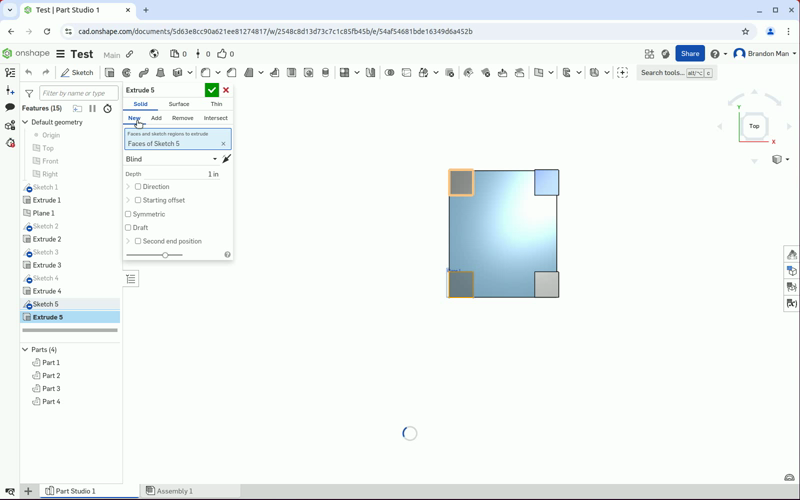
key(tab, 4)
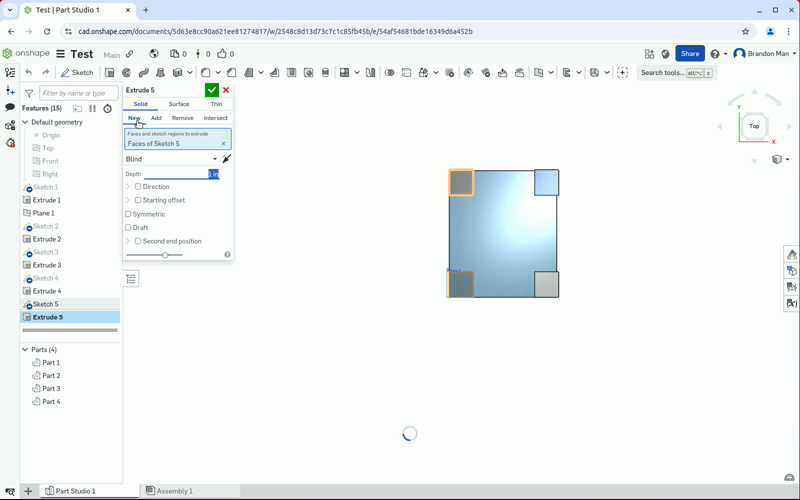
text(1.444)
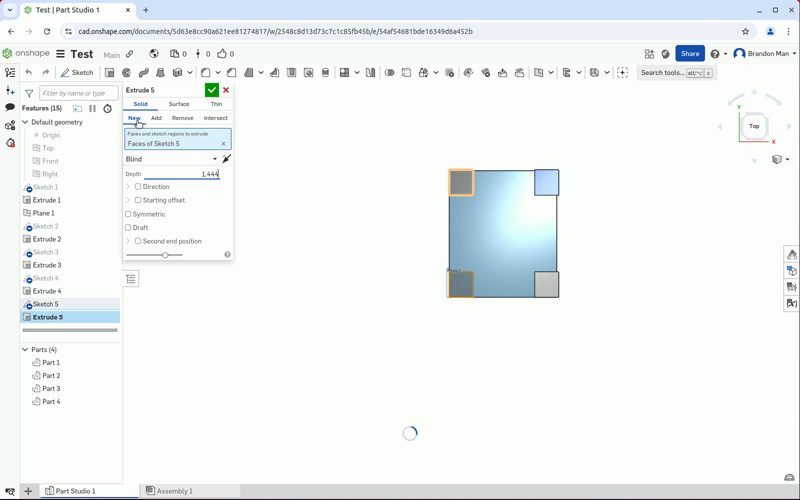
key(enter)
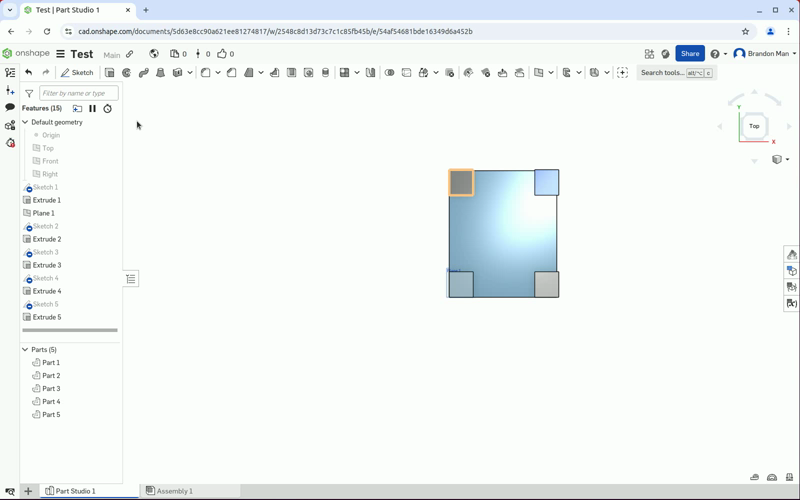
key(shift+h)
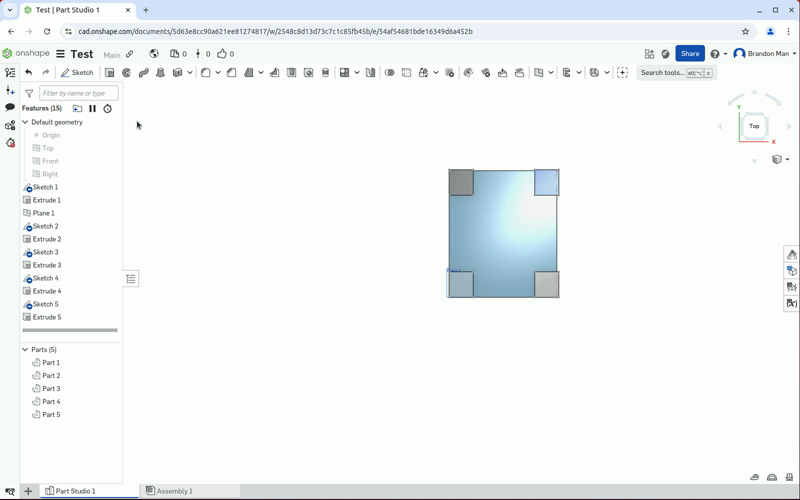
key(shift+h)
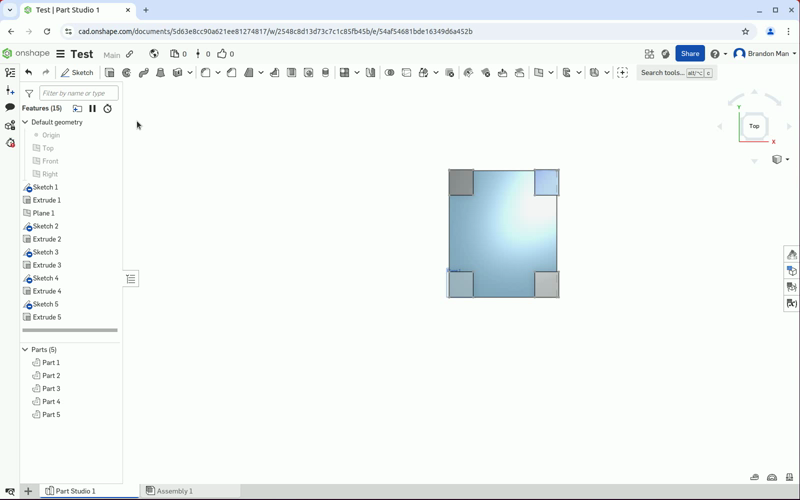
key(shift+7)
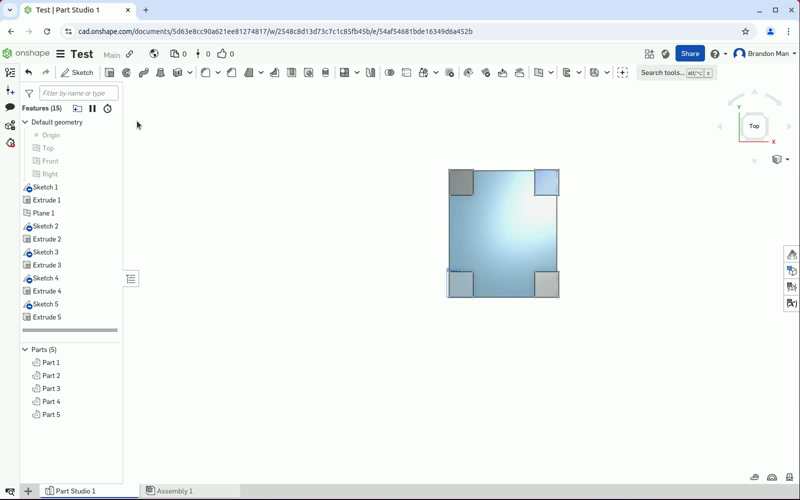
key(up, 3)
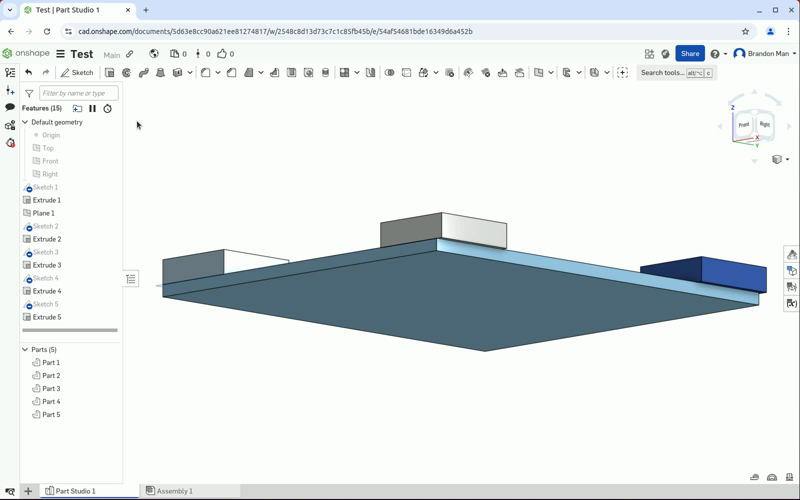
key(left, 3)
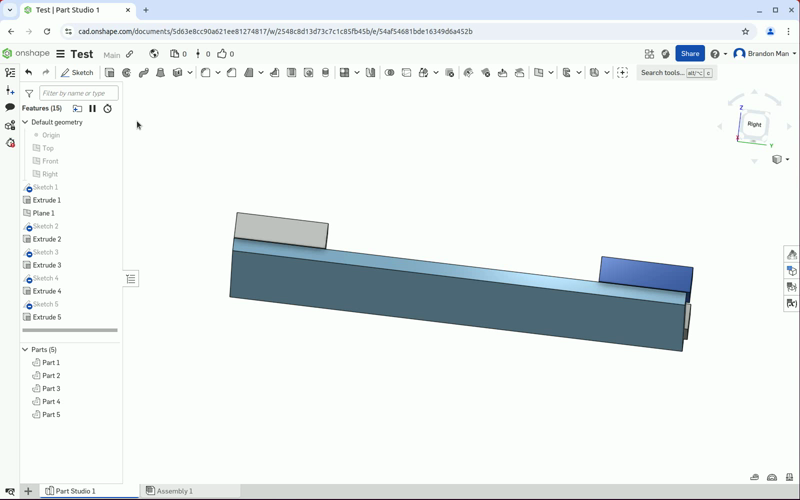
key(right, 3)
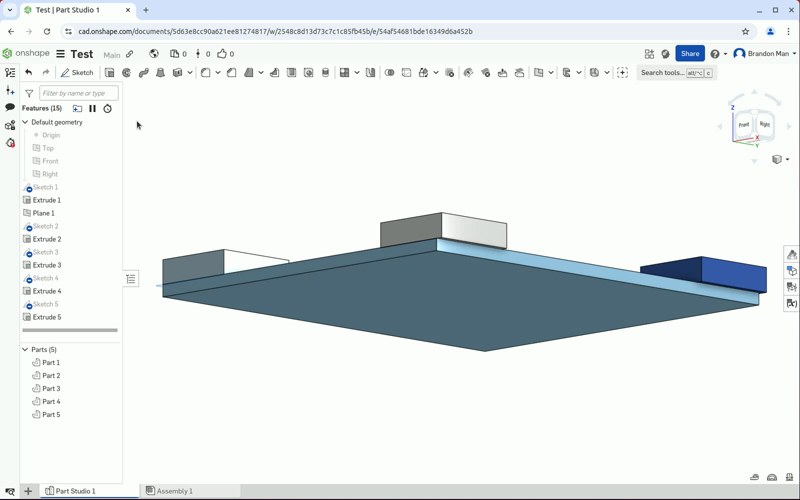
key(down, 3)
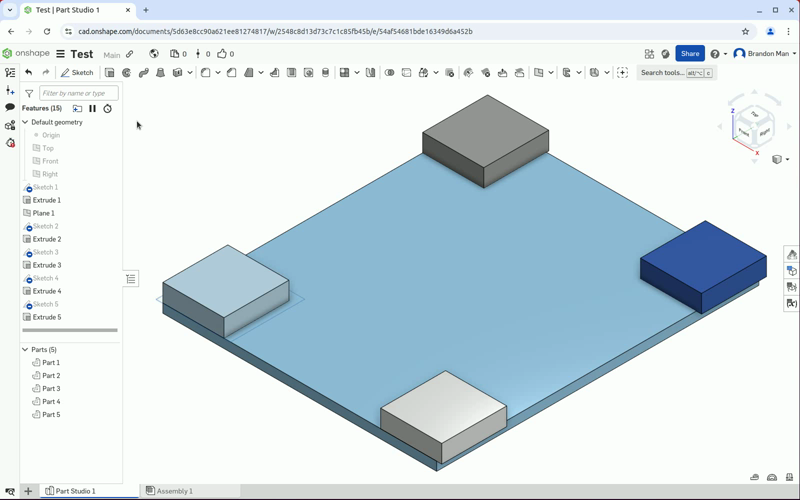
mouse_move(73, 189)
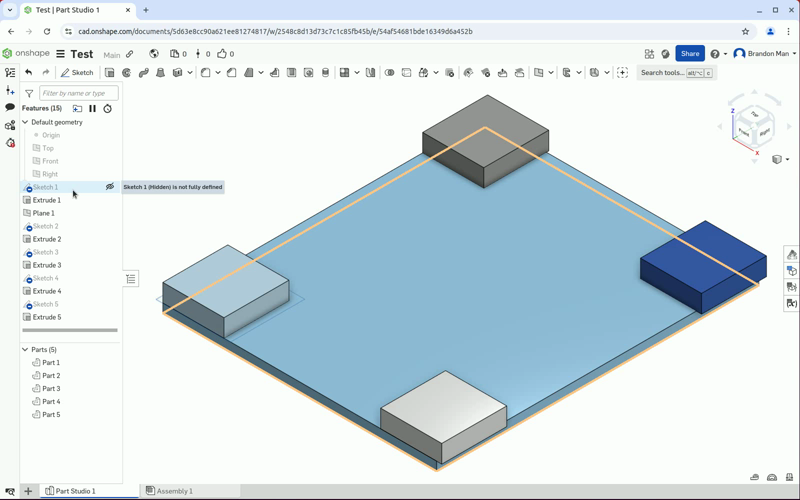
click(73, 189)